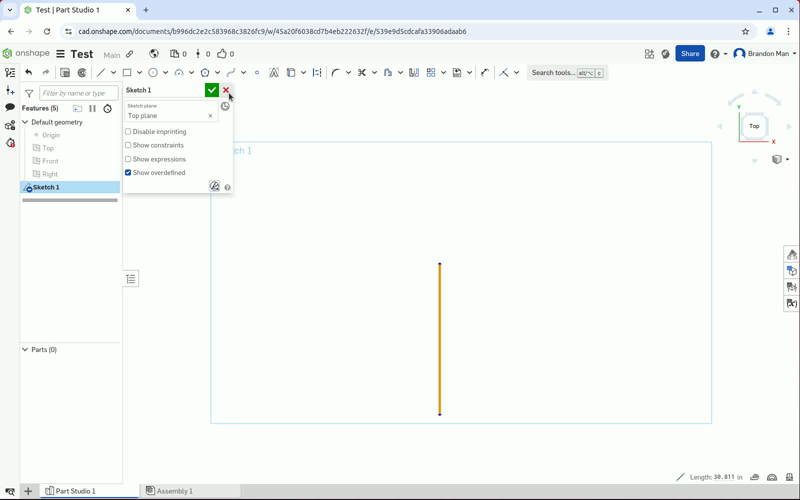
key(shift+h)
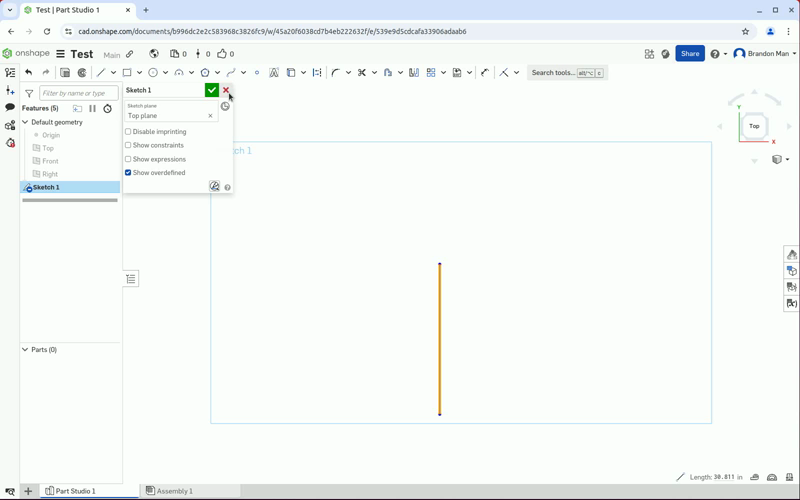
key(shift+s)
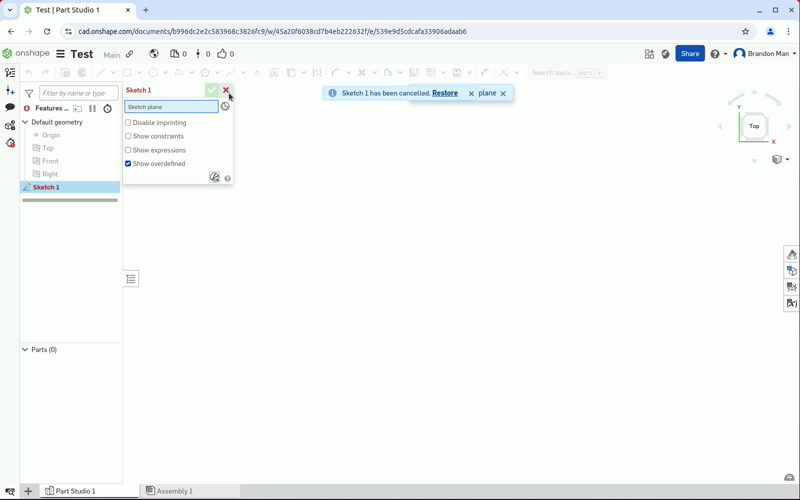
mouse_move(73, 150)
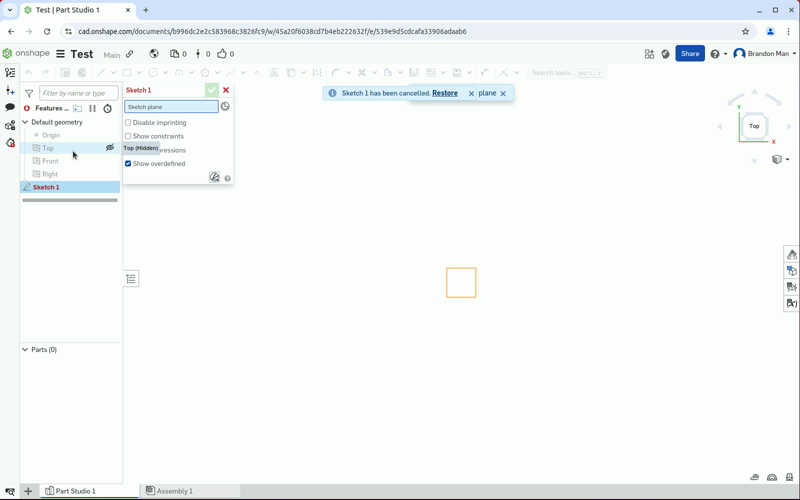
click(73, 150)
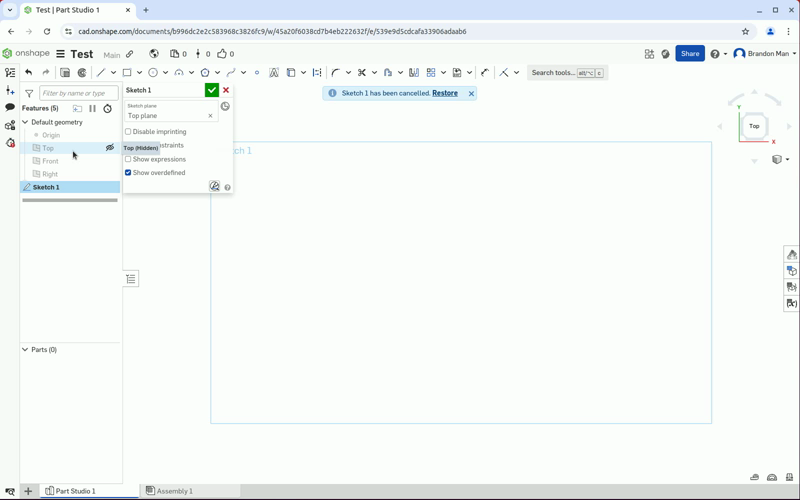
mouse_move(73, 352)
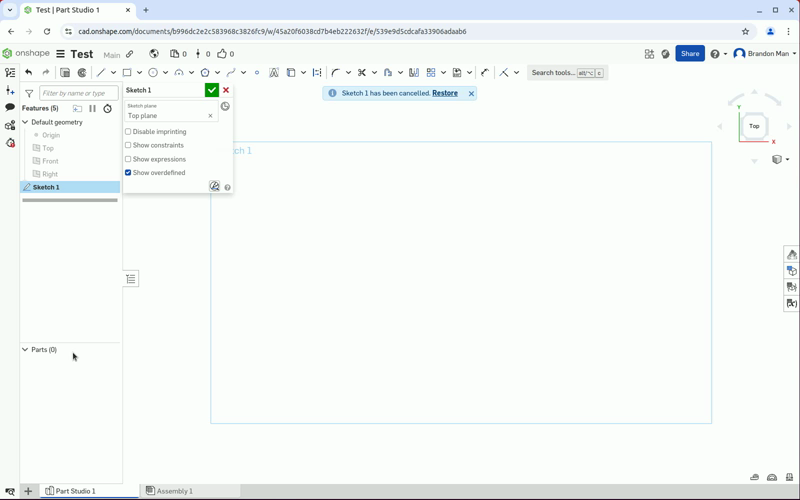
key(y)
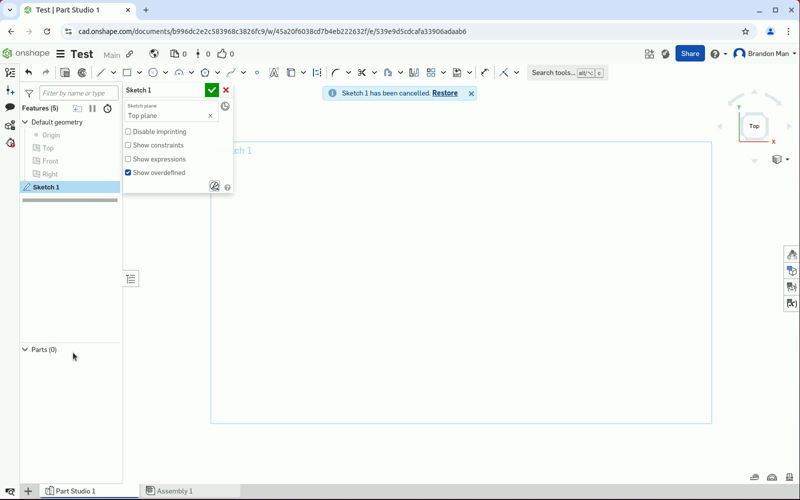
key(c)
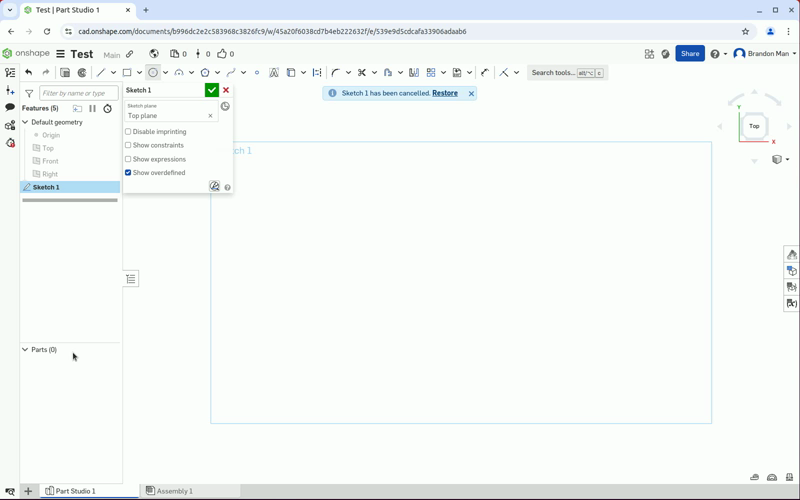
key_down(shift)
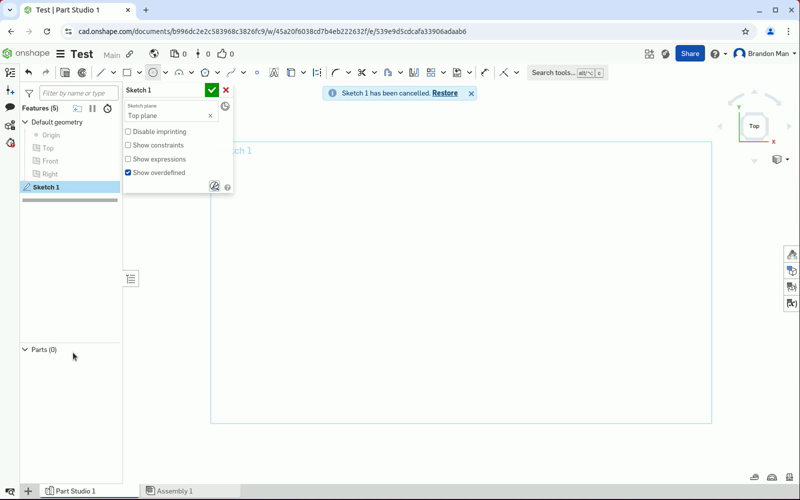
mouse_move(461, 282)
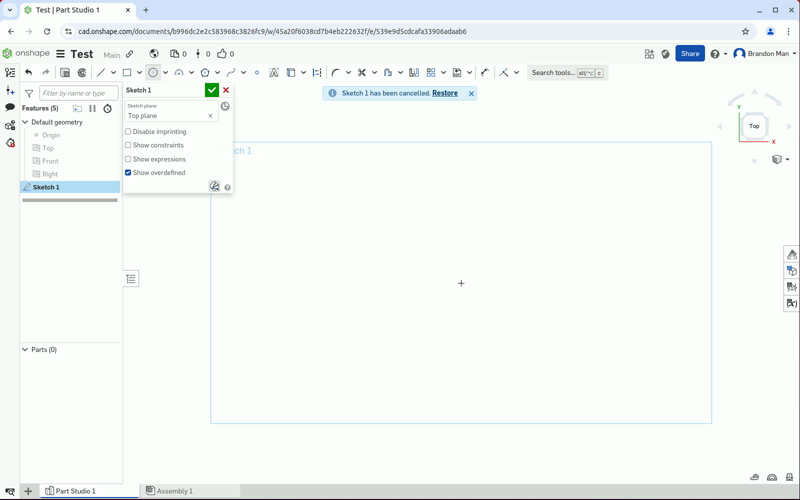
click(461, 282)
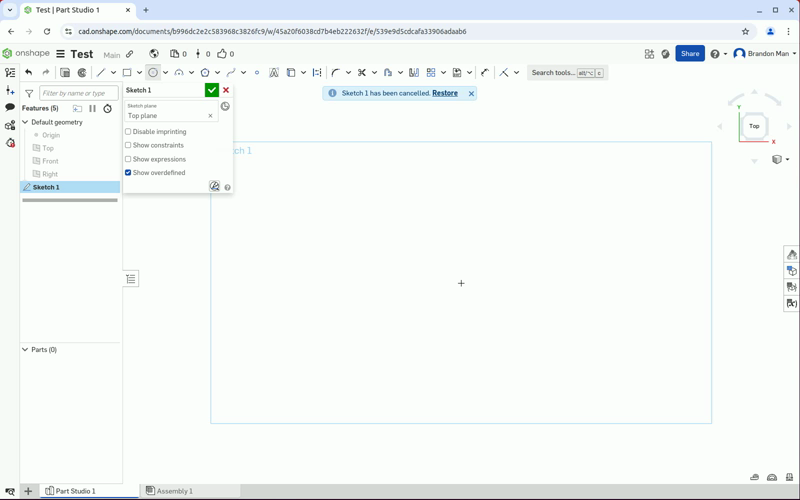
key_up(shift)
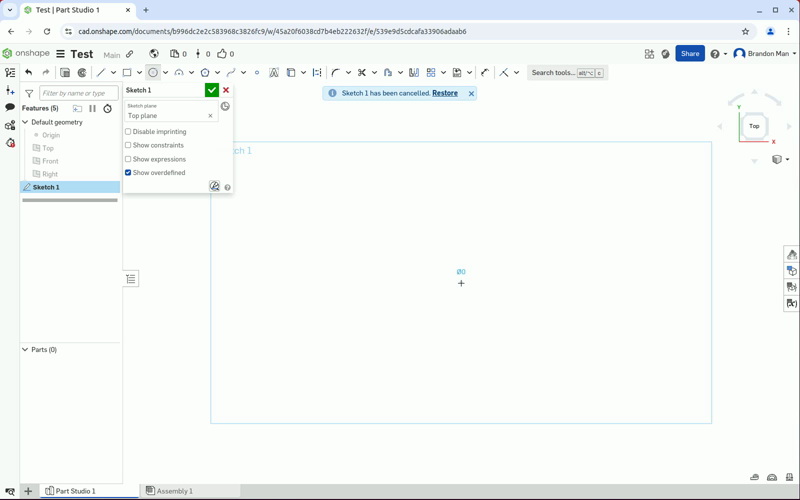
mouse_move(574, 282)
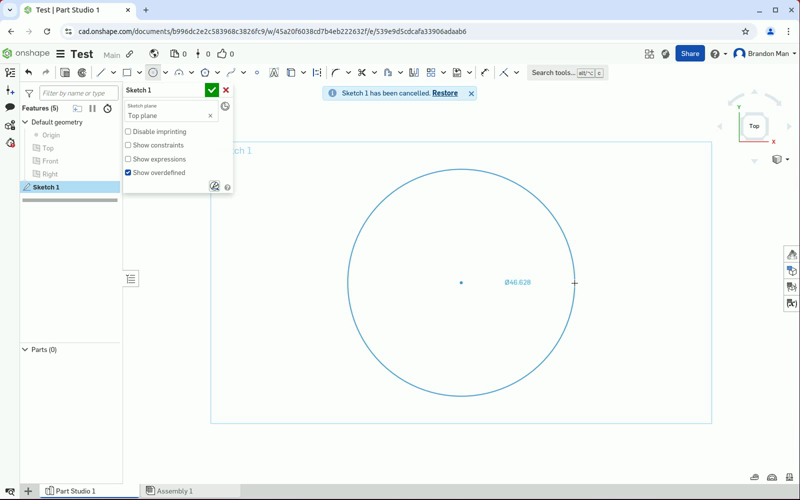
click(574, 282)
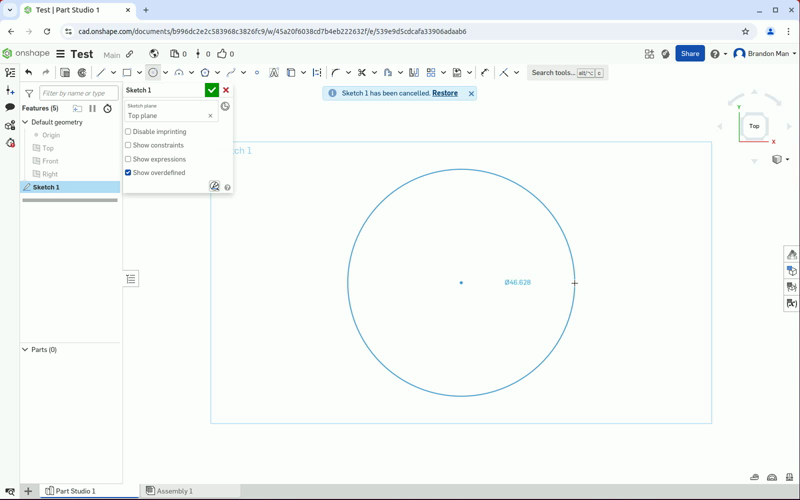
key(esc)
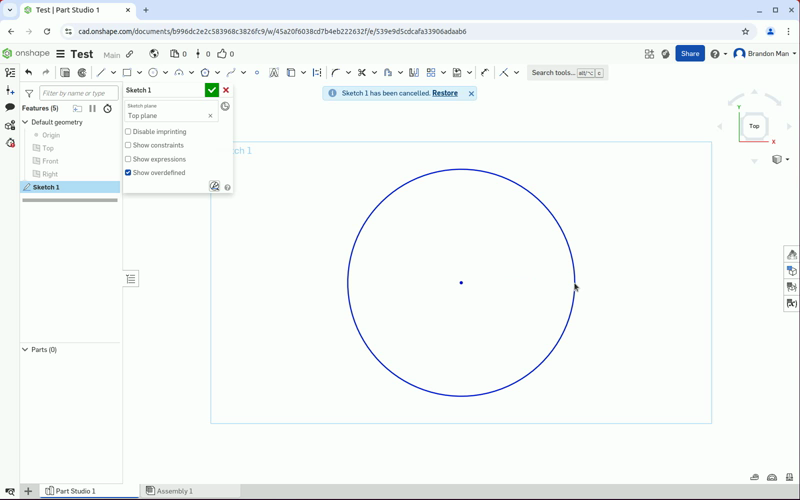
key(c)
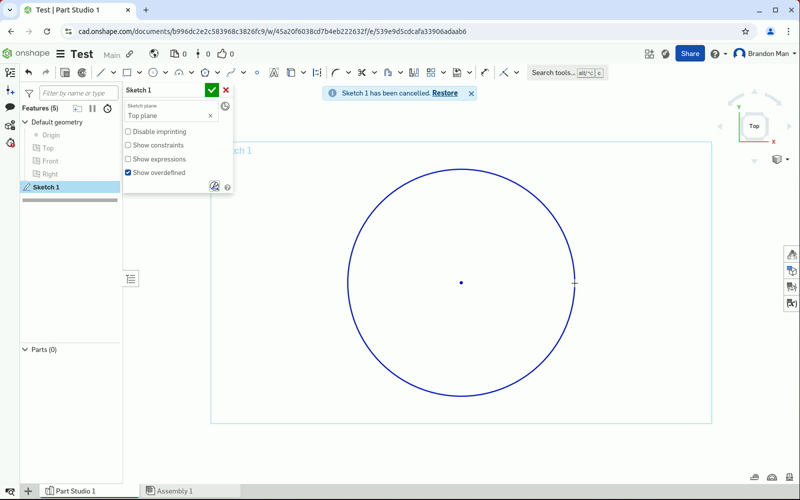
key_down(shift)
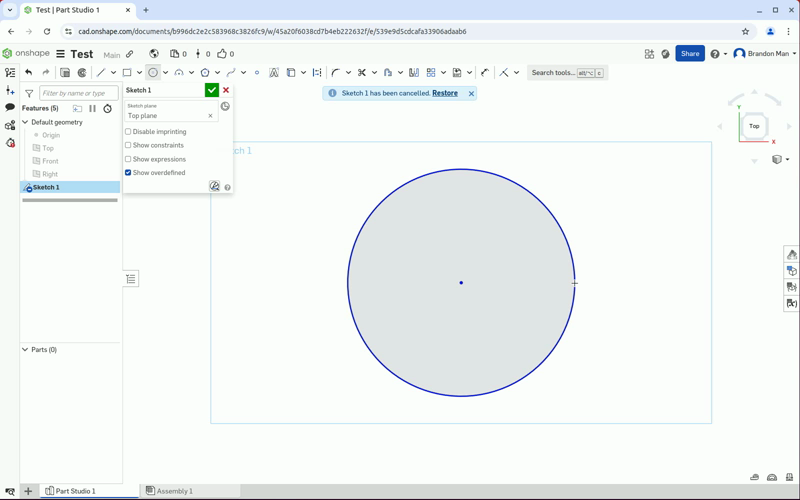
mouse_move(461, 282)
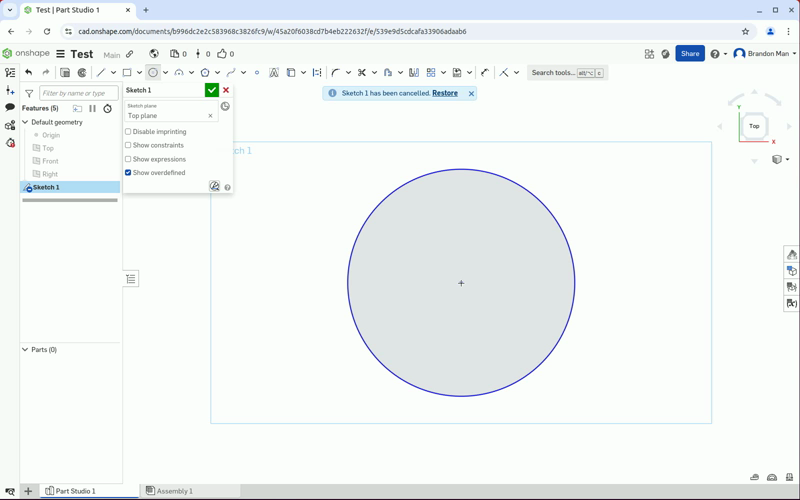
click(461, 282)
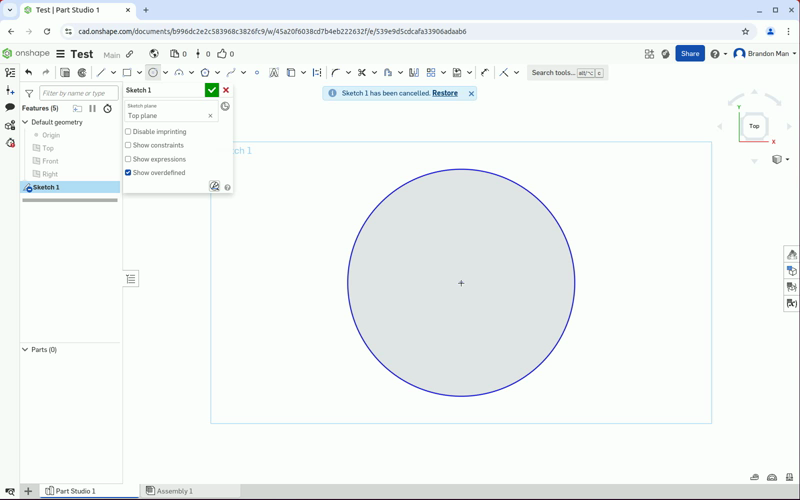
key_up(shift)
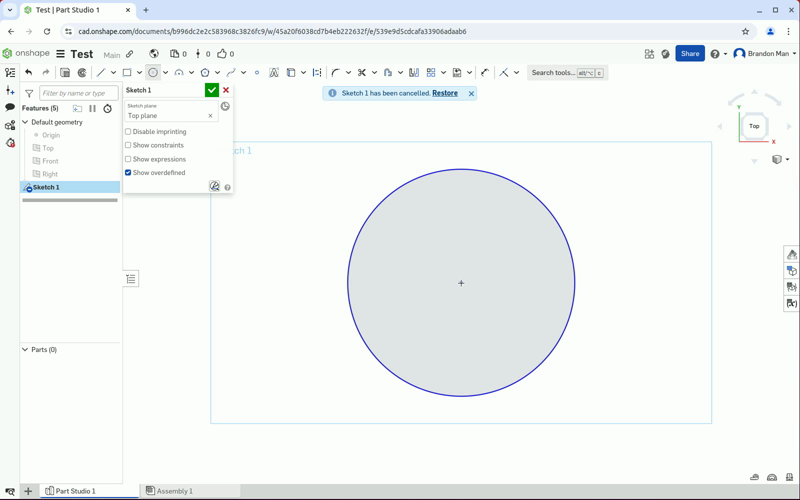
mouse_move(529, 282)
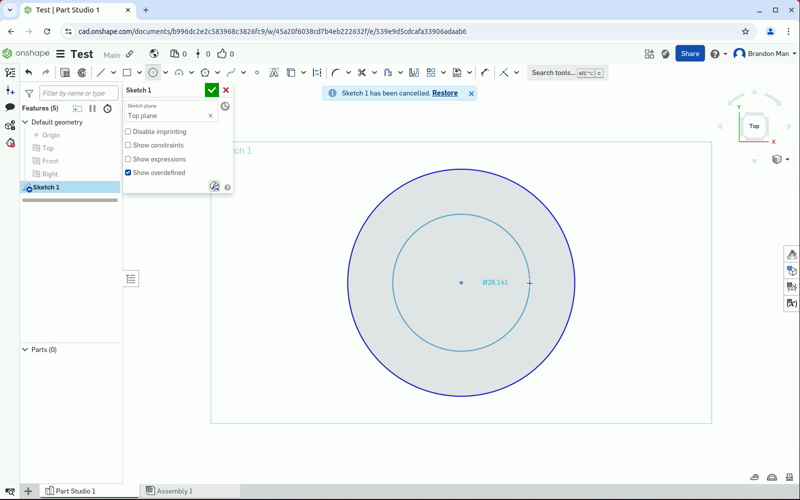
click(529, 282)
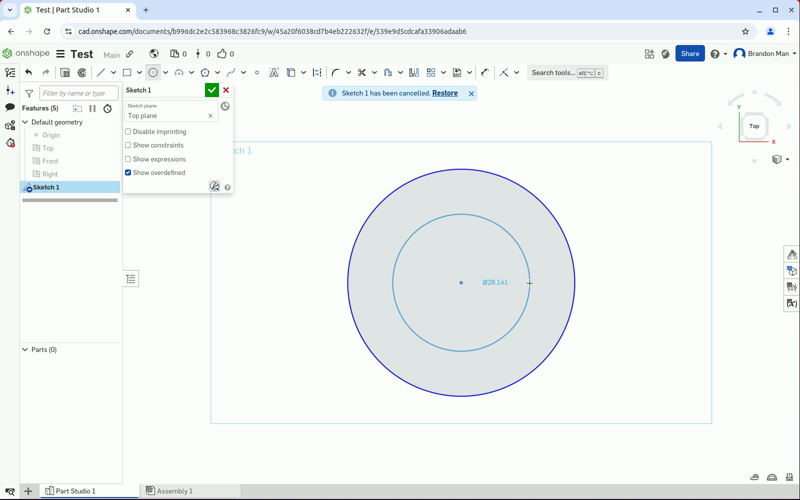
key(esc)
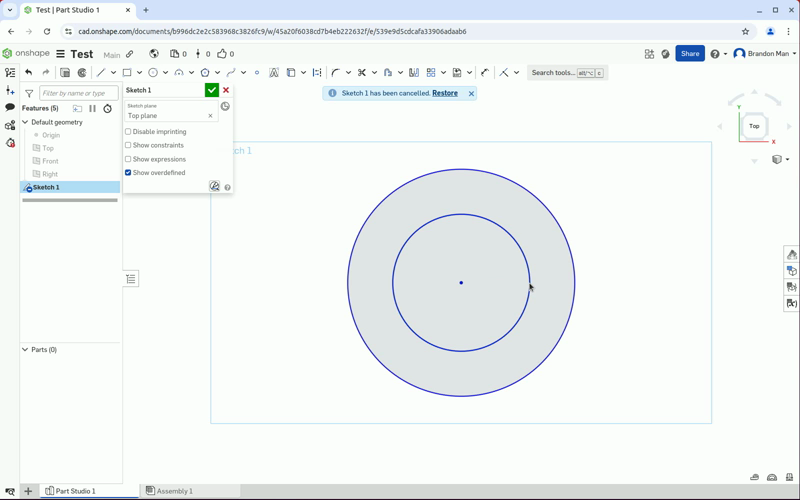
mouse_move(480, 190)
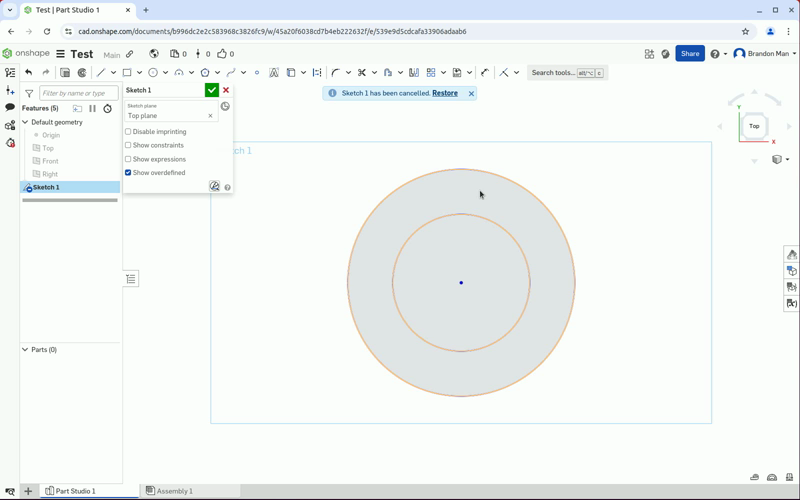
click(480, 190)
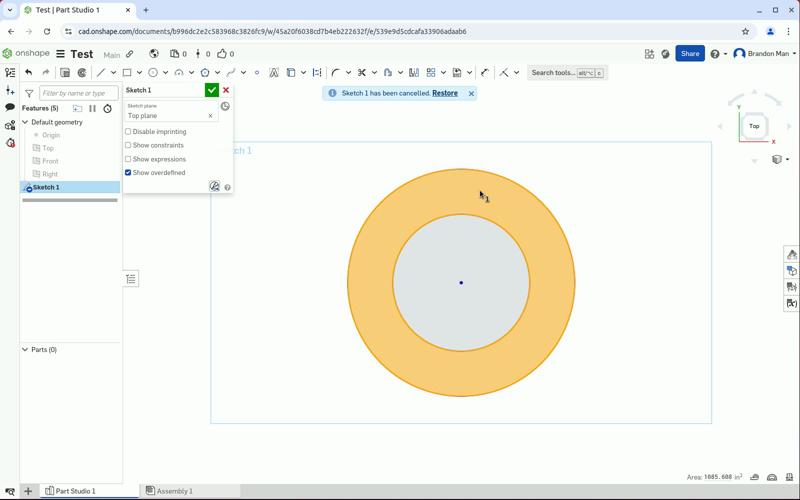
mouse_move(73, 352)
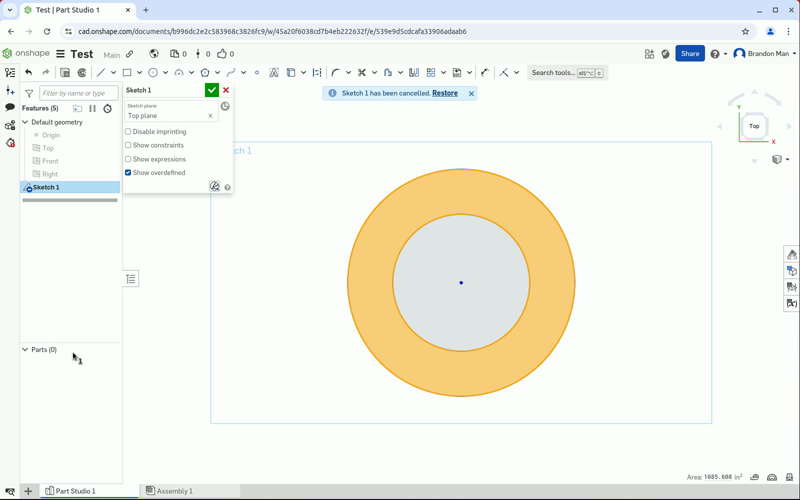
key(shift+y)
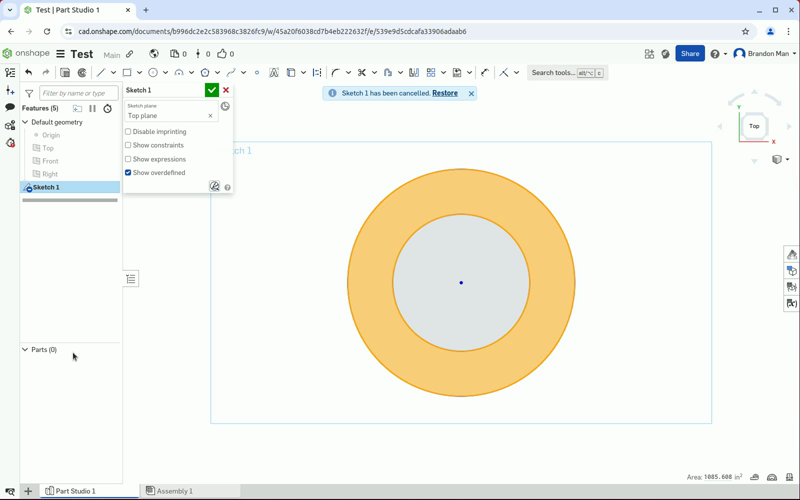
key(shift+e)
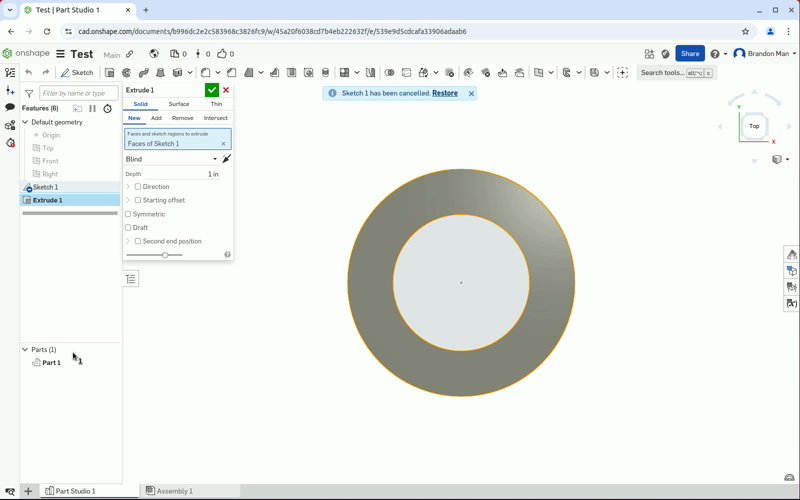
mouse_move(143, 106)
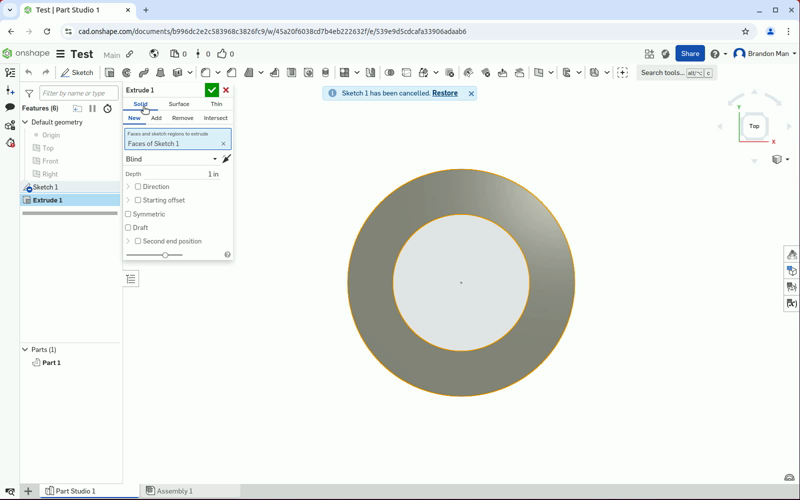
click(143, 106)
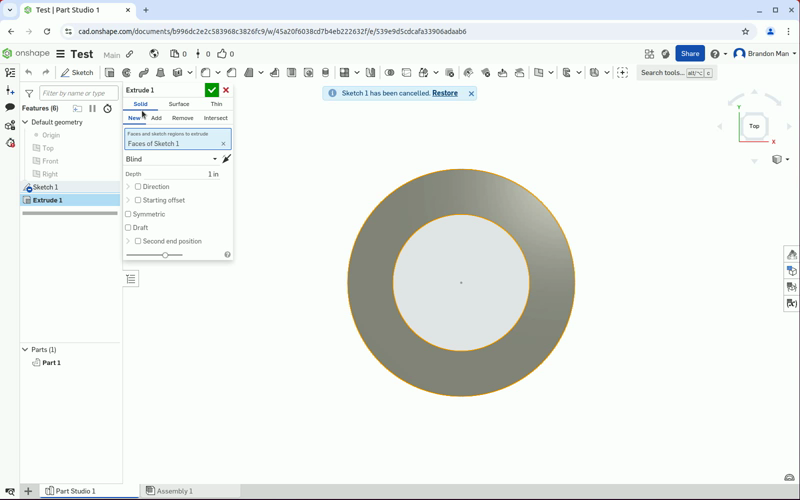
mouse_move(137, 120)
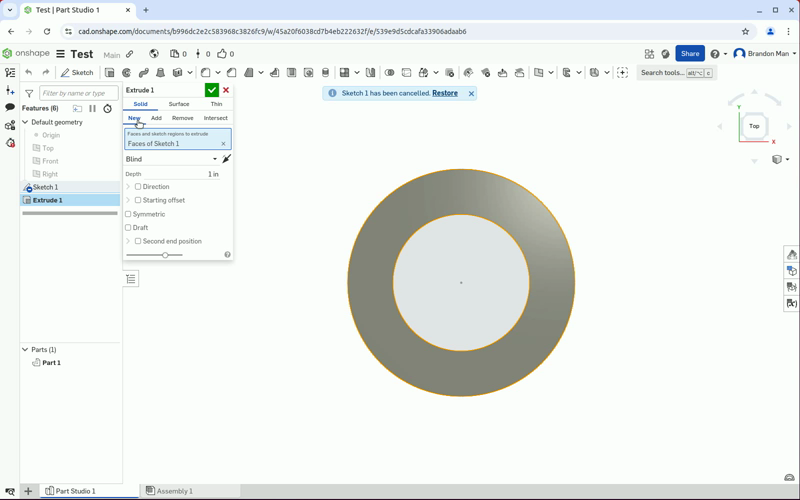
click(137, 120)
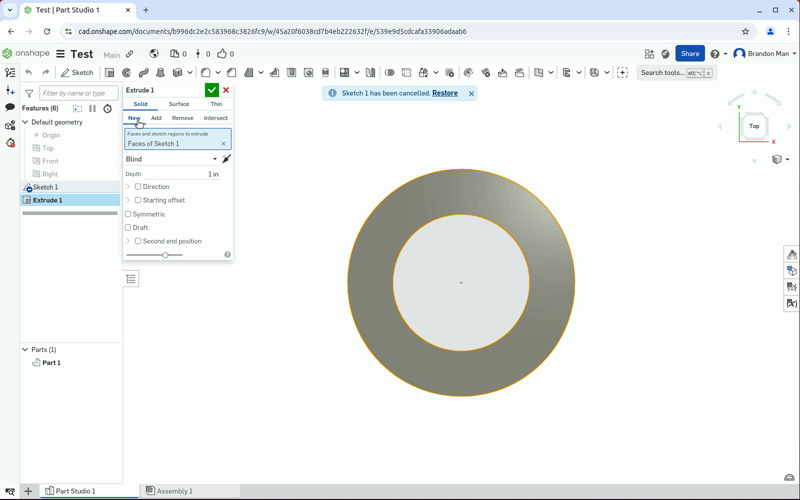
key(tab, 4)
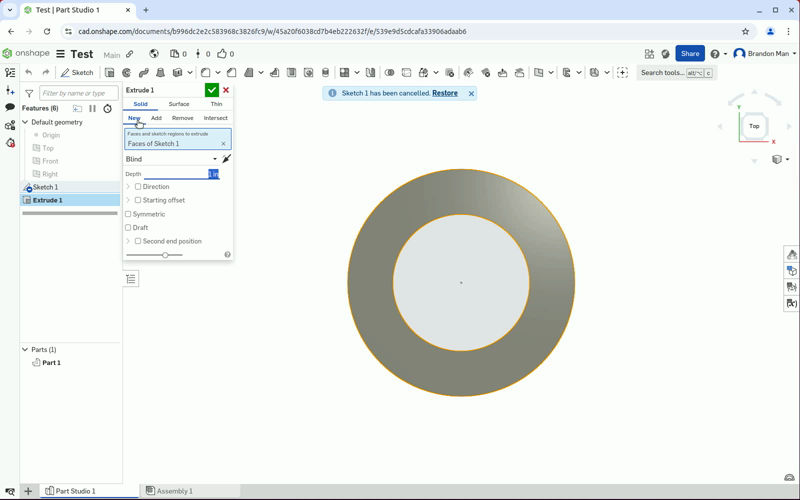
text(1.685)
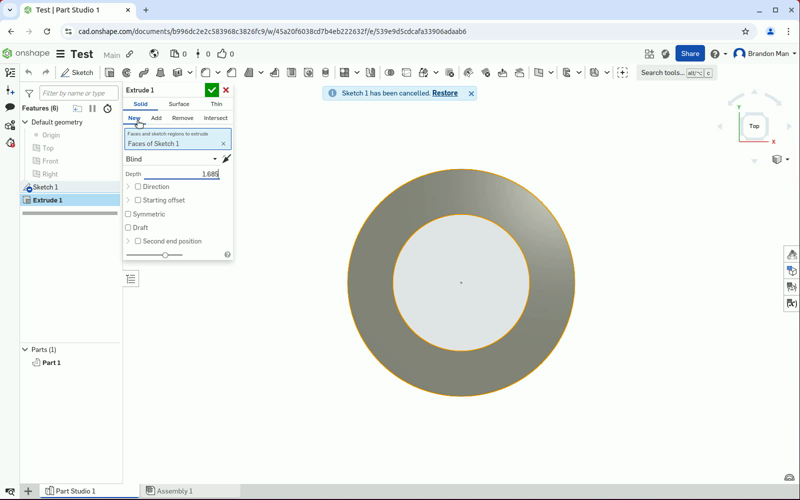
key(enter)
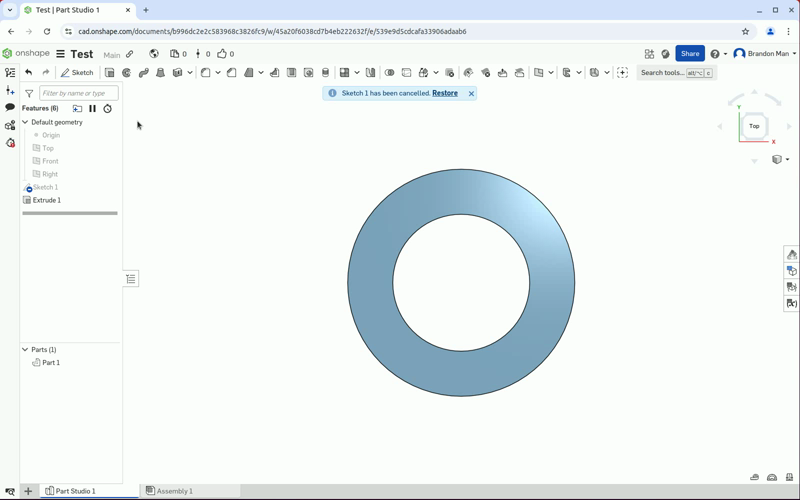
key(shift+h)
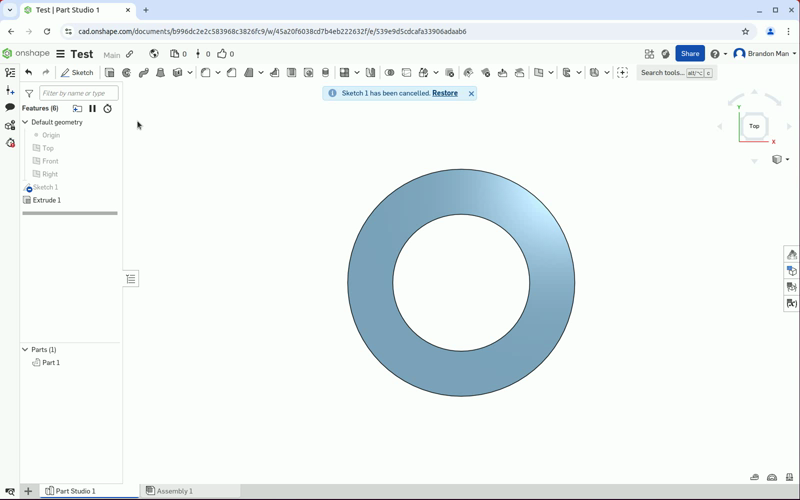
key(shift+h)
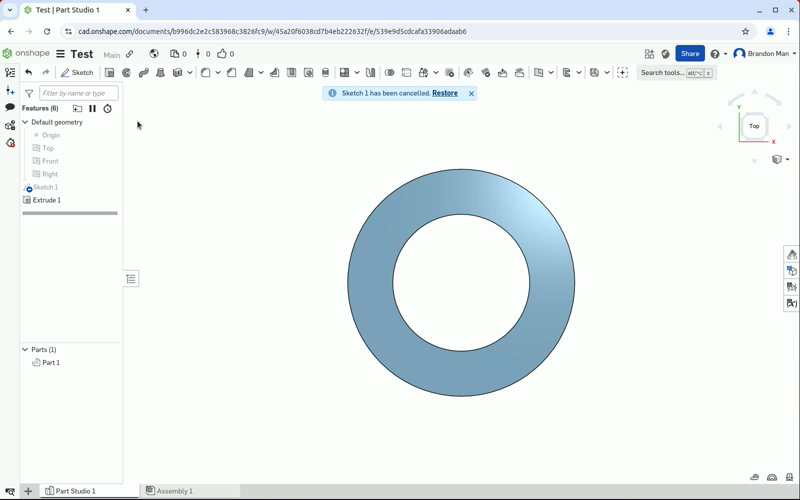
mouse_move(73, 189)
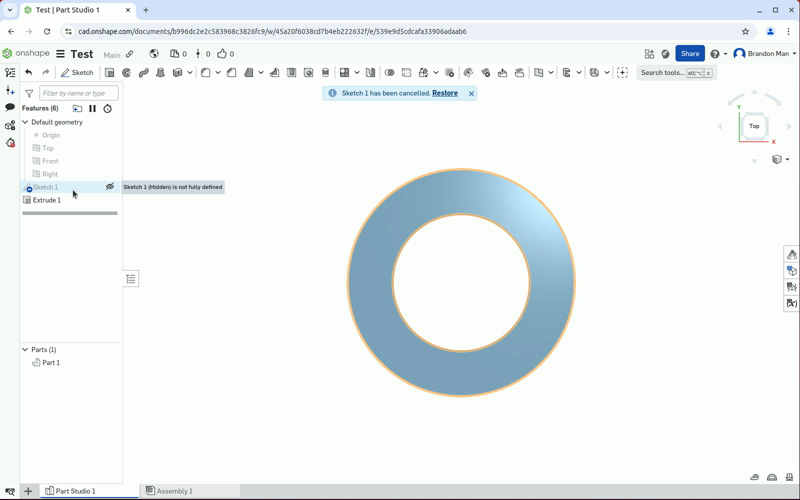
click(73, 189)
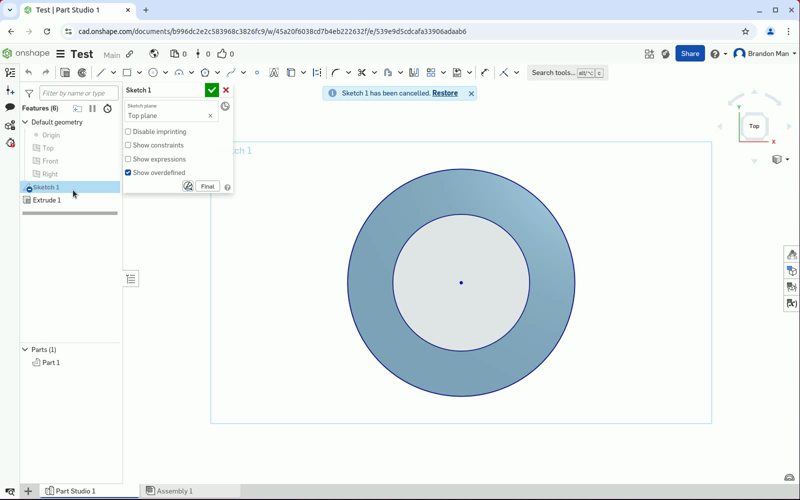
mouse_move(229, 92)
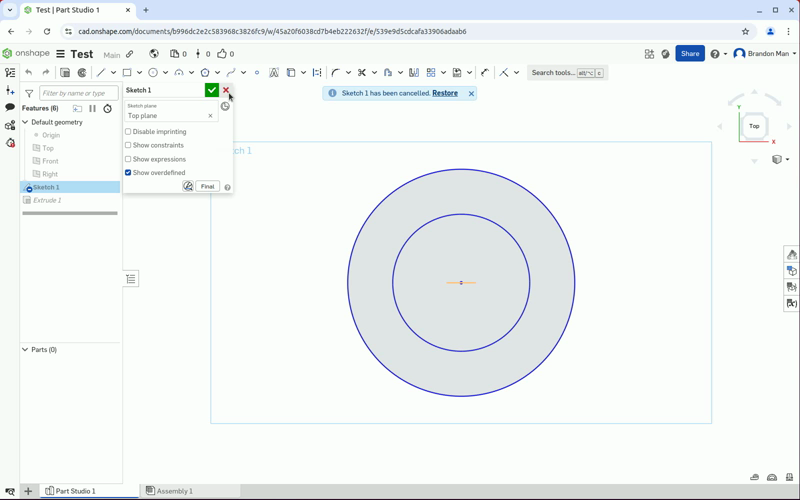
click(229, 92)
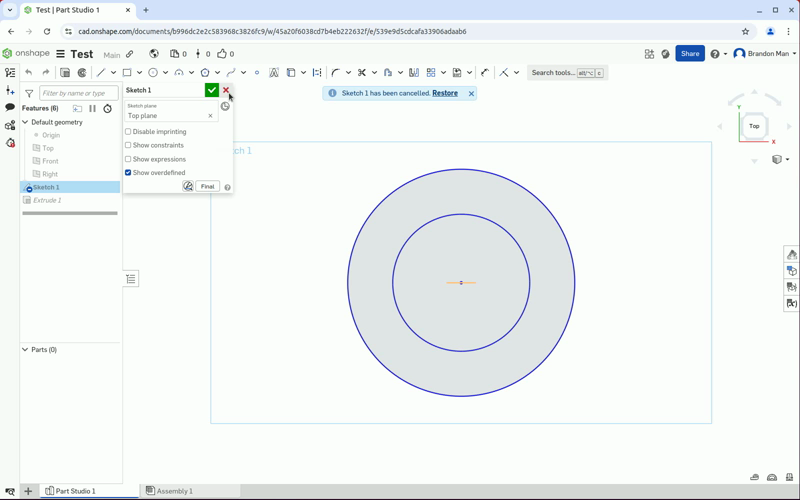
key(shift+s)
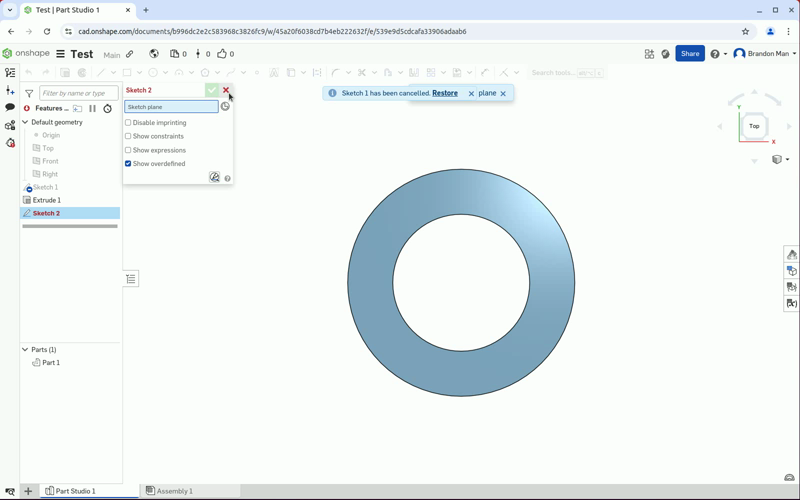
mouse_move(73, 150)
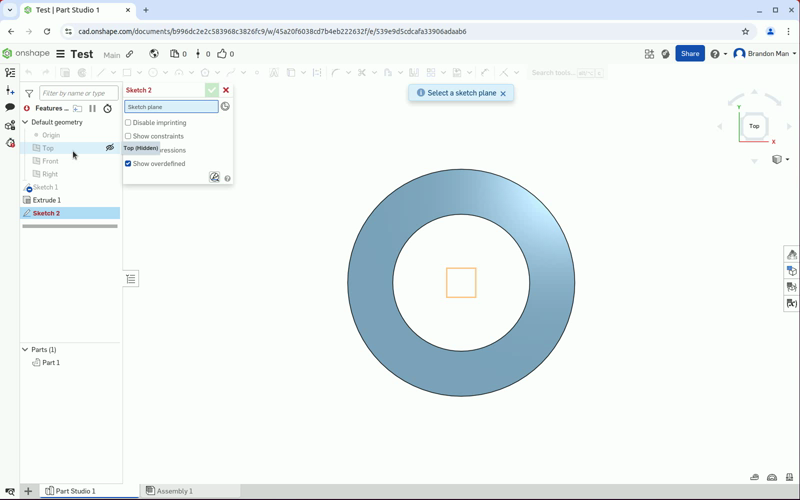
click(73, 150)
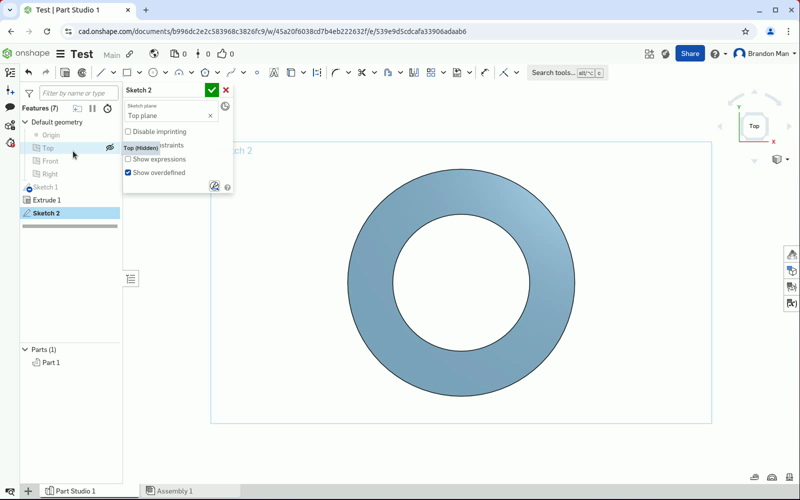
mouse_move(73, 352)
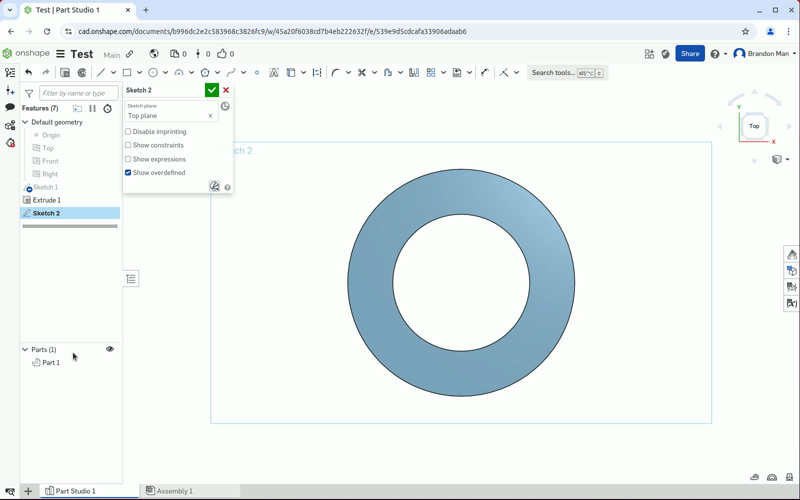
key(y)
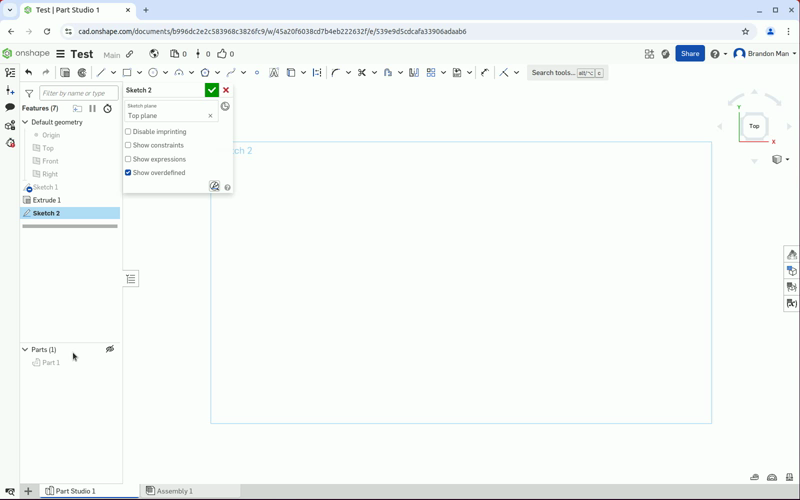
key(c)
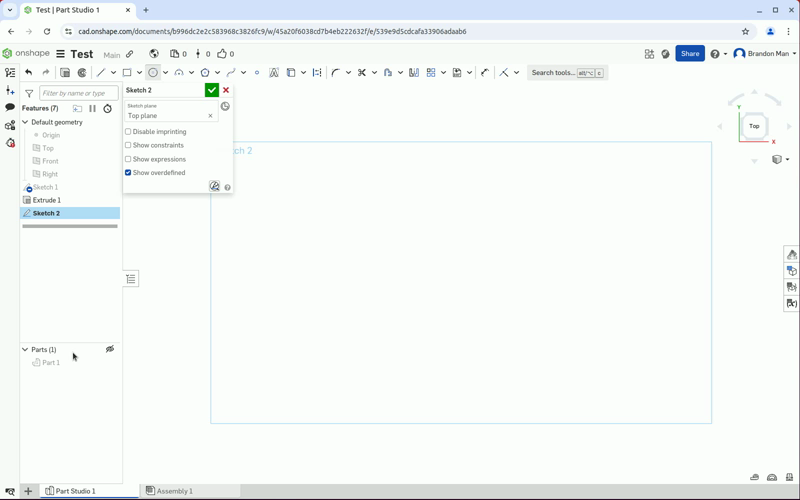
key_down(shift)
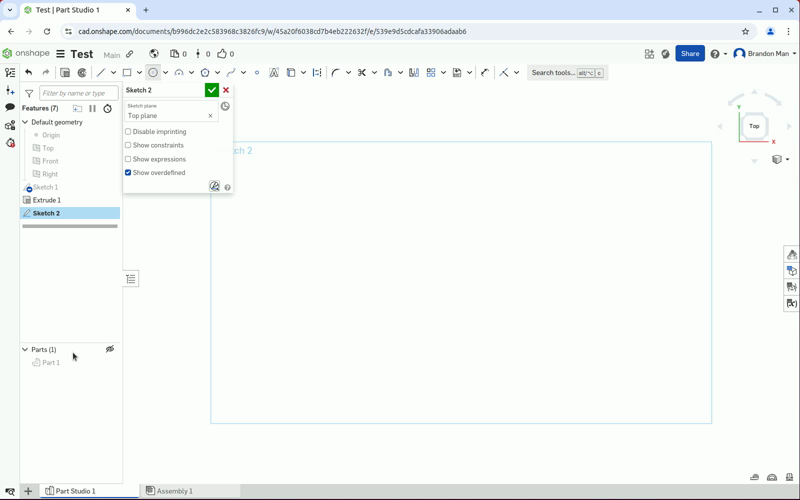
mouse_move(461, 282)
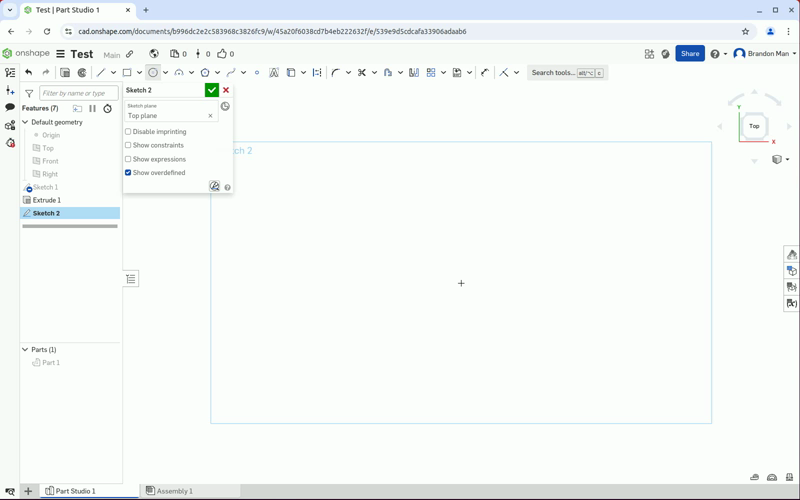
click(461, 282)
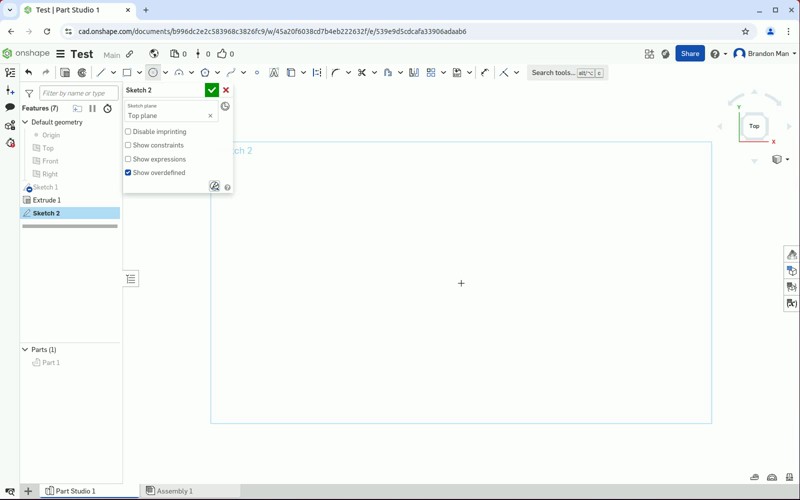
key_up(shift)
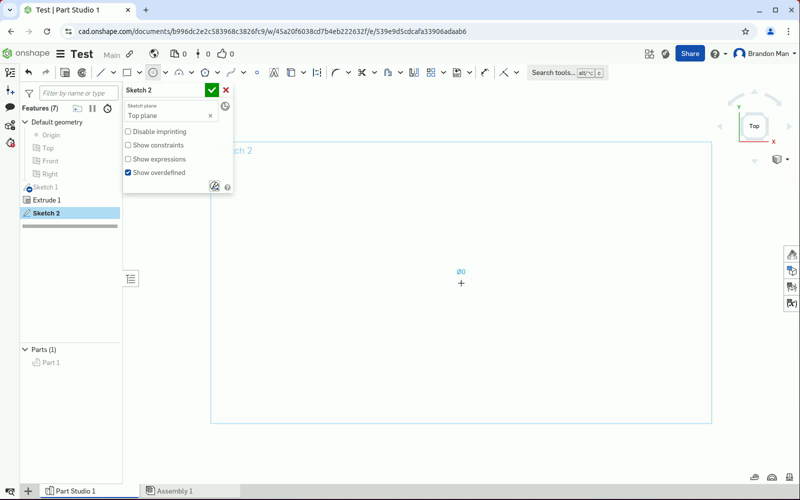
mouse_move(522, 282)
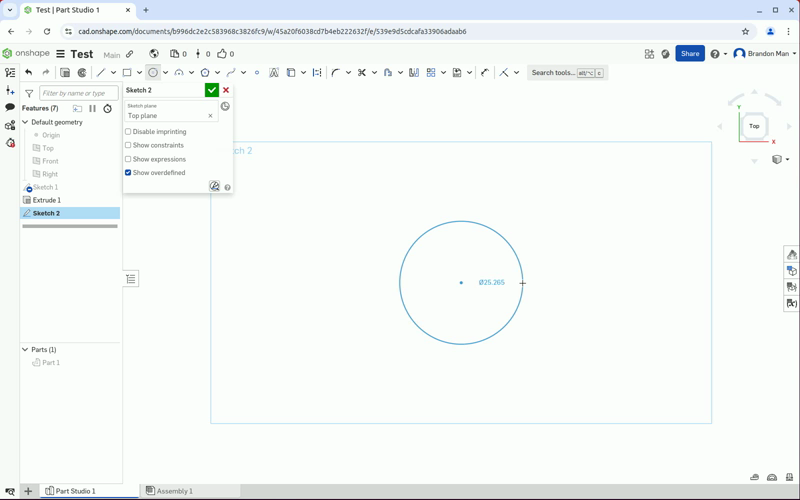
click(522, 282)
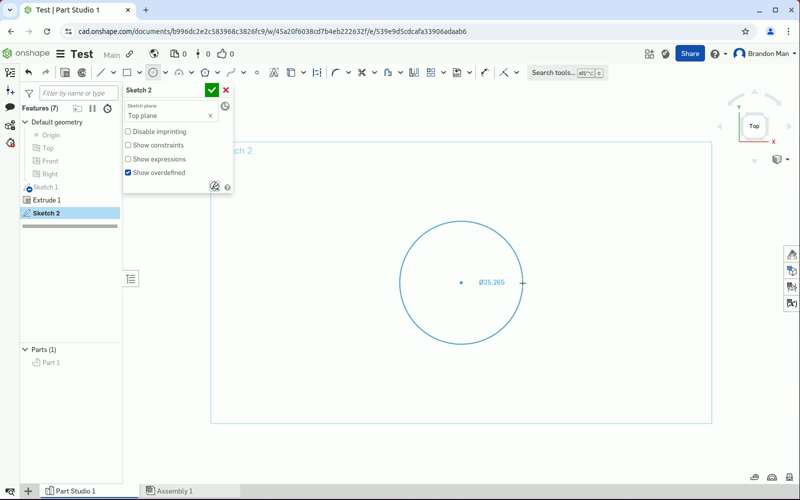
key(esc)
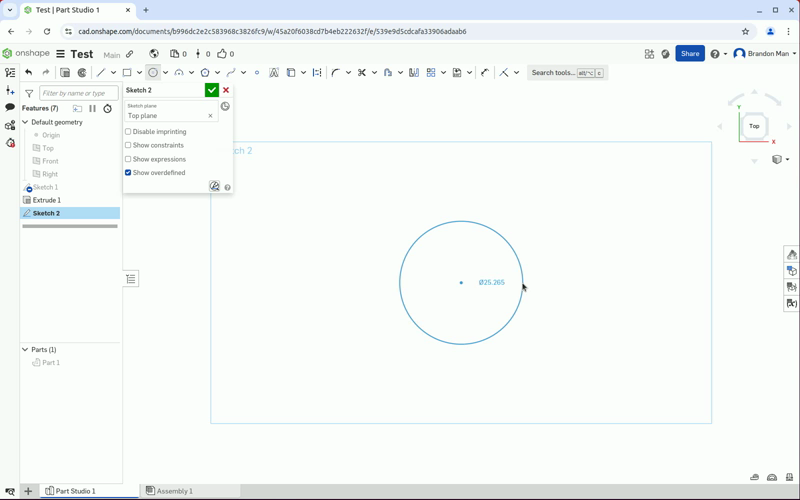
key(c)
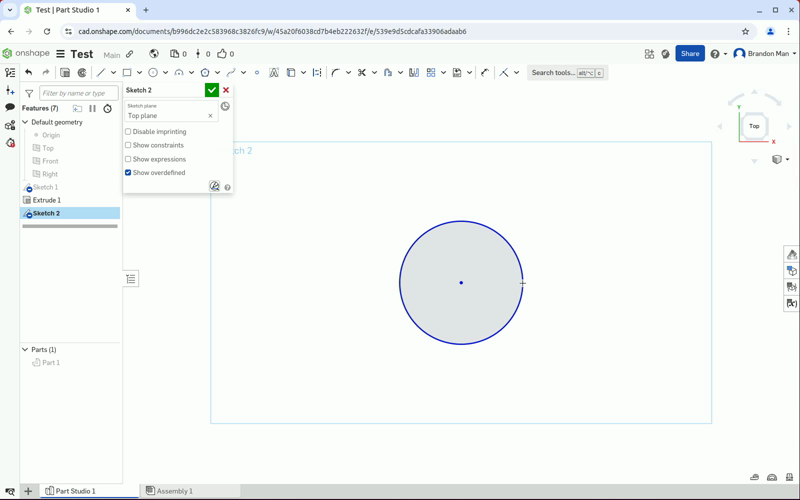
key_down(shift)
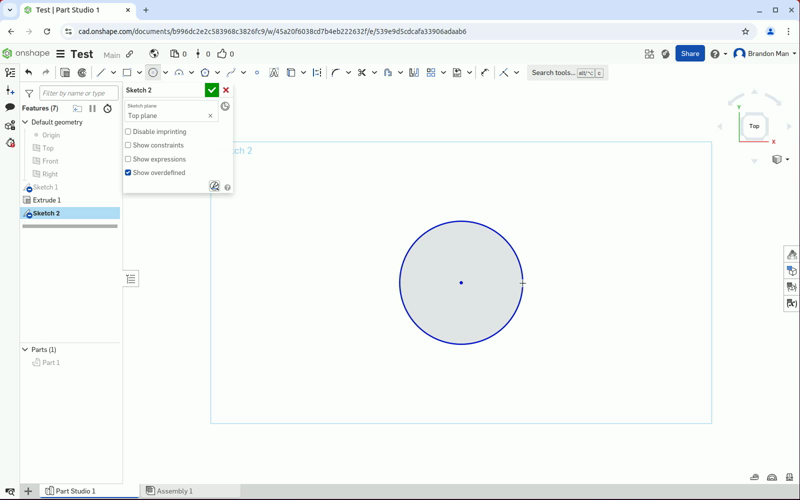
mouse_move(461, 282)
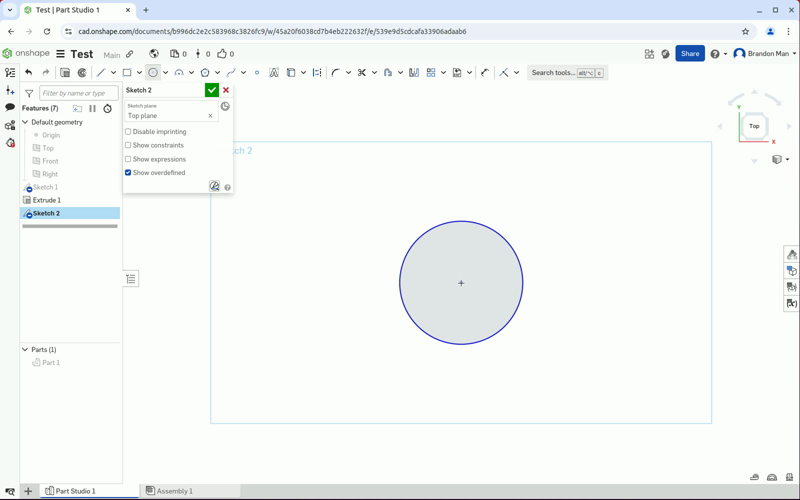
click(461, 282)
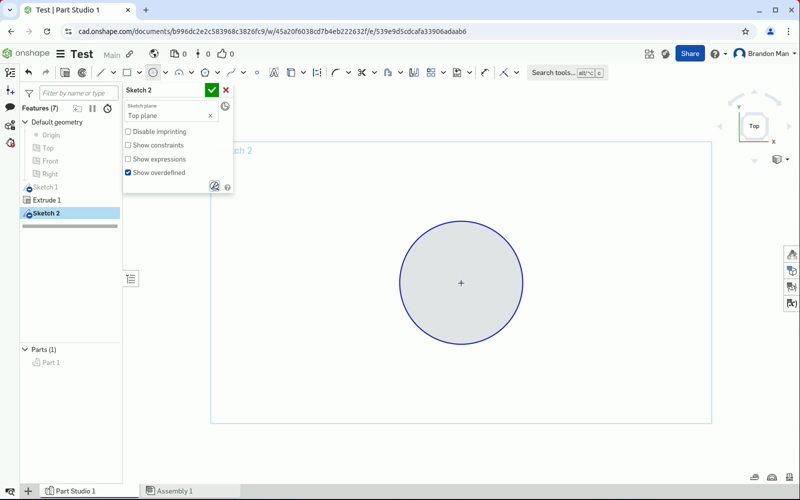
key_up(shift)
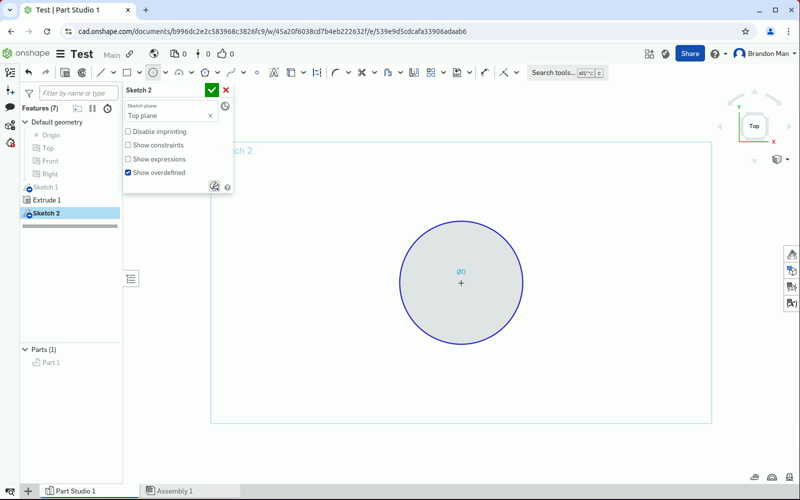
mouse_move(467, 282)
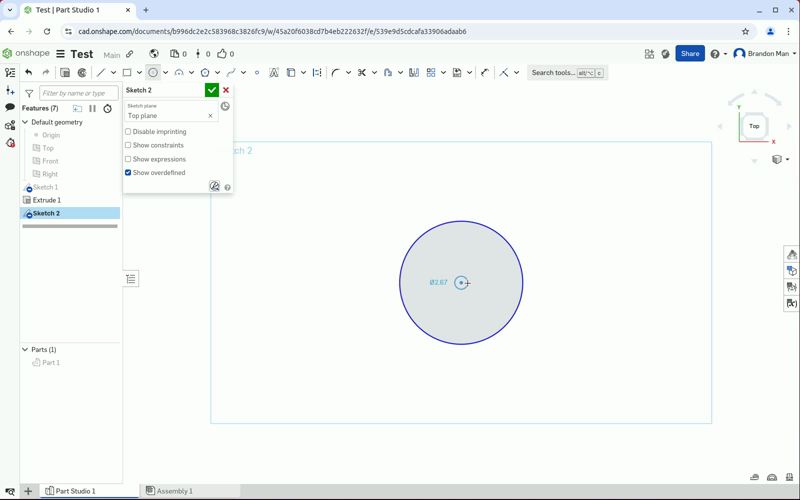
click(467, 282)
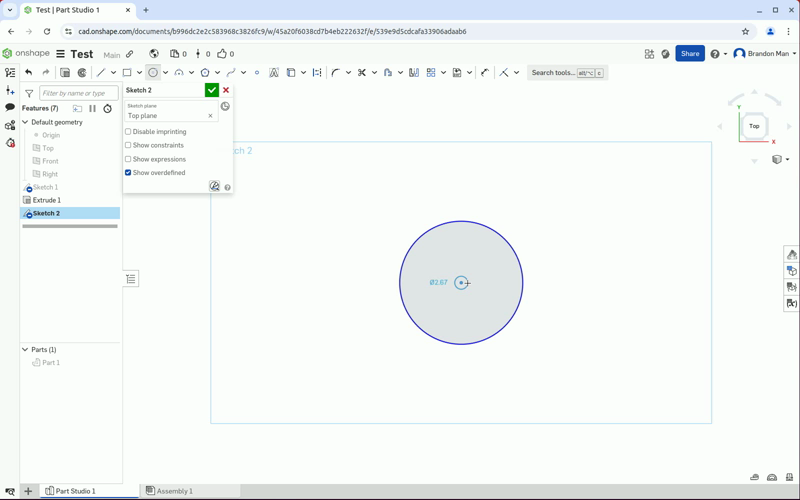
key(esc)
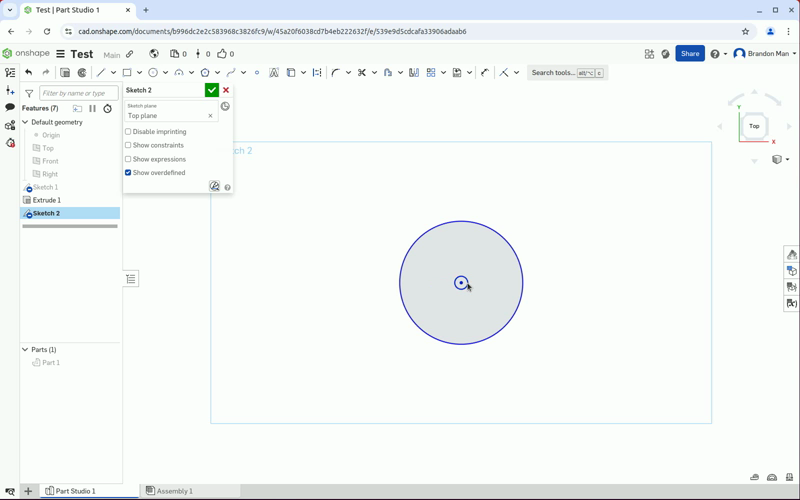
mouse_move(420, 283)
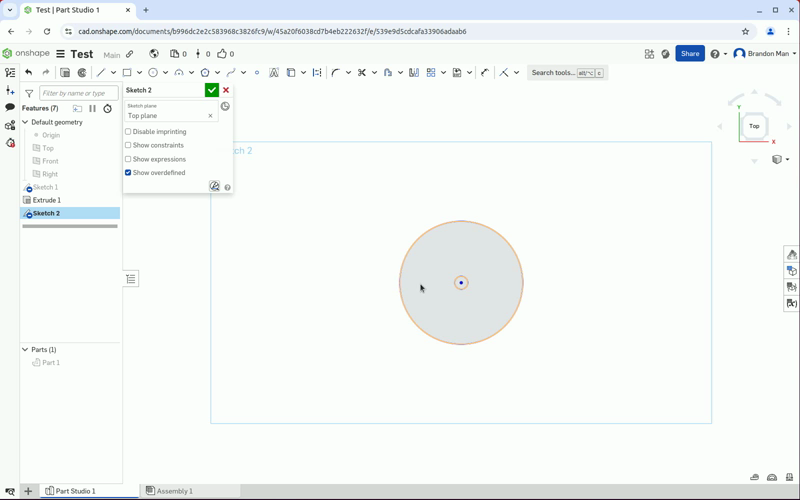
click(420, 283)
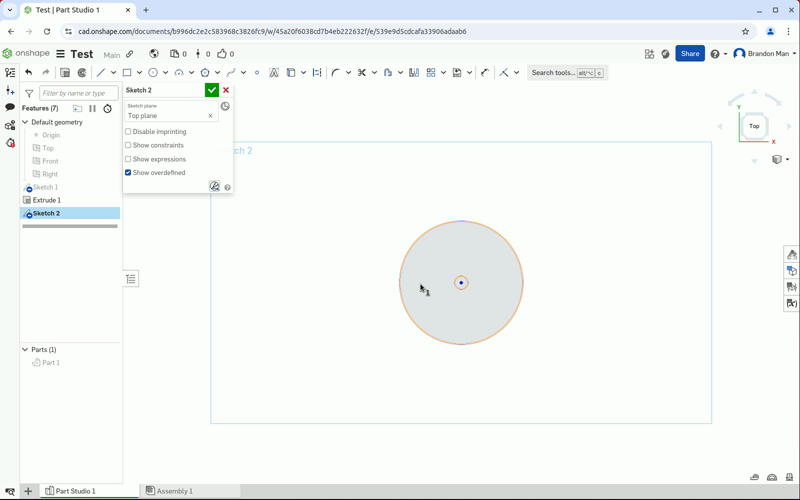
mouse_move(73, 352)
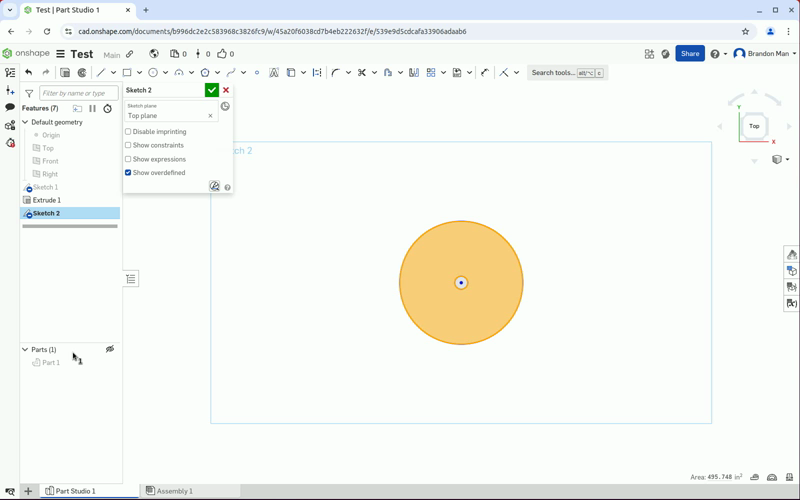
key(shift+y)
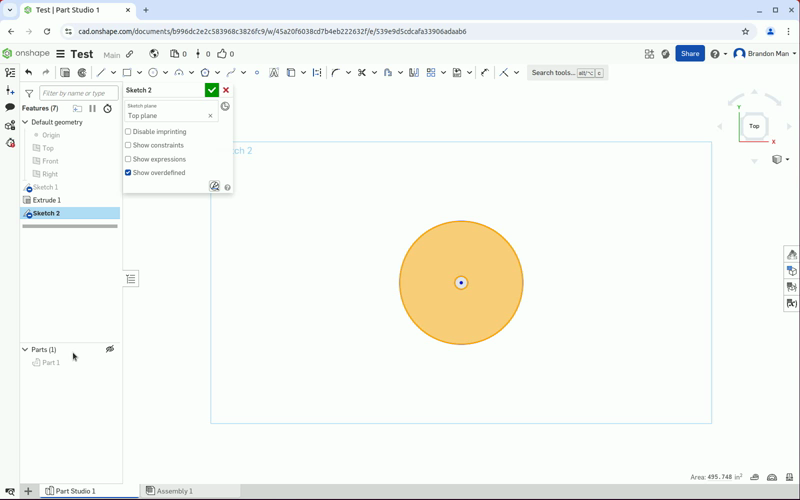
key(shift+e)
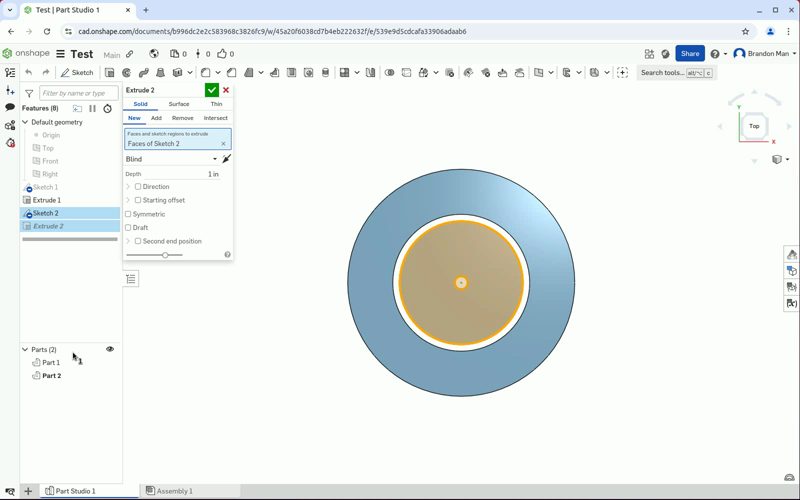
mouse_move(143, 106)
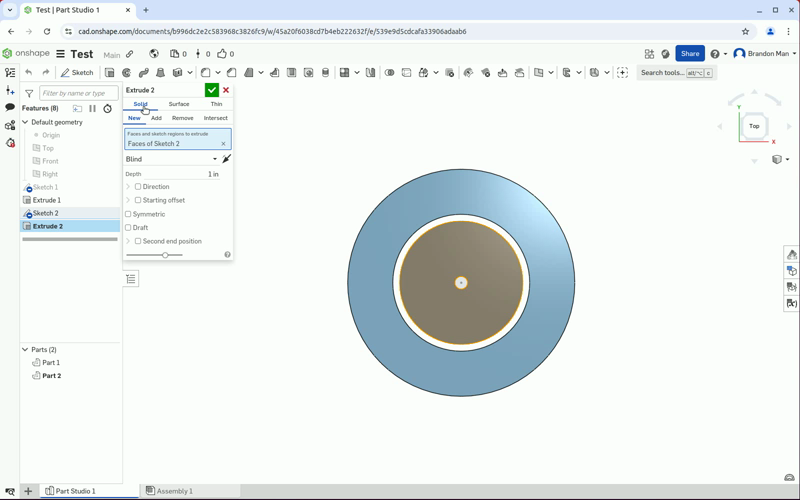
click(143, 106)
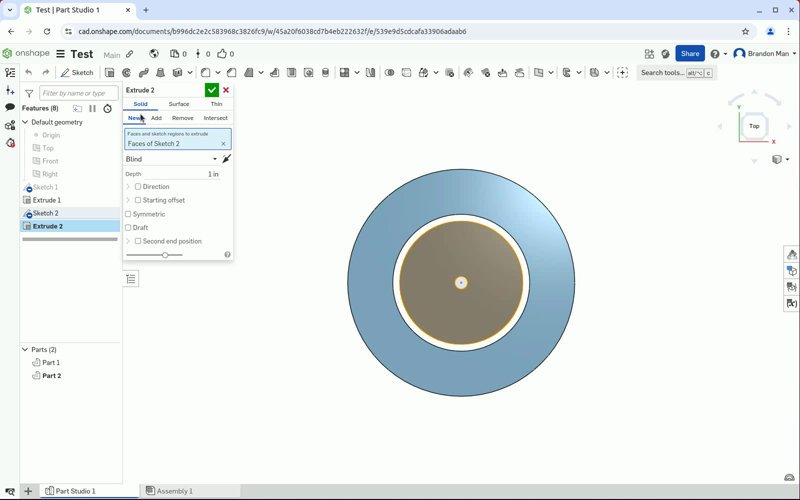
mouse_move(137, 120)
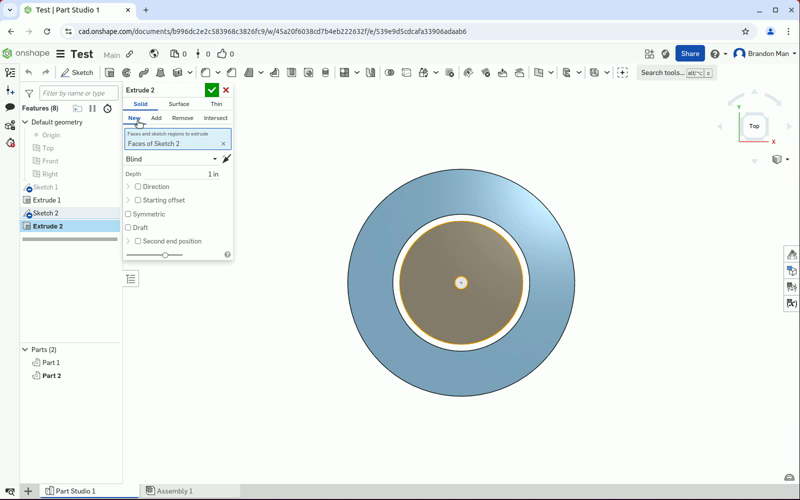
click(137, 120)
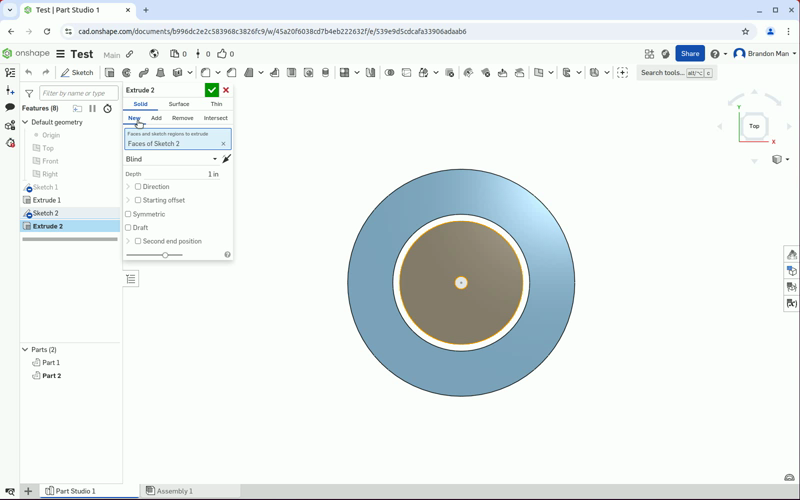
key(tab, 4)
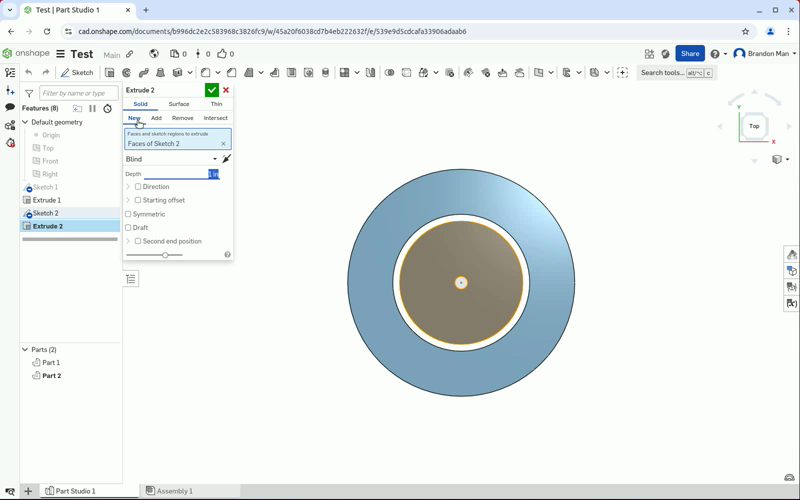
text(1.685)
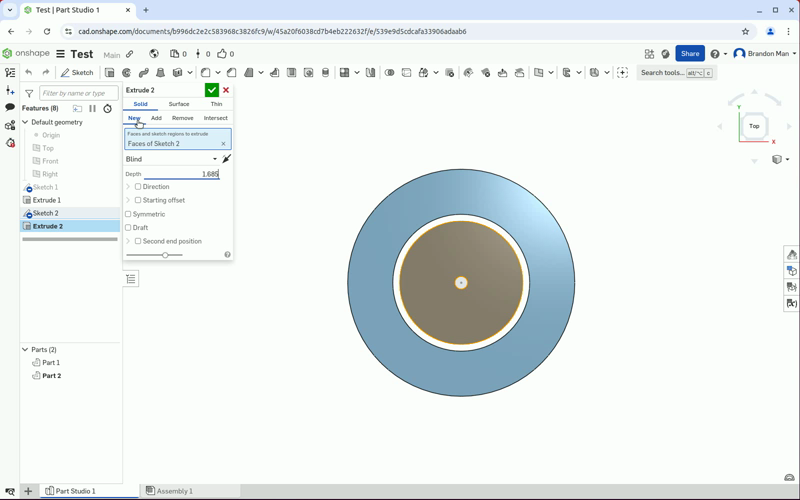
key(enter)
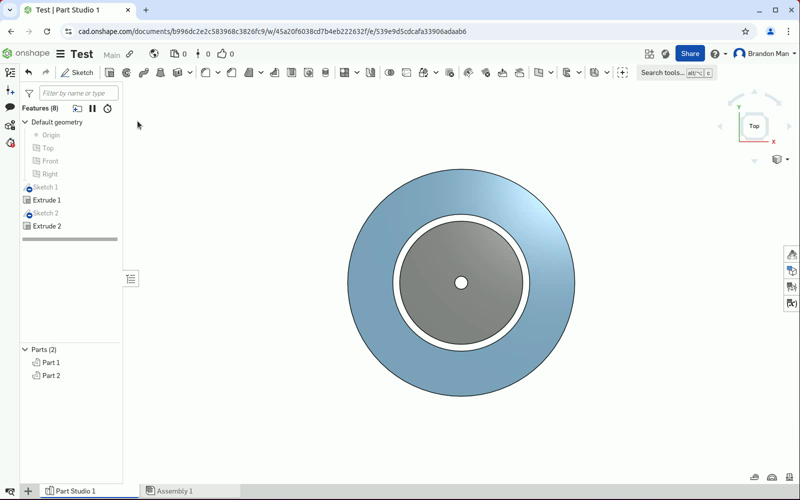
key(shift+h)
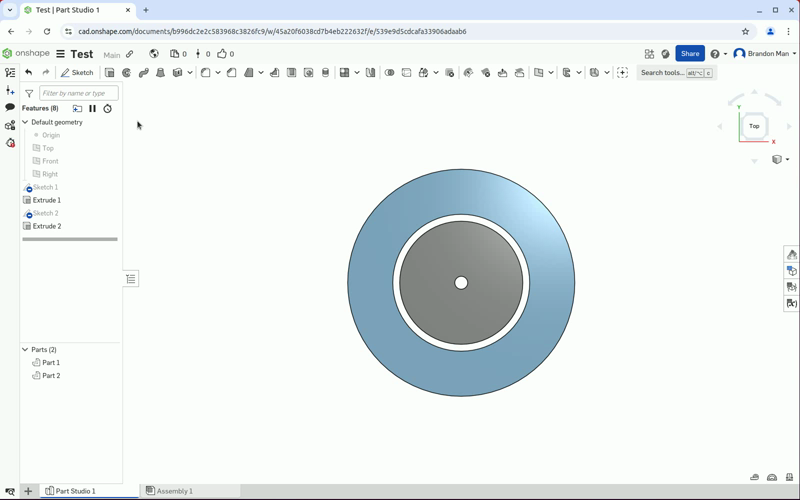
key(shift+h)
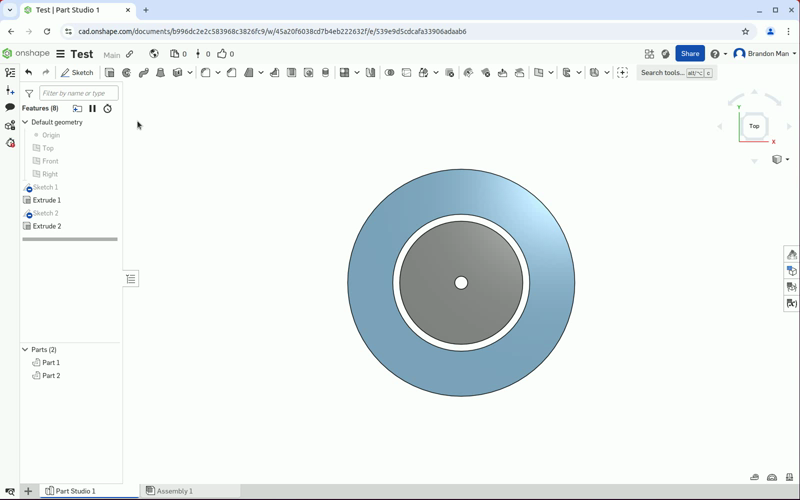
mouse_move(73, 189)
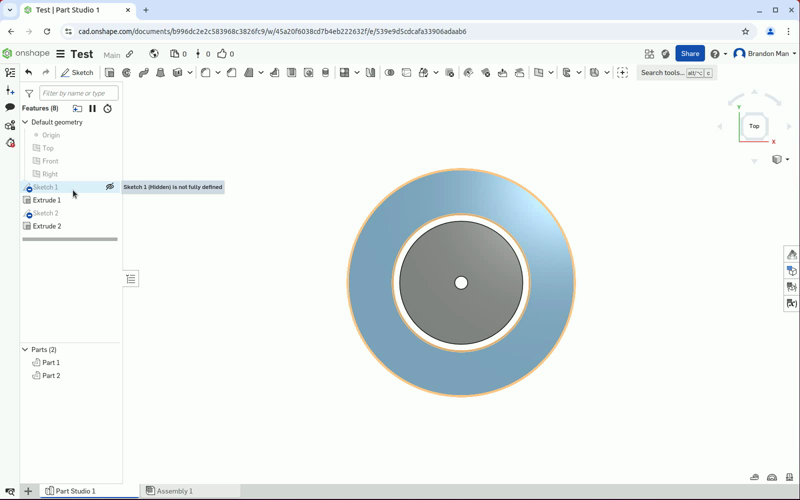
click(73, 189)
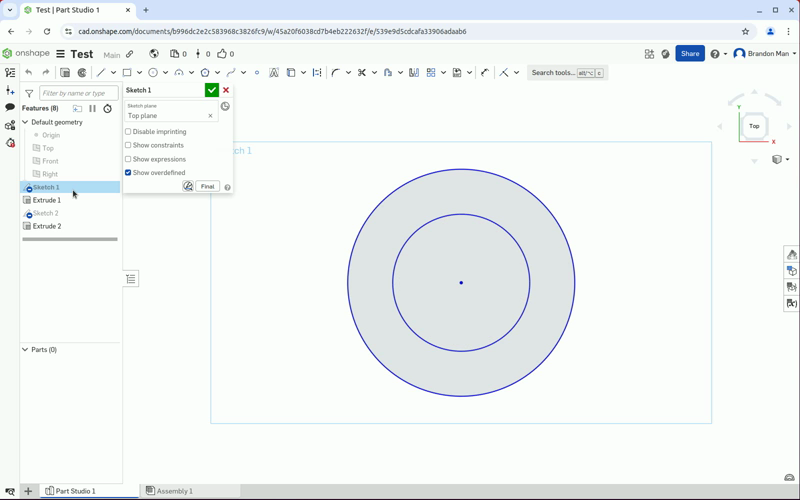
mouse_move(229, 92)
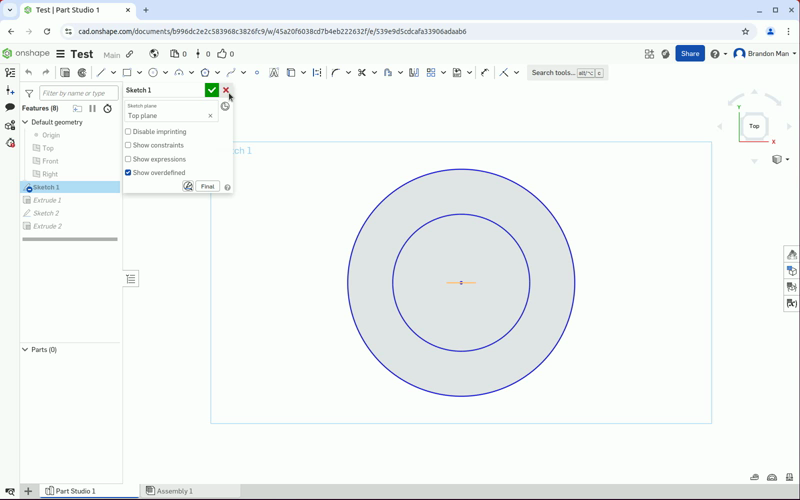
click(229, 92)
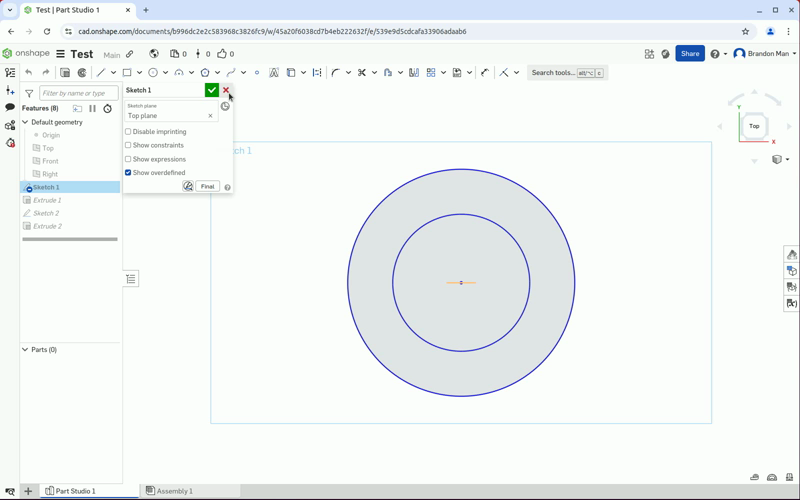
key(shift+s)
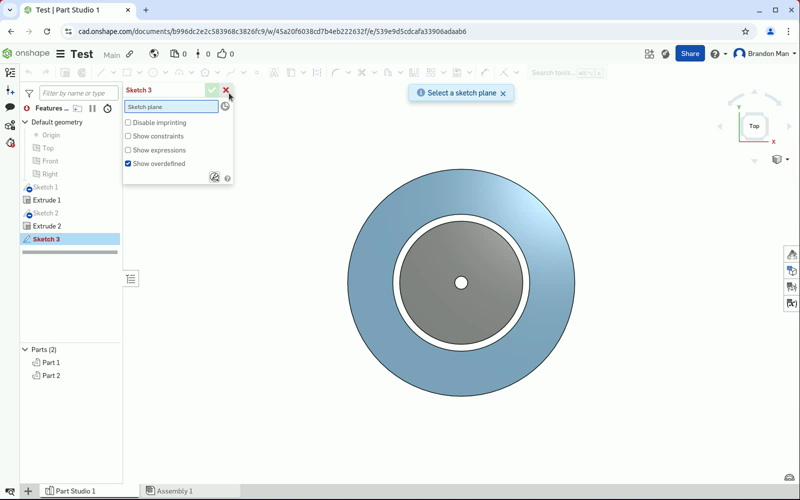
mouse_move(73, 150)
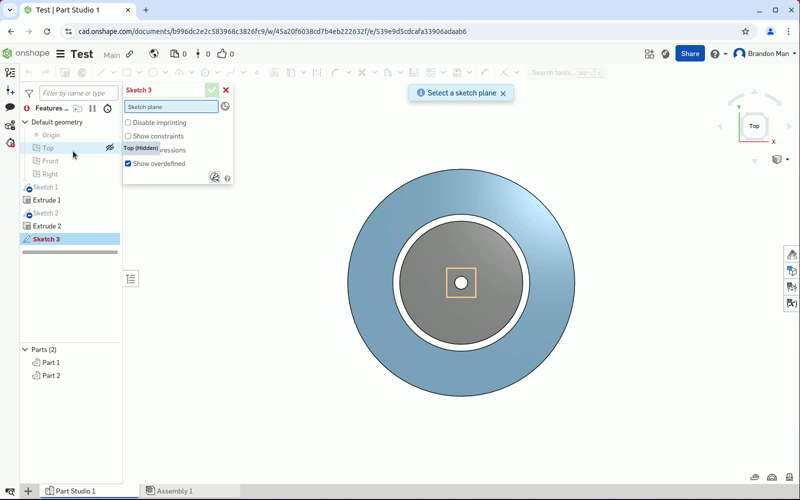
click(73, 150)
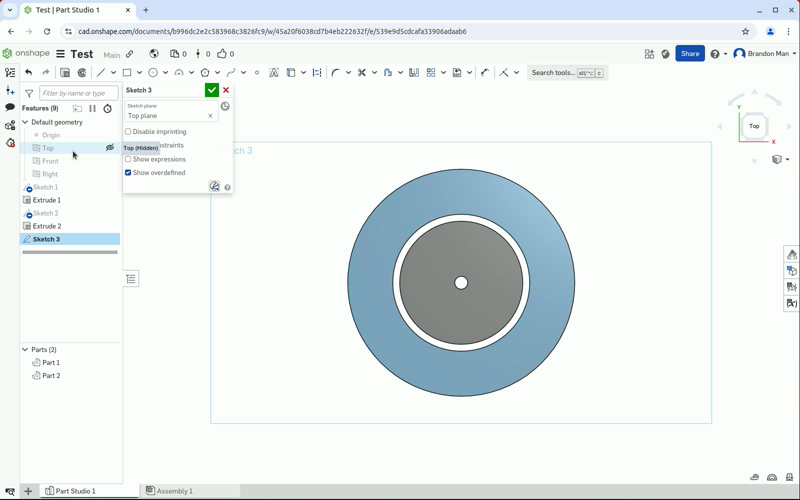
mouse_move(73, 352)
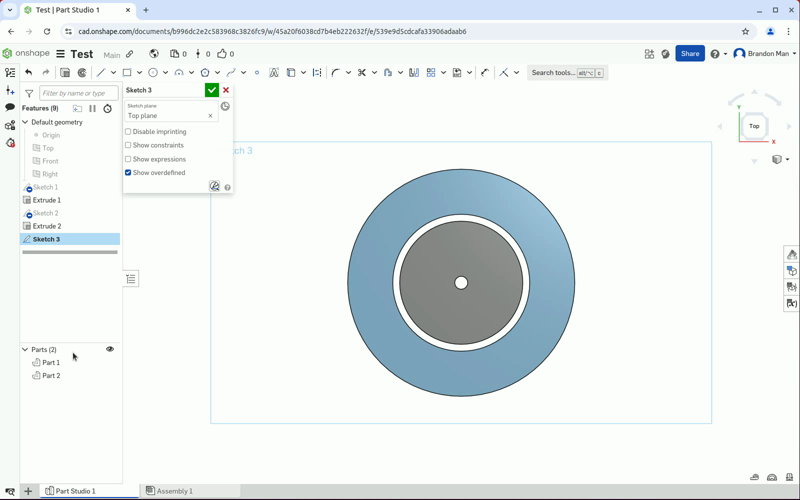
key(y)
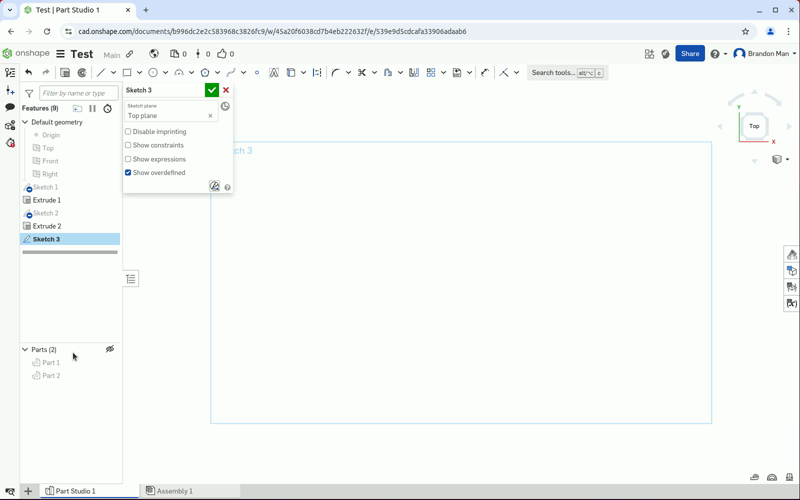
key(c)
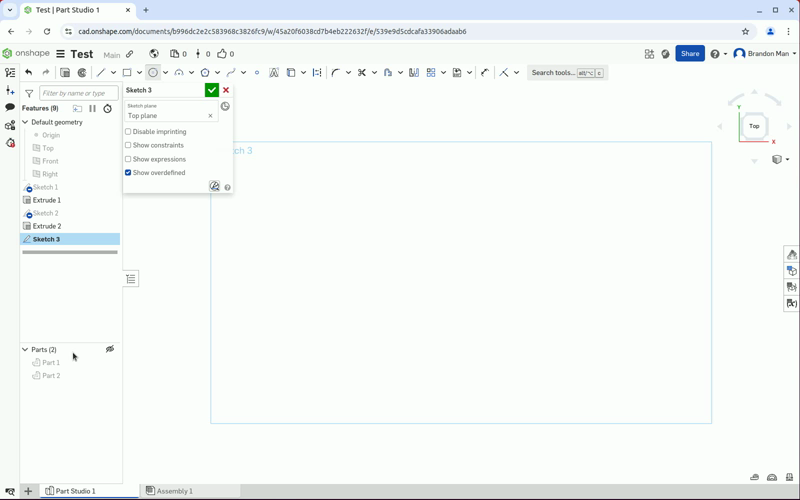
key_down(shift)
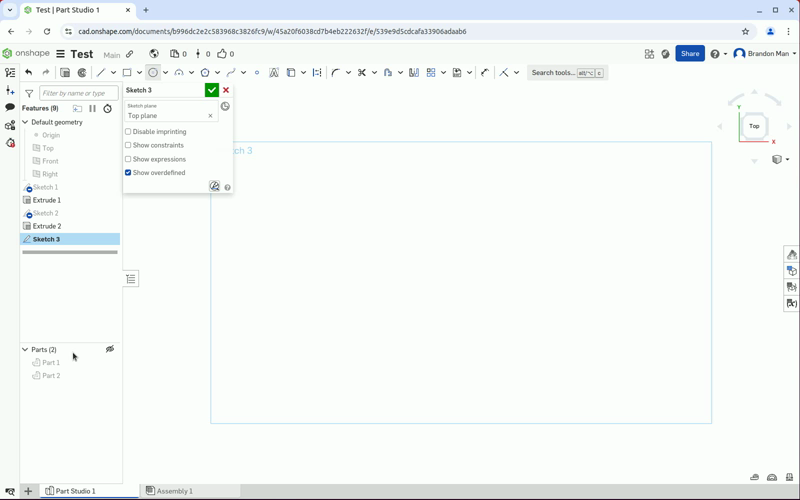
mouse_move(461, 282)
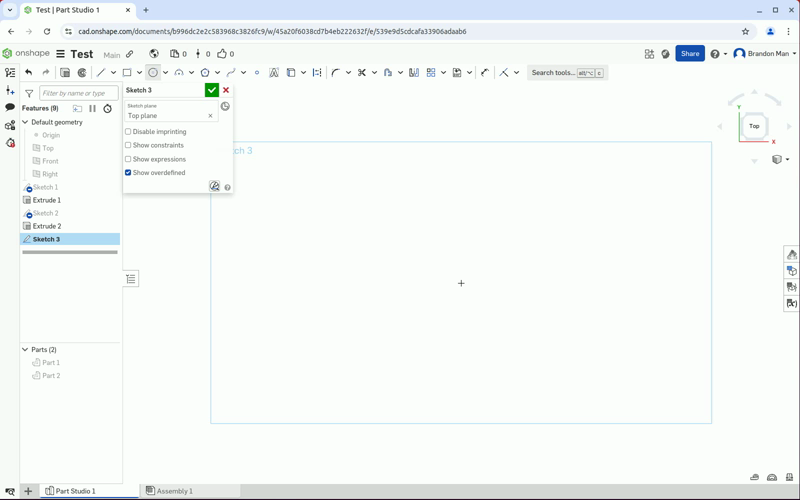
click(461, 282)
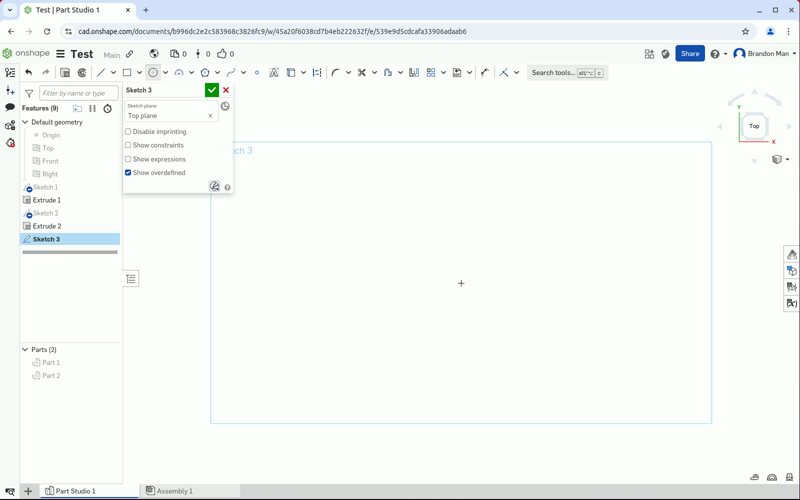
key_up(shift)
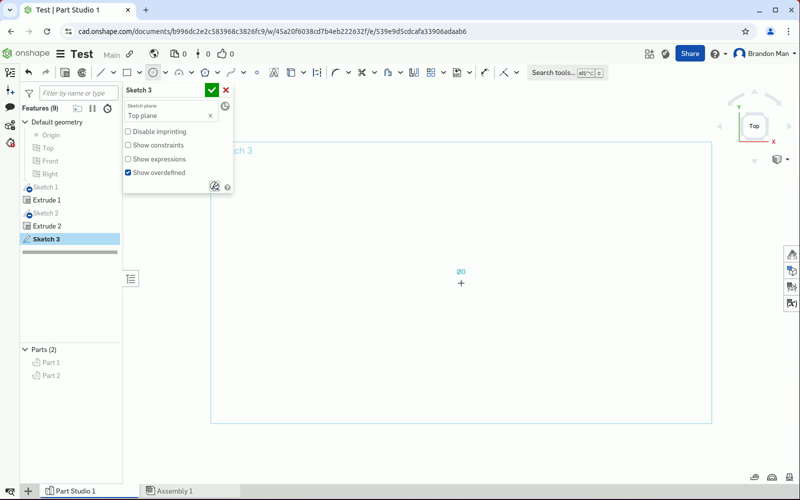
mouse_move(531, 282)
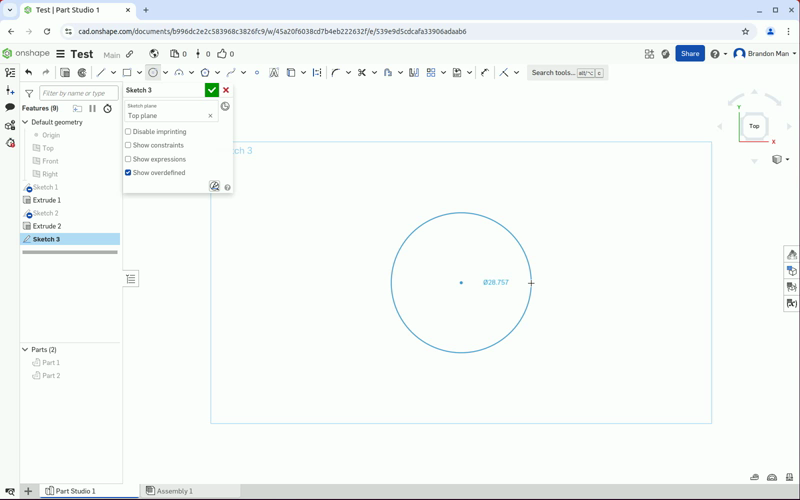
click(531, 282)
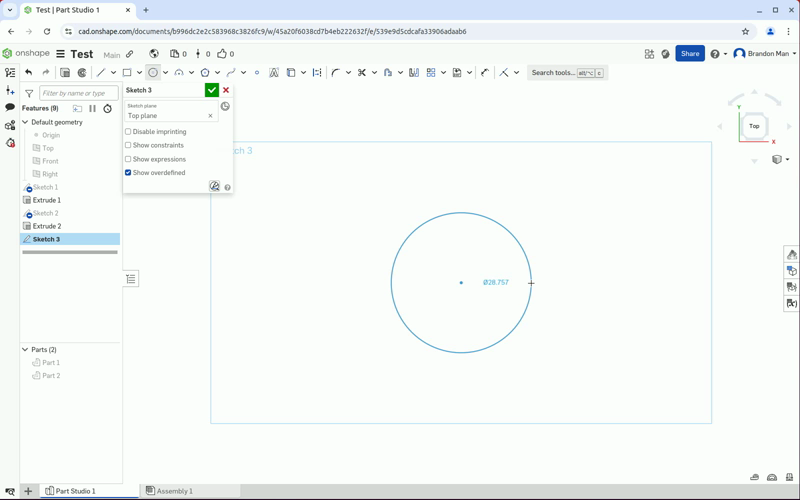
key(esc)
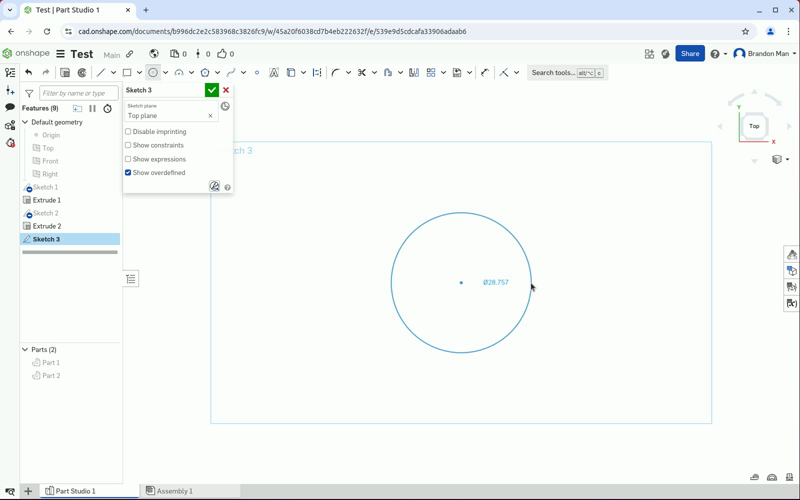
key(c)
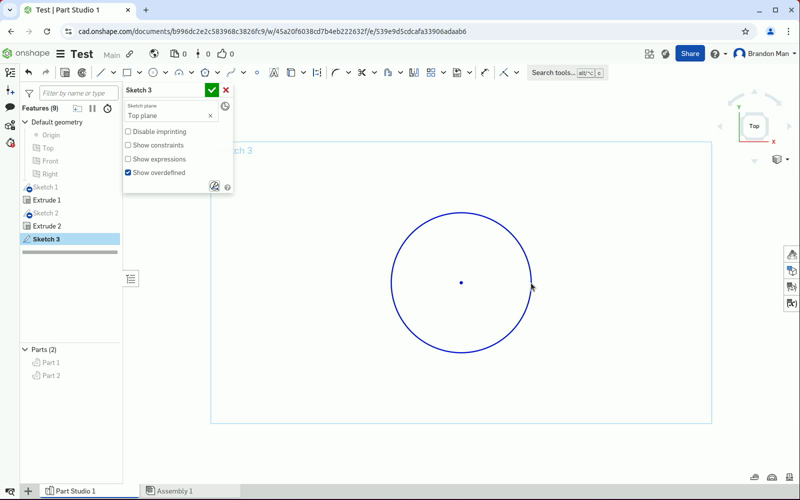
key_down(shift)
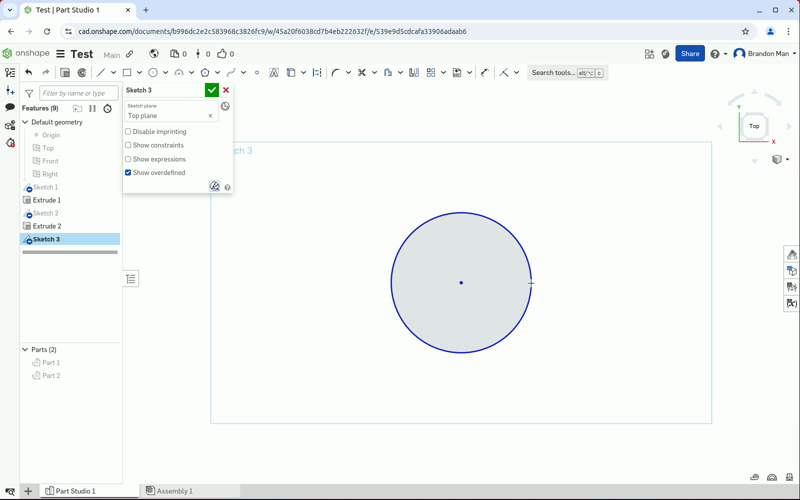
mouse_move(461, 282)
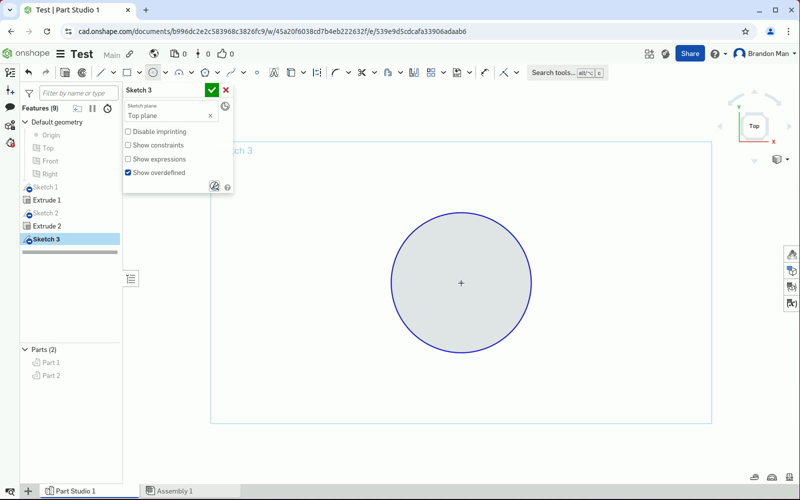
click(461, 282)
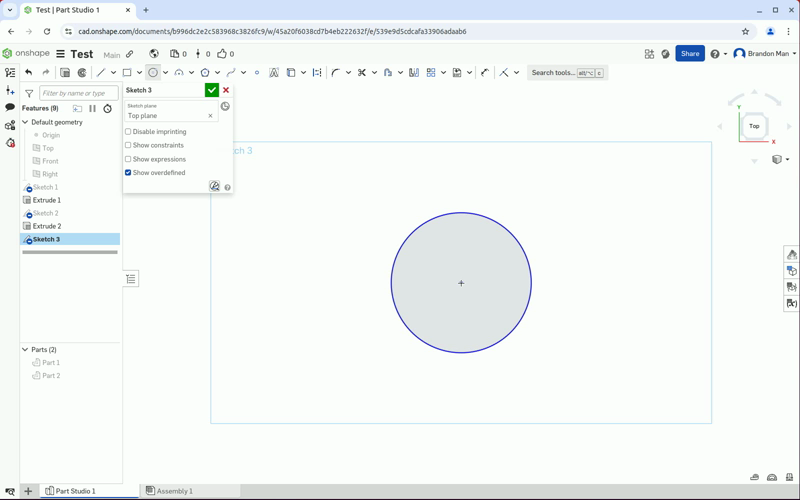
key_up(shift)
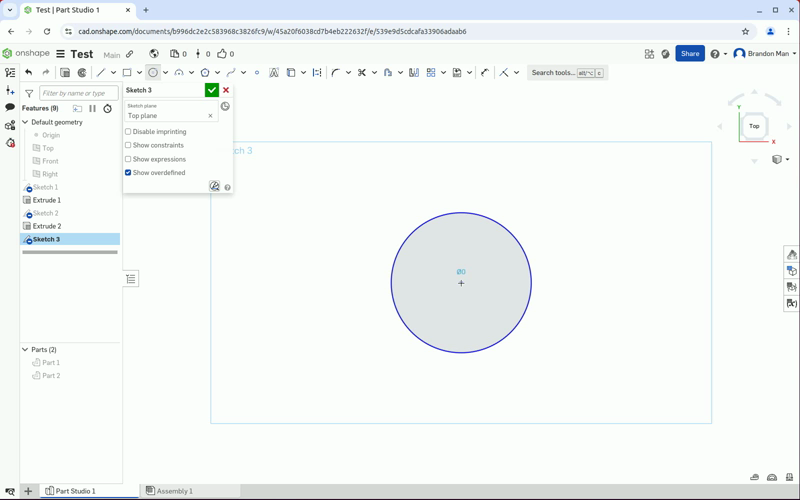
mouse_move(523, 282)
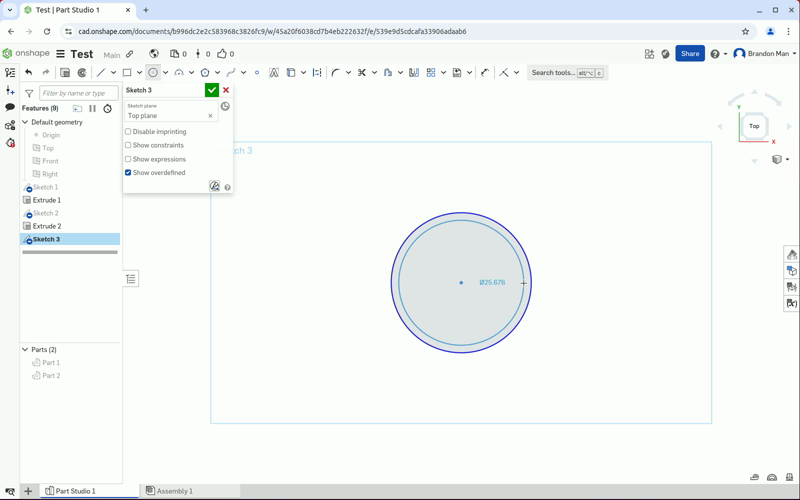
click(523, 282)
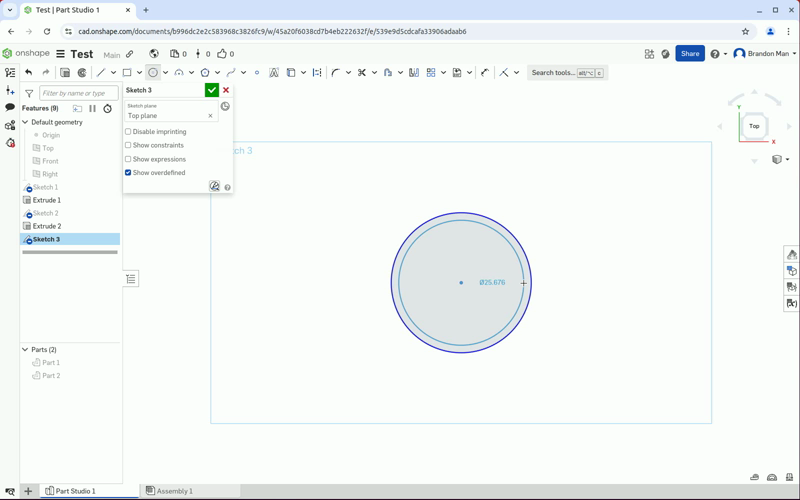
key(esc)
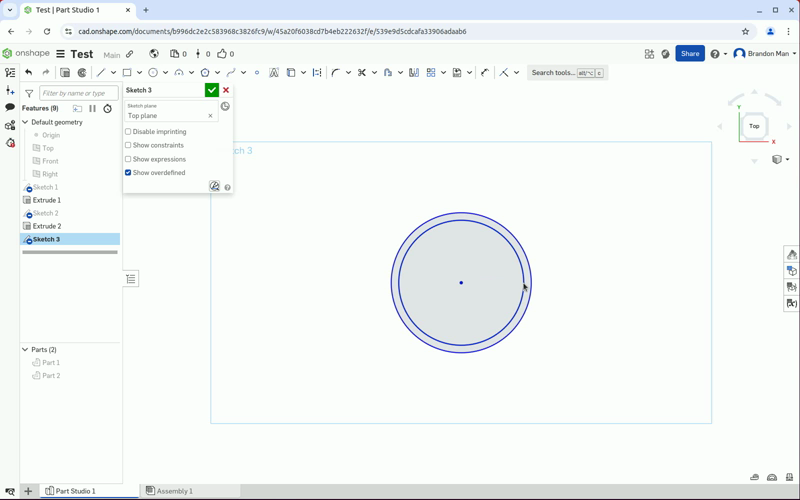
mouse_move(521, 306)
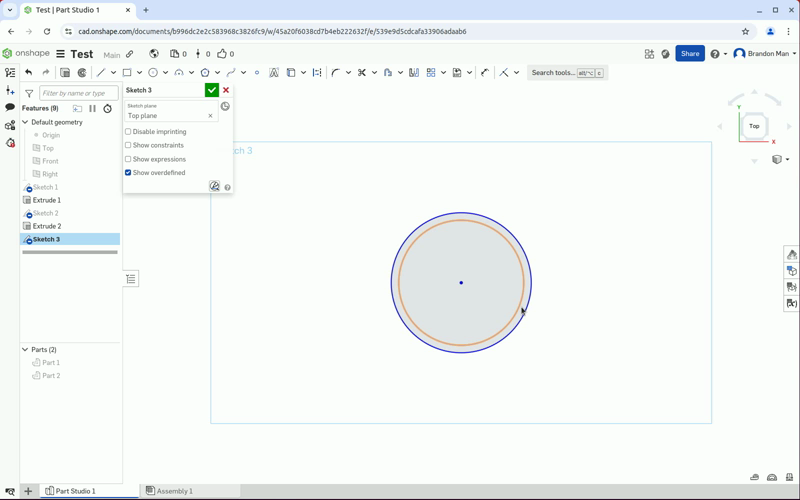
click(521, 306)
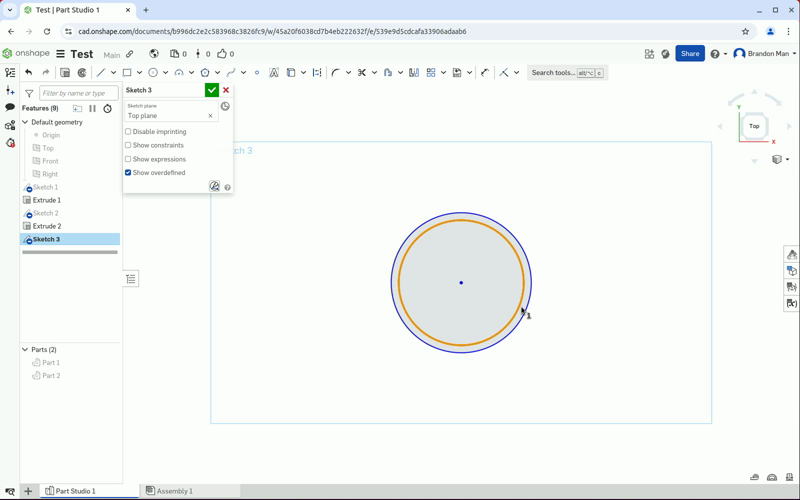
mouse_move(73, 352)
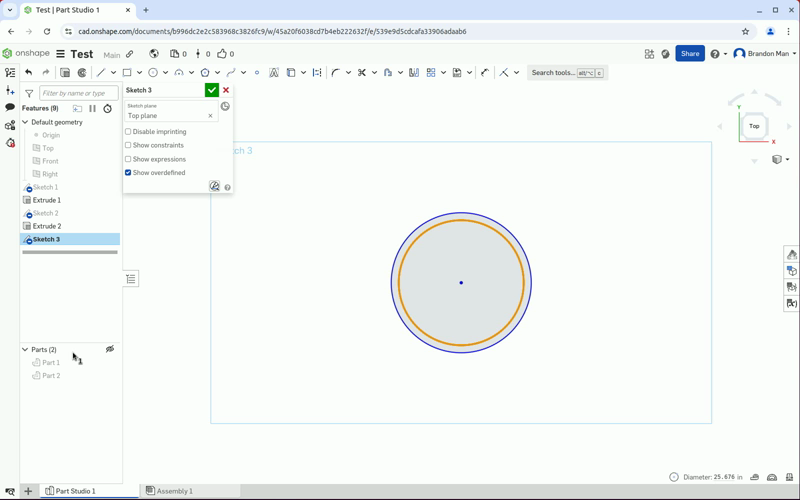
key(shift+y)
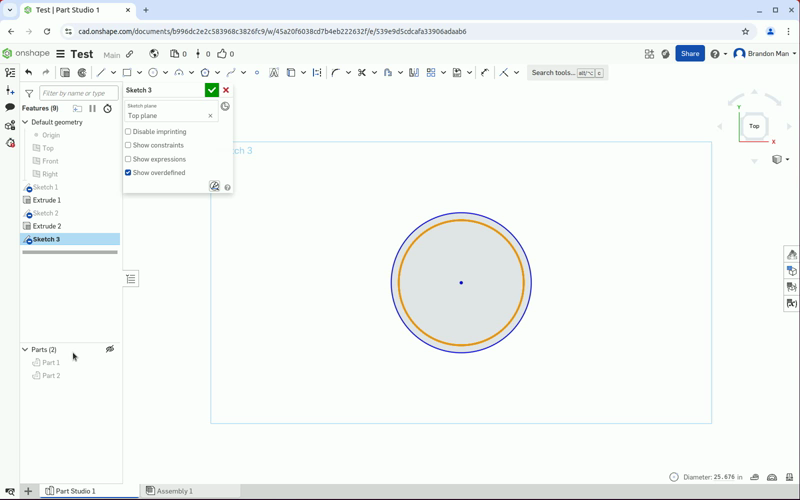
key(shift+e)
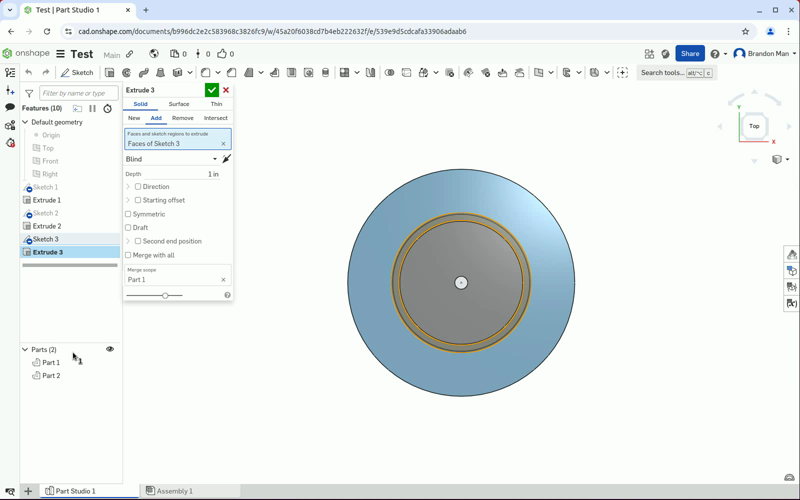
mouse_move(143, 106)
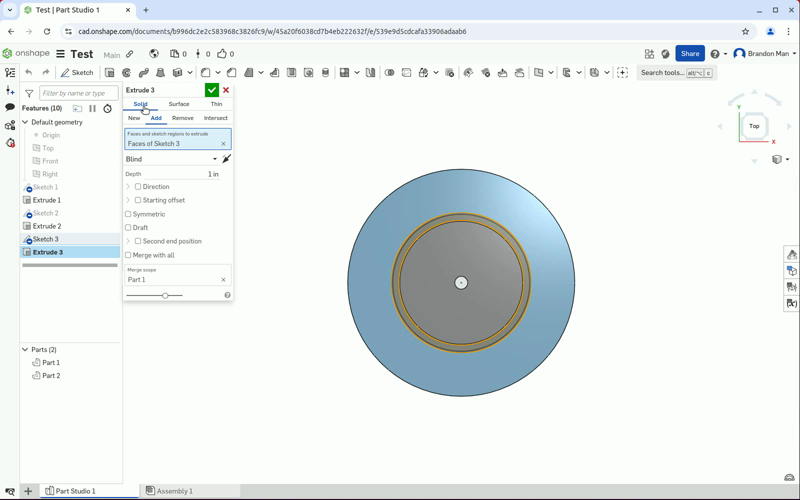
click(143, 106)
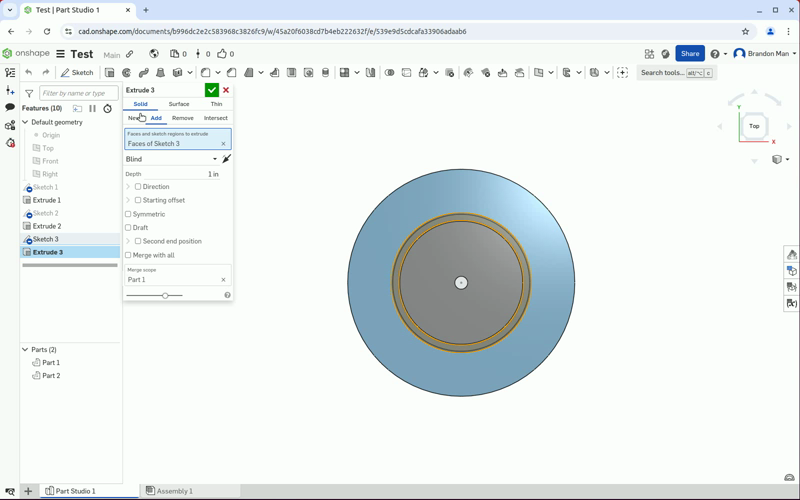
mouse_move(137, 120)
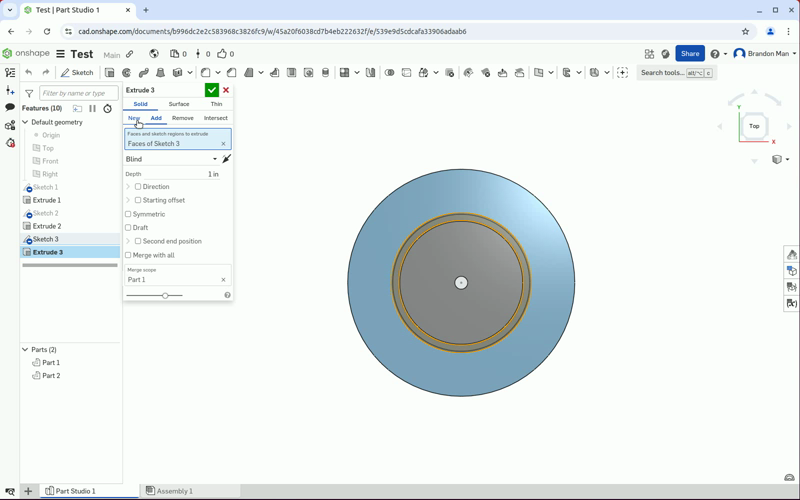
click(137, 120)
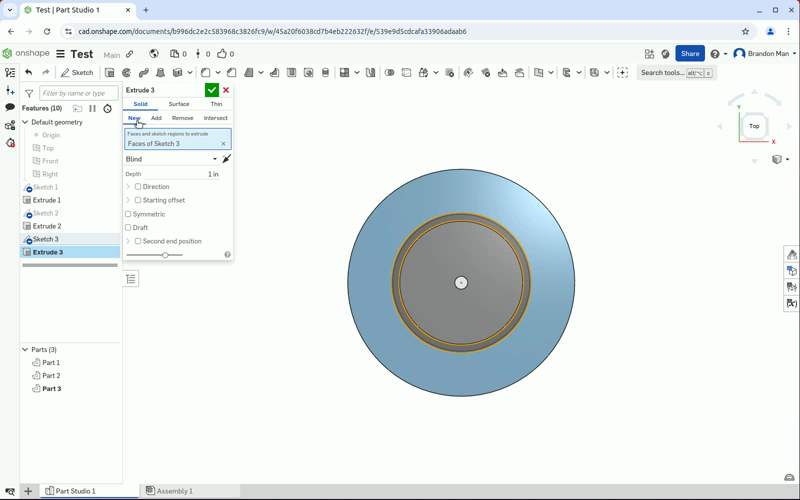
key(tab, 4)
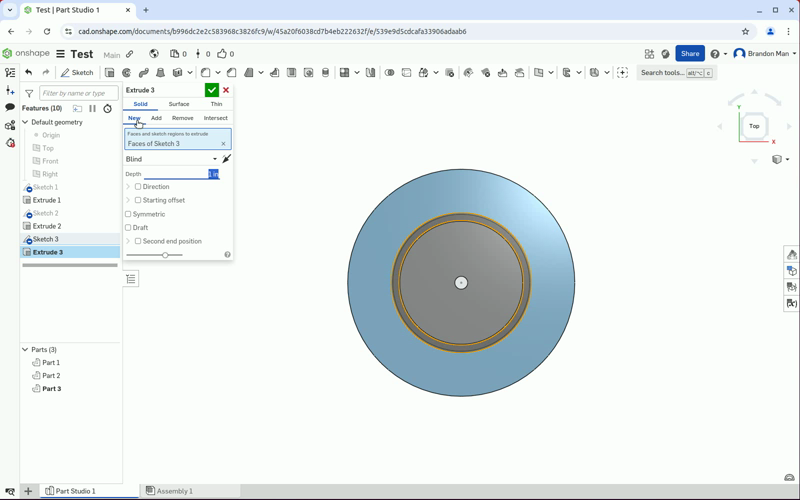
text(1.685)
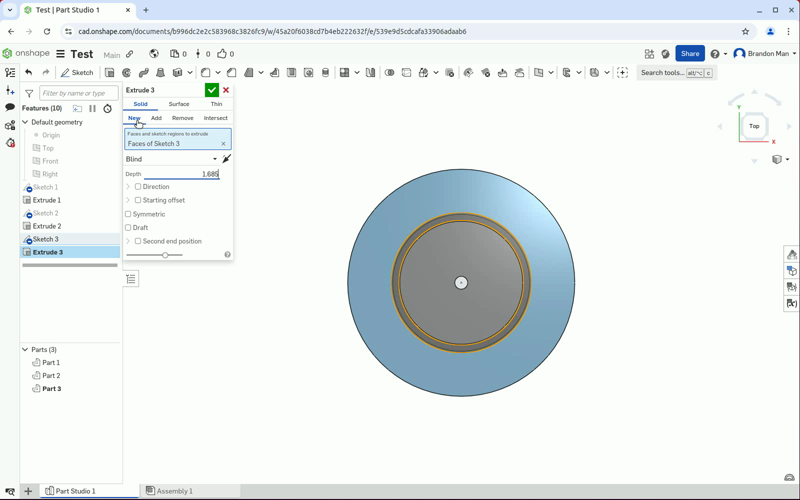
key(enter)
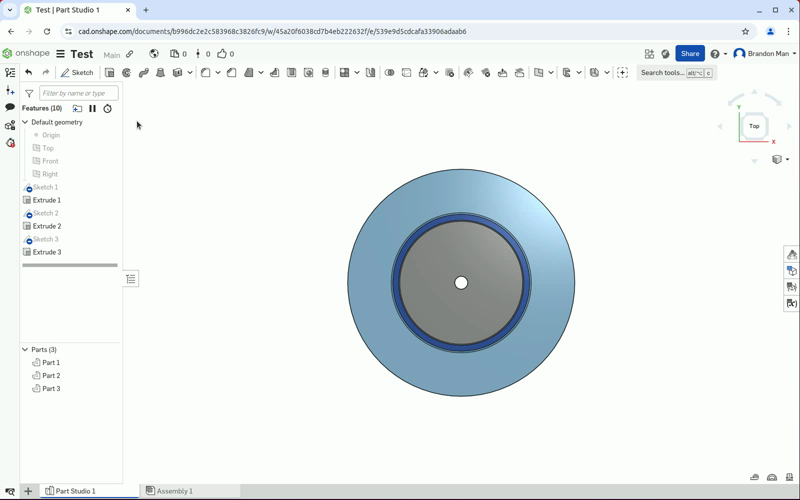
key(shift+h)
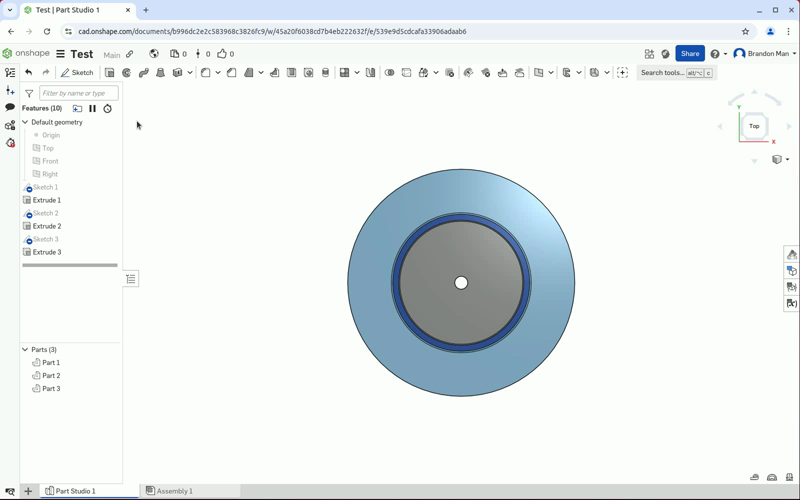
key(shift+h)
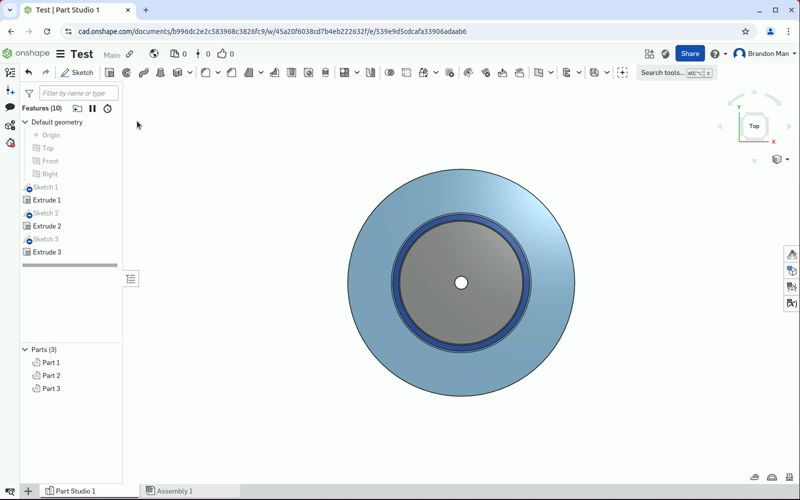
mouse_move(73, 189)
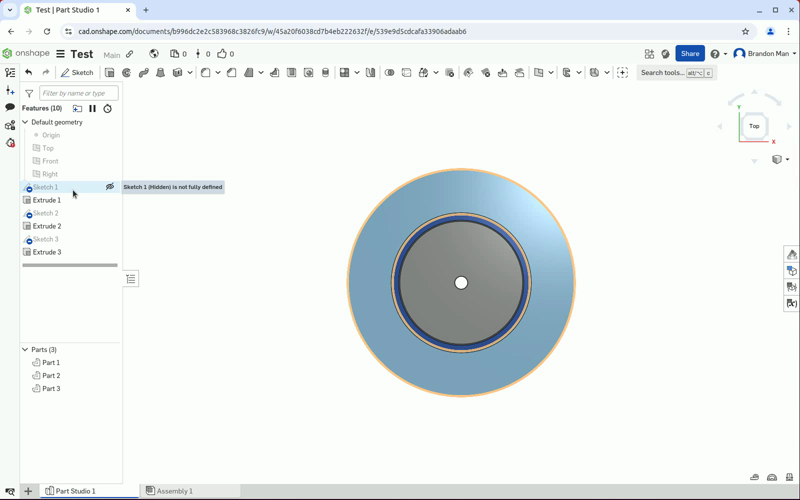
click(73, 189)
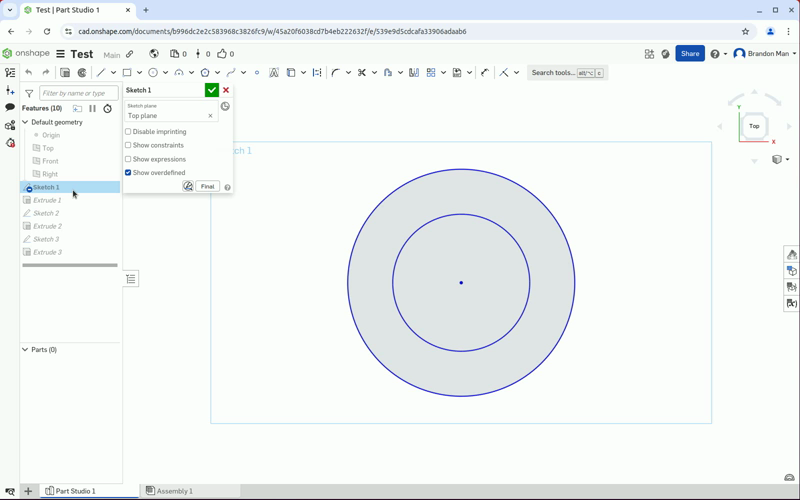
mouse_move(229, 92)
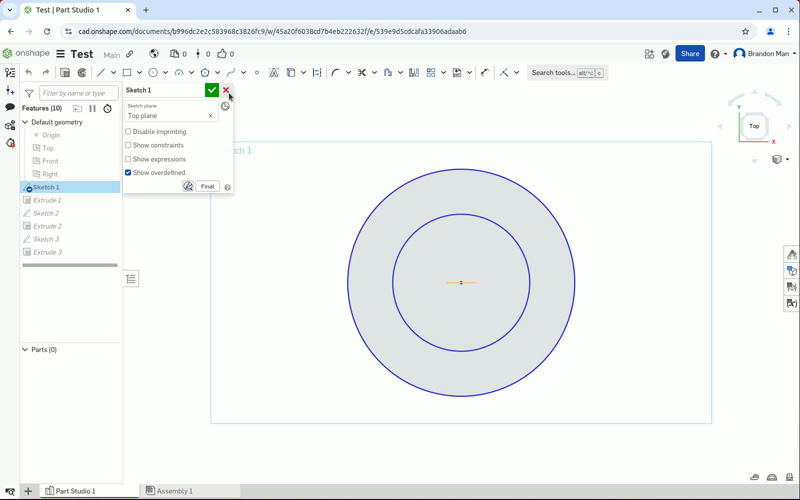
click(229, 92)
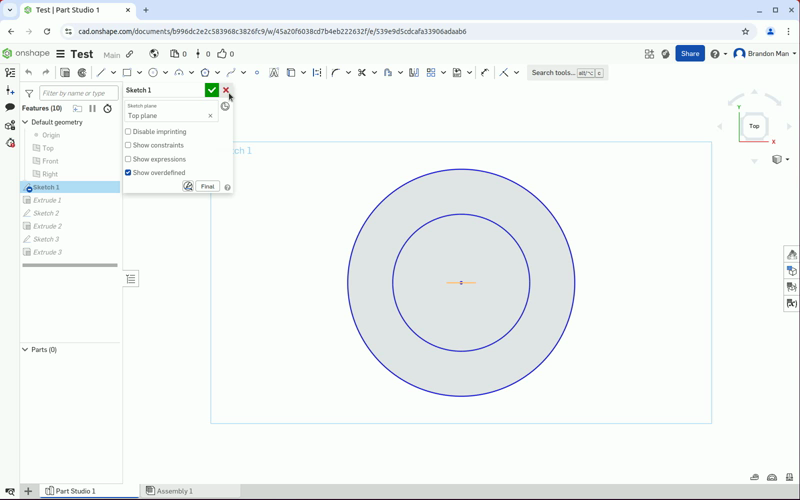
key(shift+s)
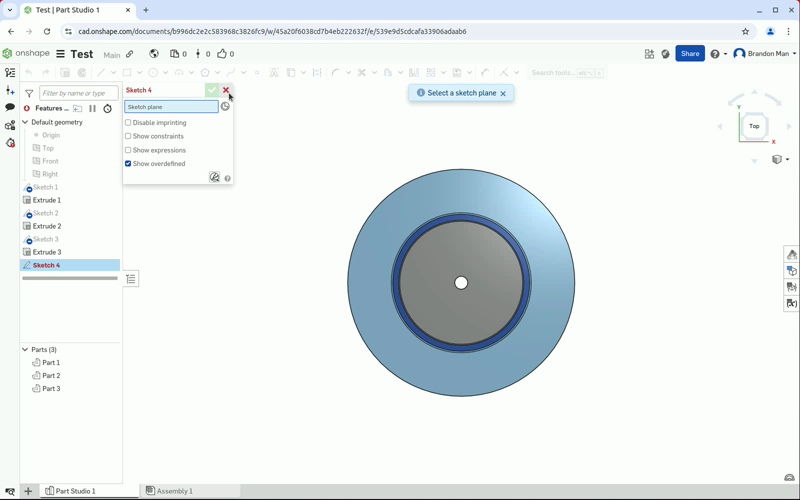
mouse_move(73, 150)
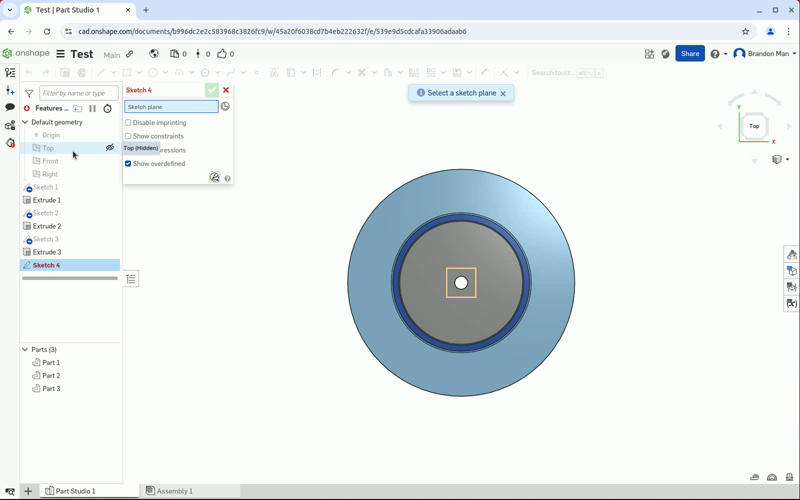
click(73, 150)
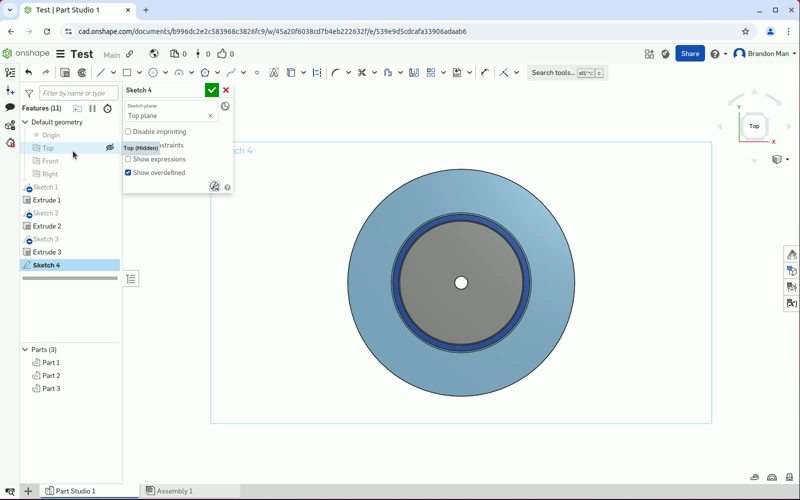
mouse_move(73, 352)
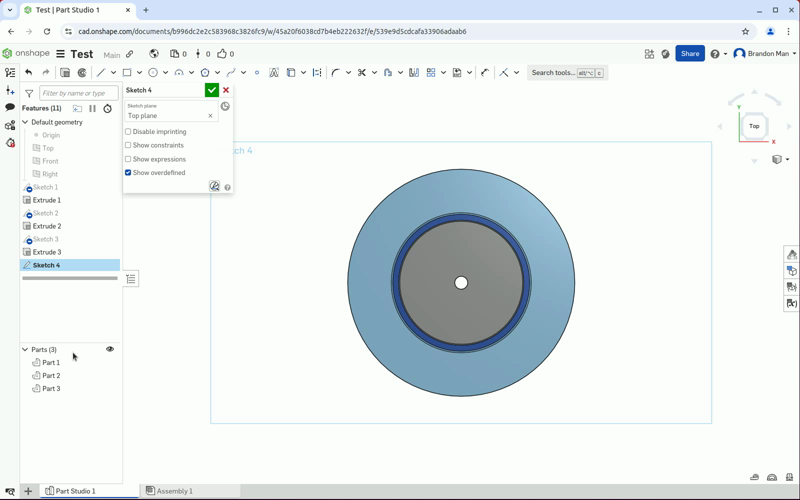
key(y)
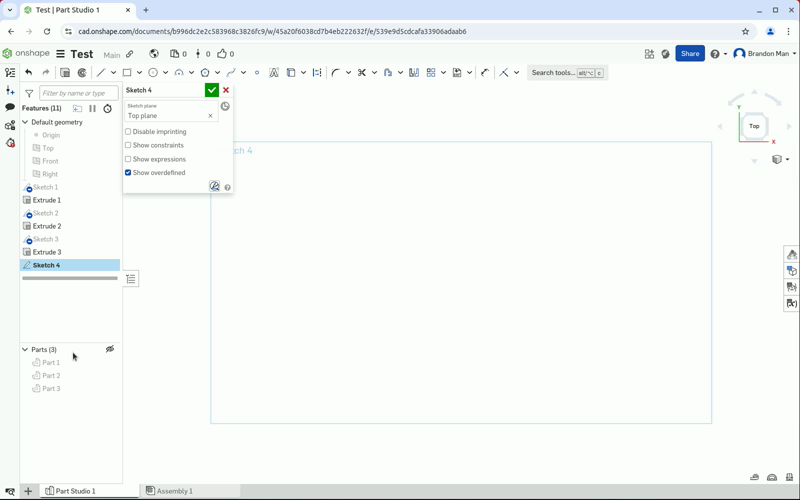
key(c)
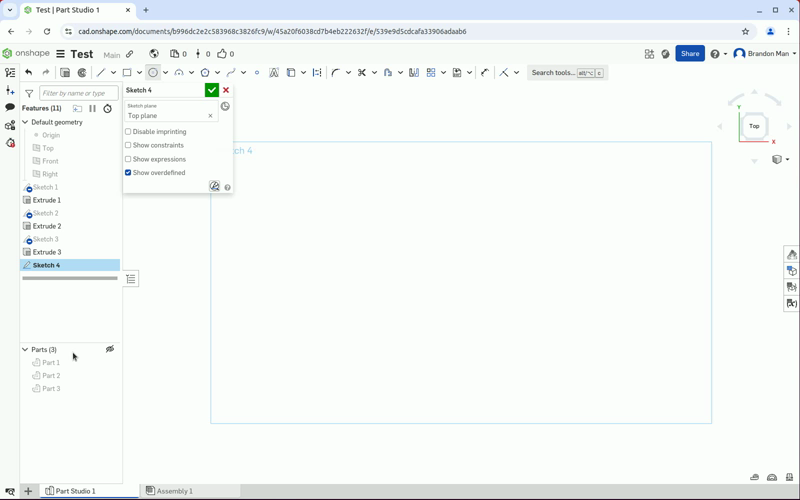
key_down(shift)
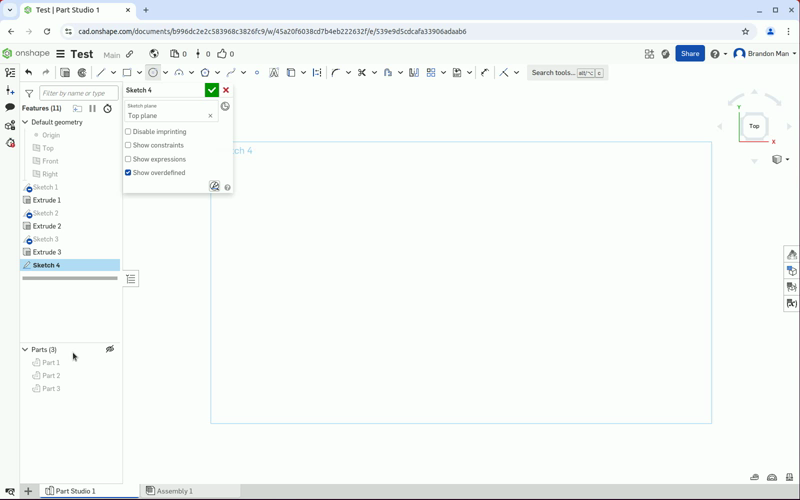
mouse_move(461, 282)
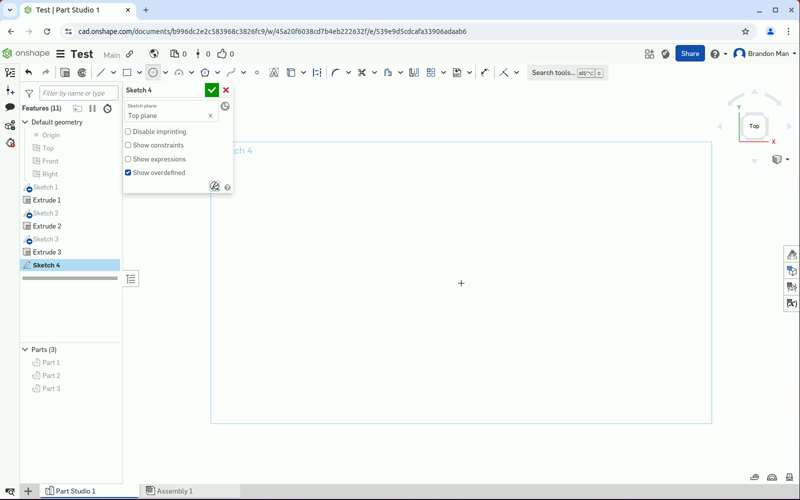
click(461, 282)
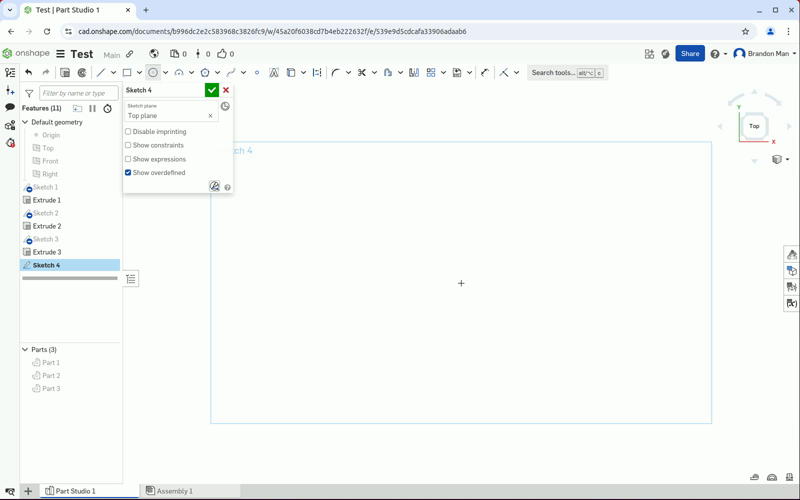
key_up(shift)
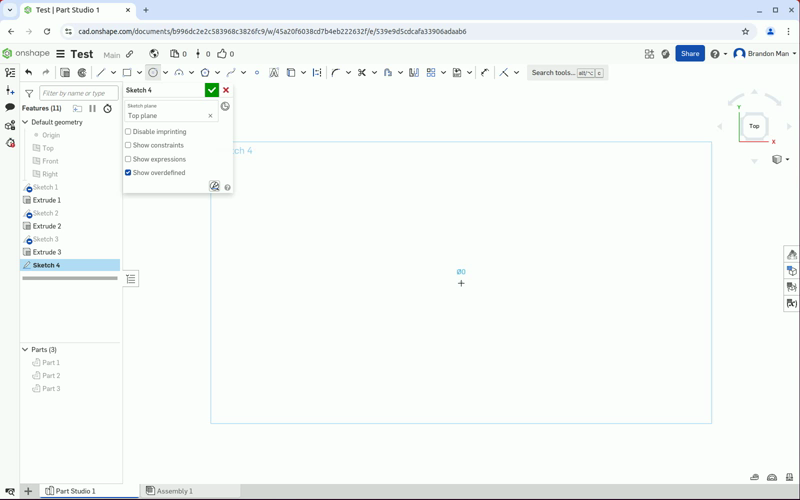
mouse_move(531, 282)
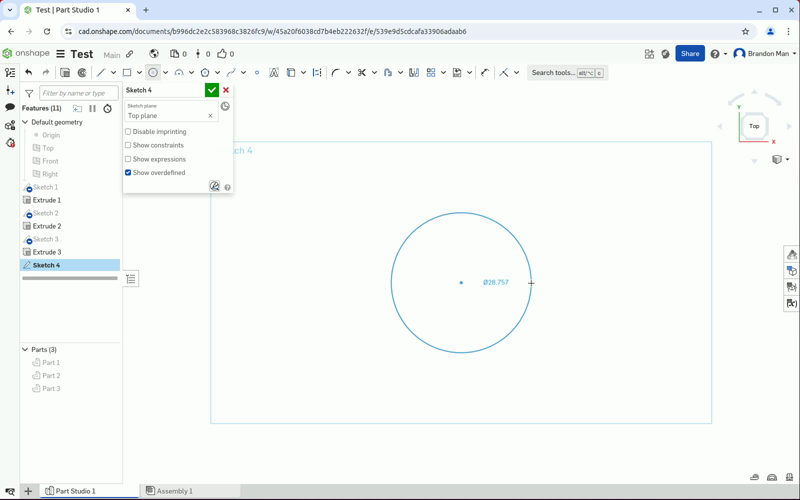
click(531, 282)
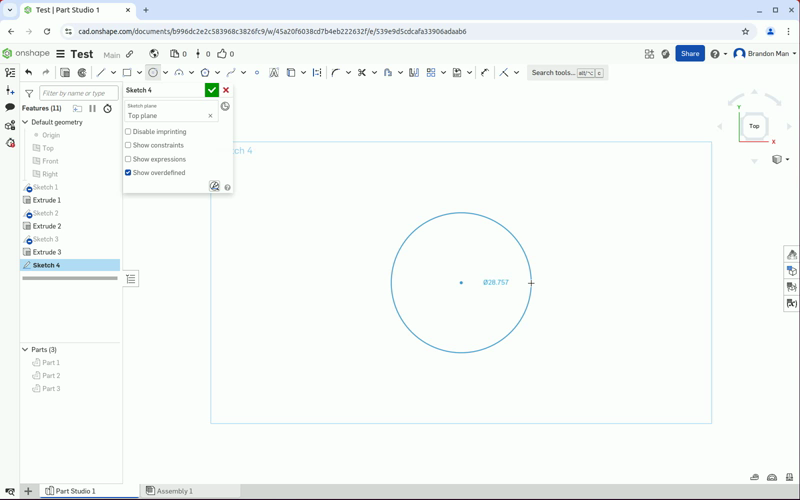
key(esc)
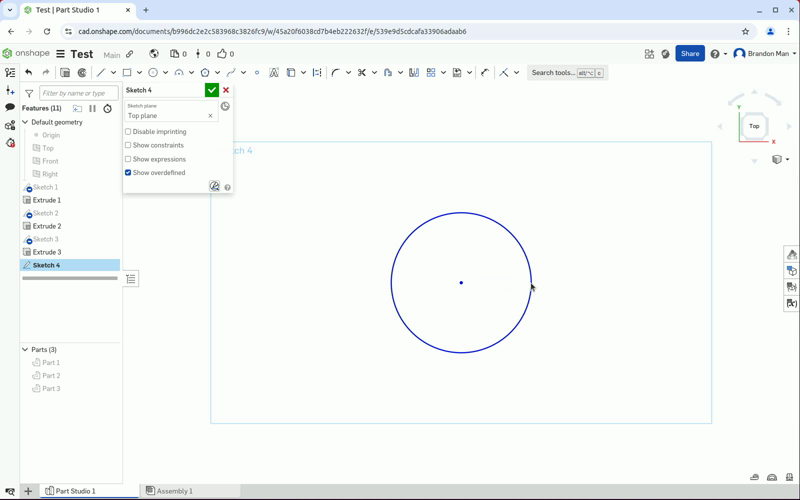
key(c)
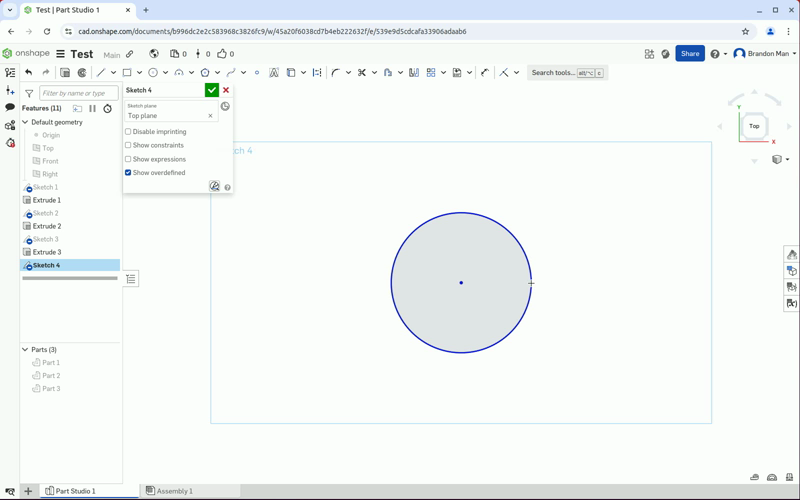
key_down(shift)
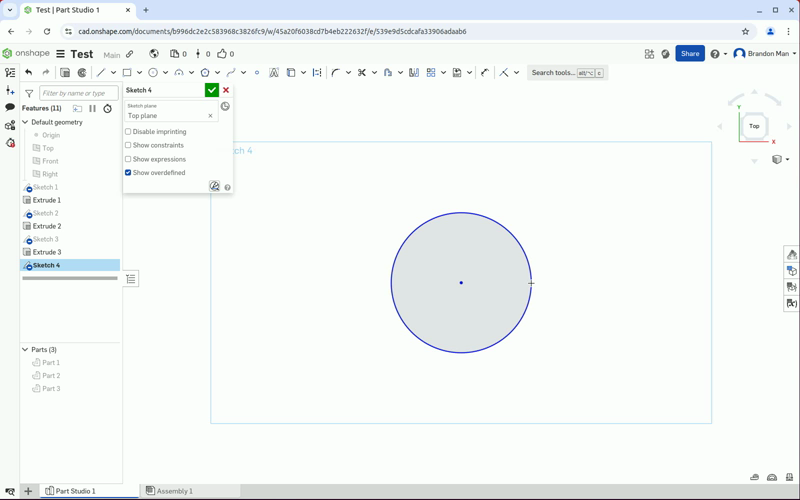
mouse_move(461, 282)
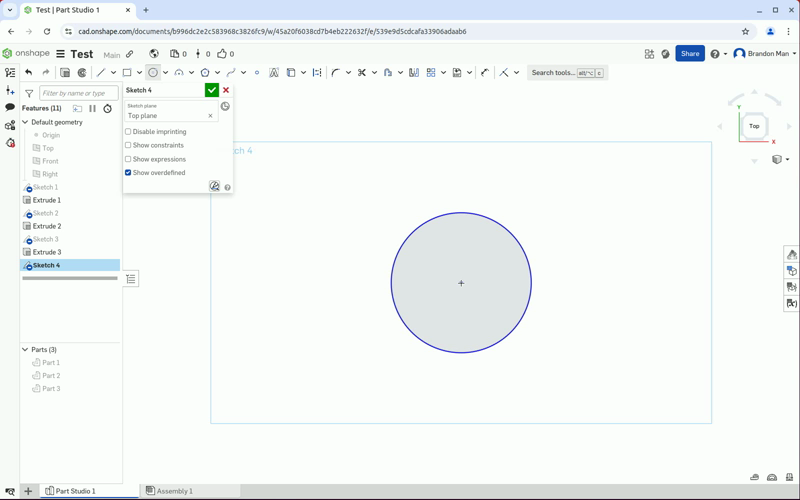
click(461, 282)
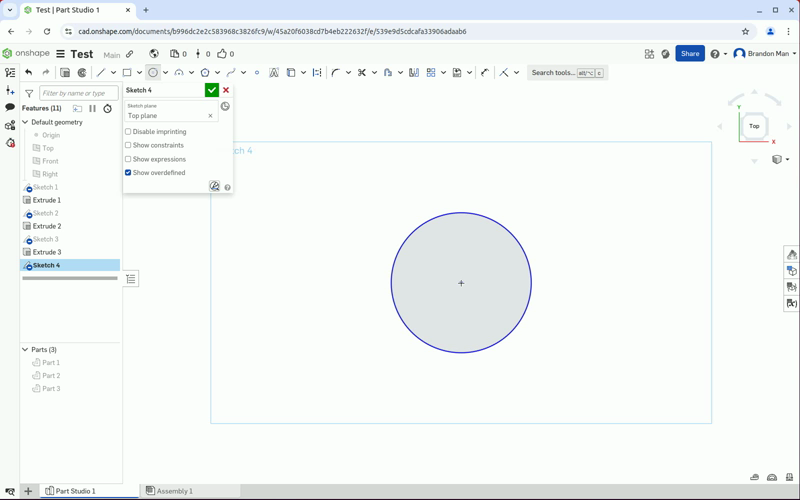
key_up(shift)
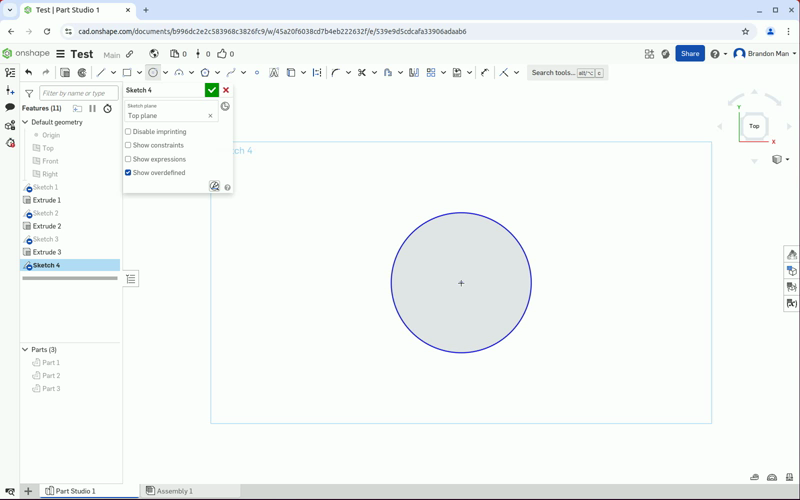
mouse_move(523, 282)
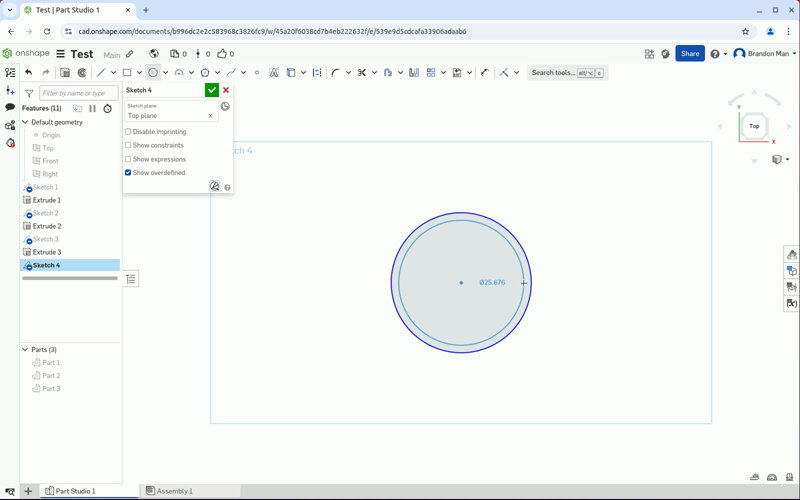
click(523, 282)
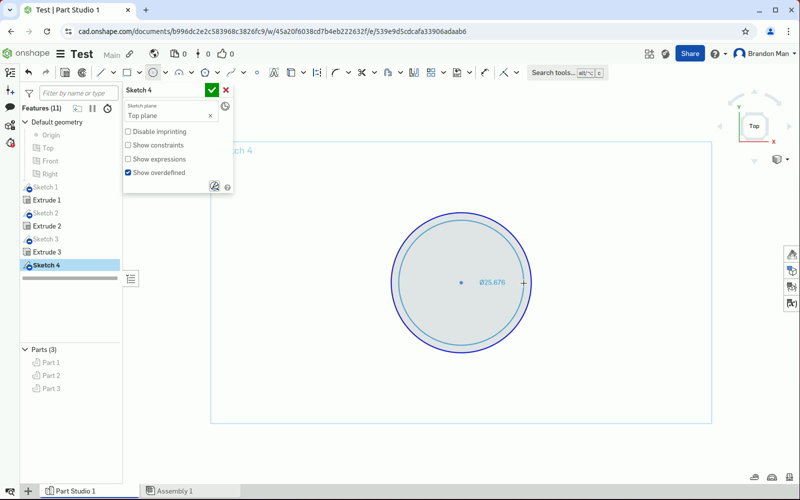
key(esc)
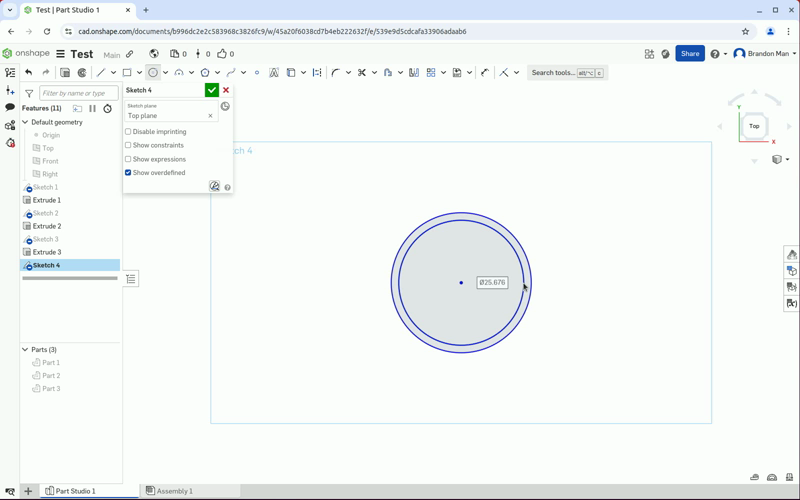
mouse_move(525, 289)
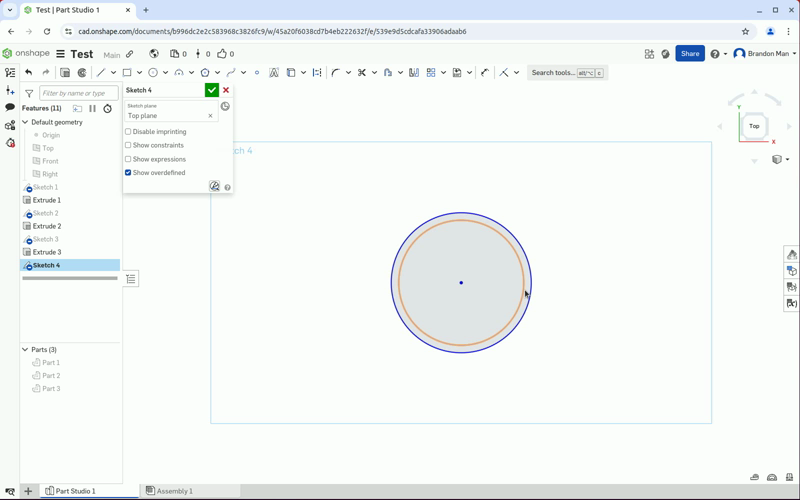
click(525, 289)
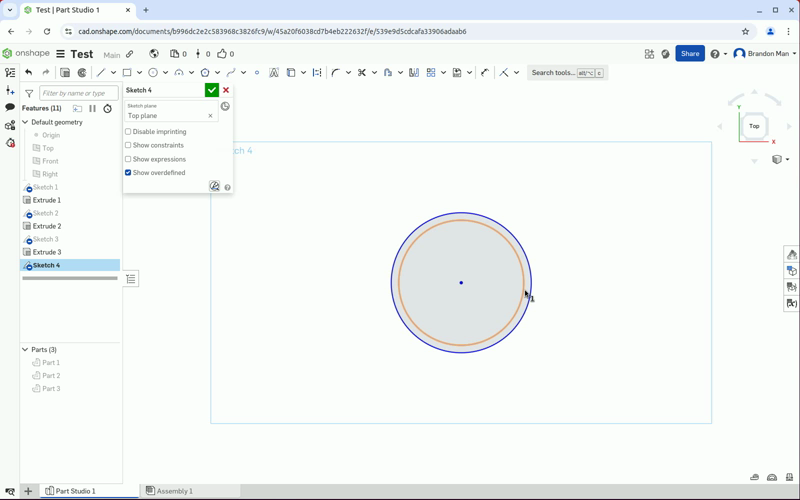
mouse_move(73, 352)
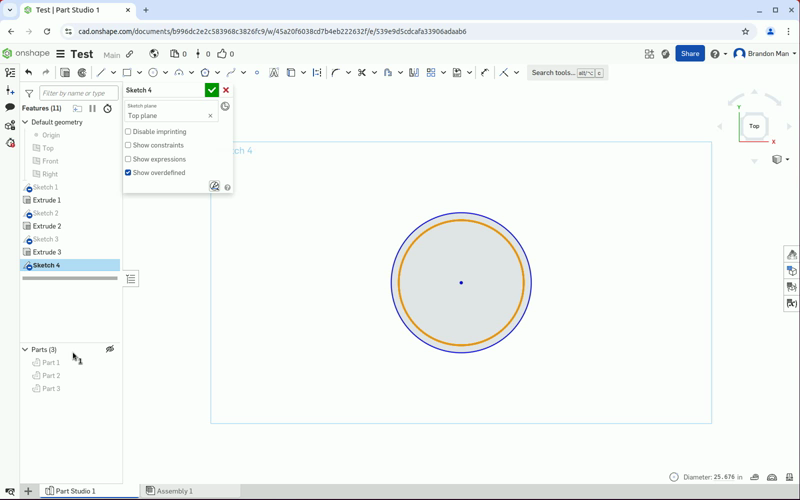
key(shift+y)
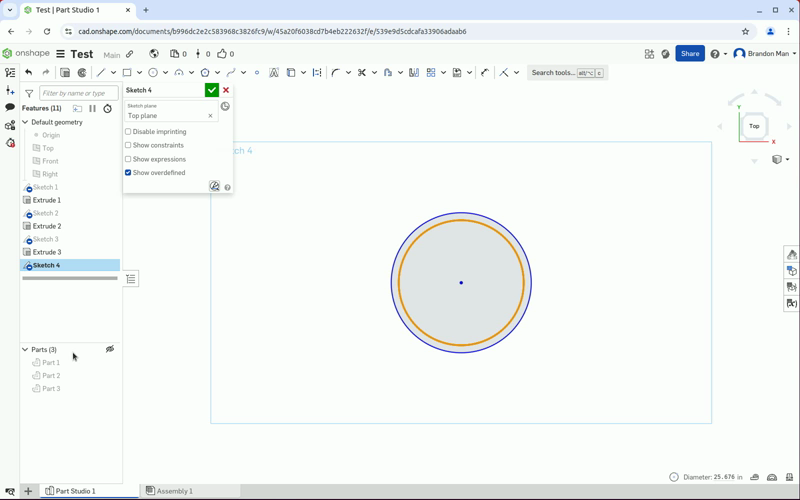
key(shift+e)
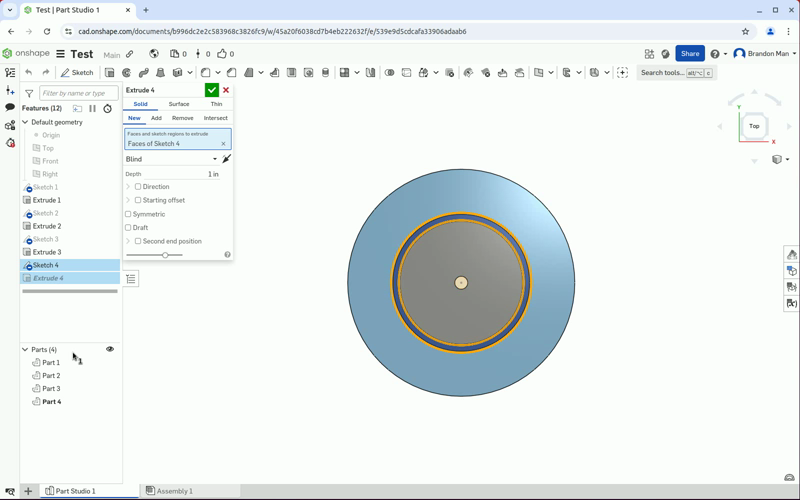
mouse_move(143, 106)
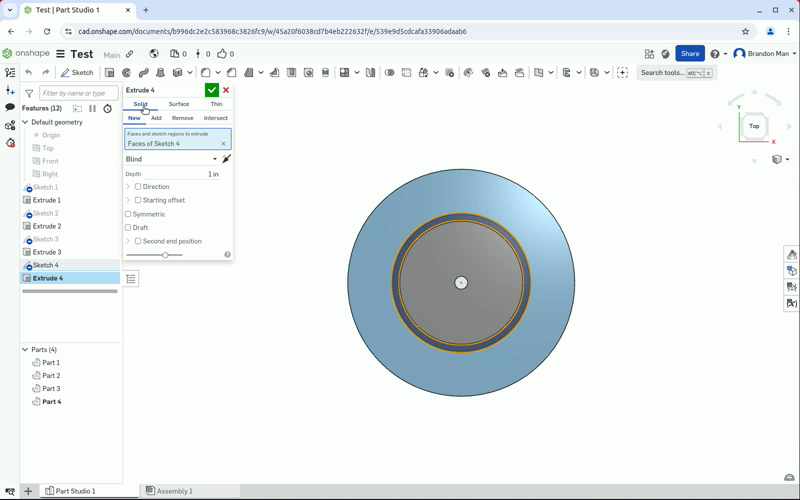
click(143, 106)
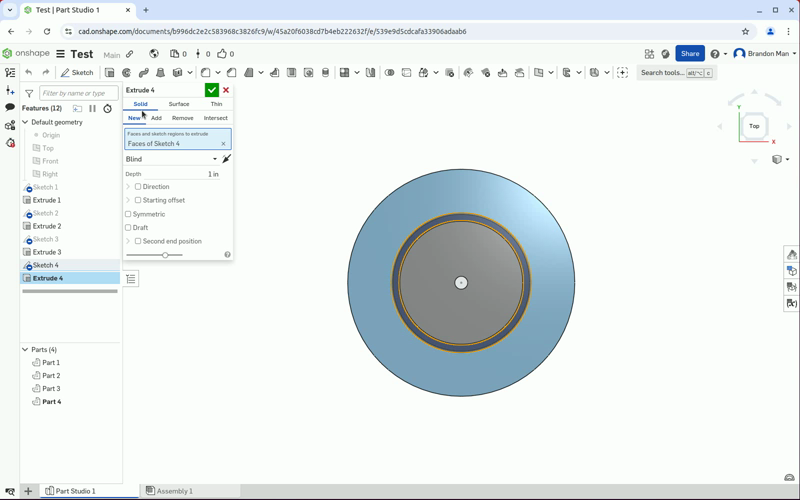
mouse_move(137, 120)
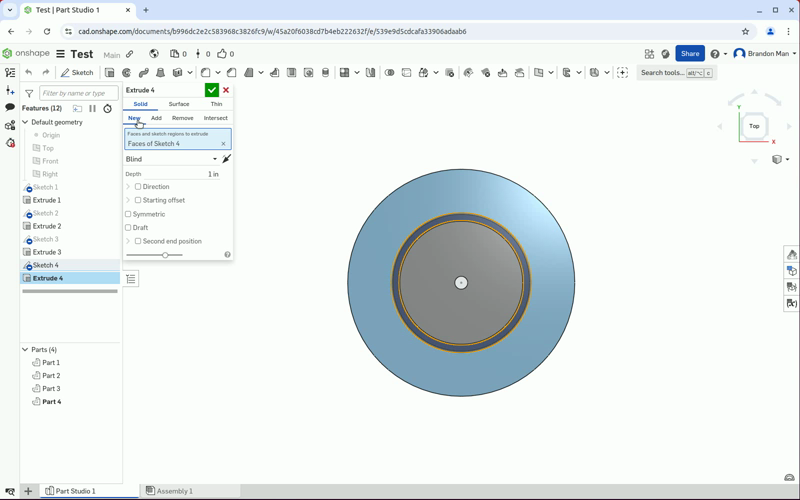
click(137, 120)
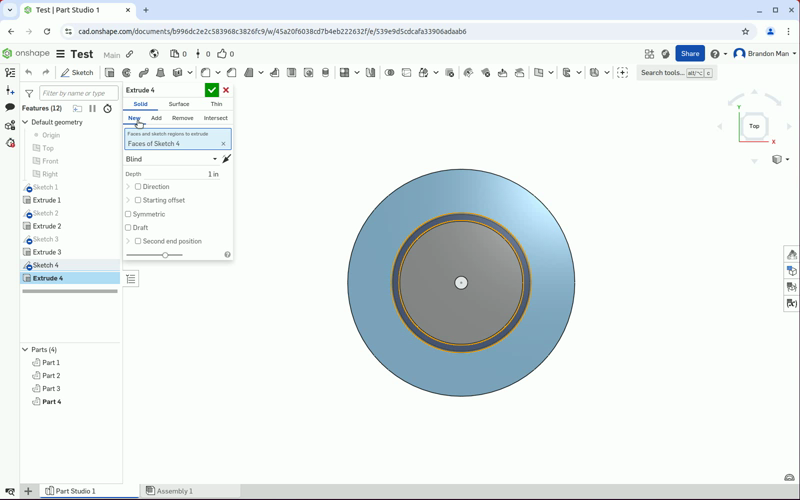
key(tab, 4)
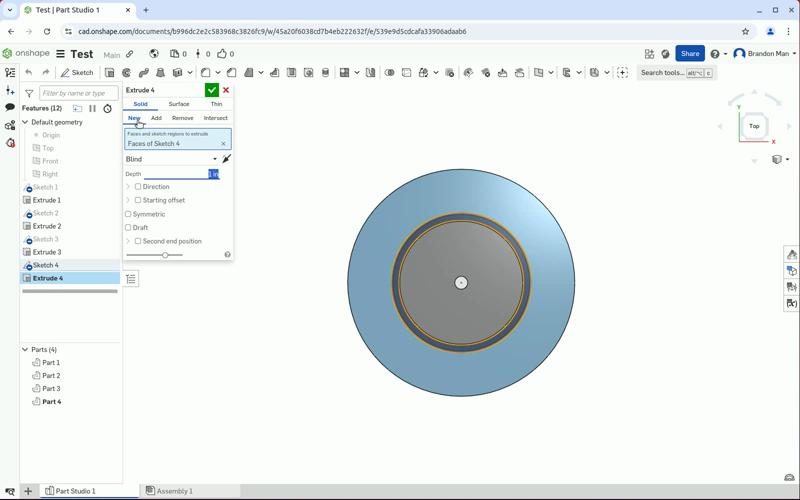
text(17.331)
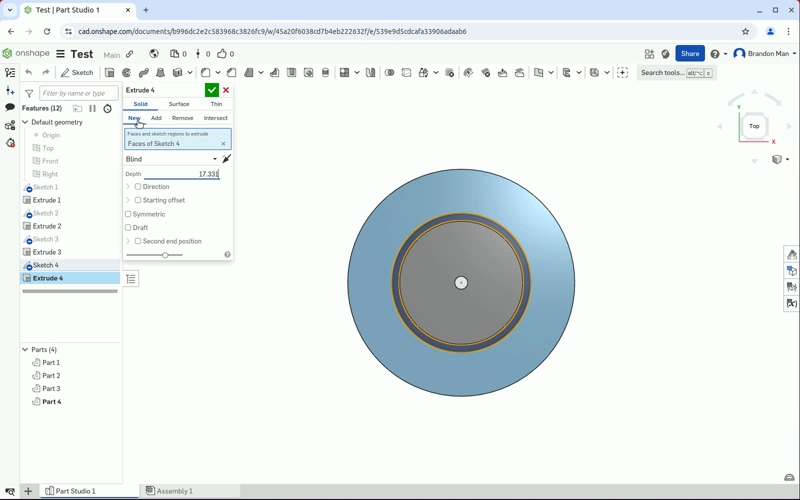
key(enter)
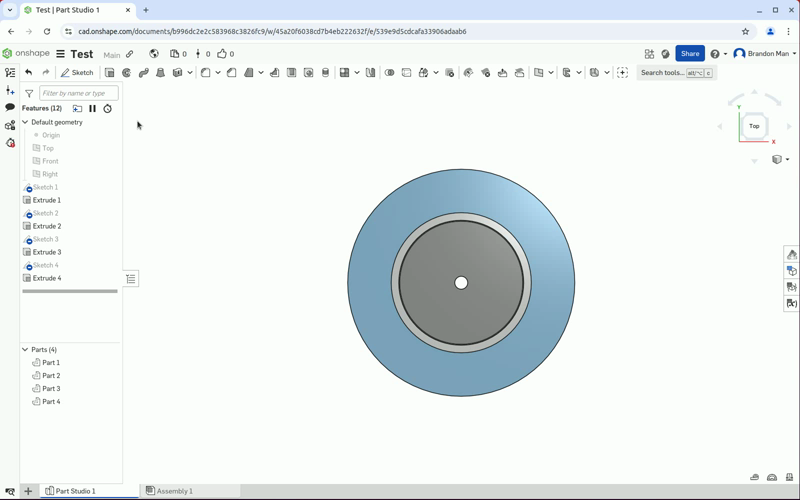
key(shift+h)
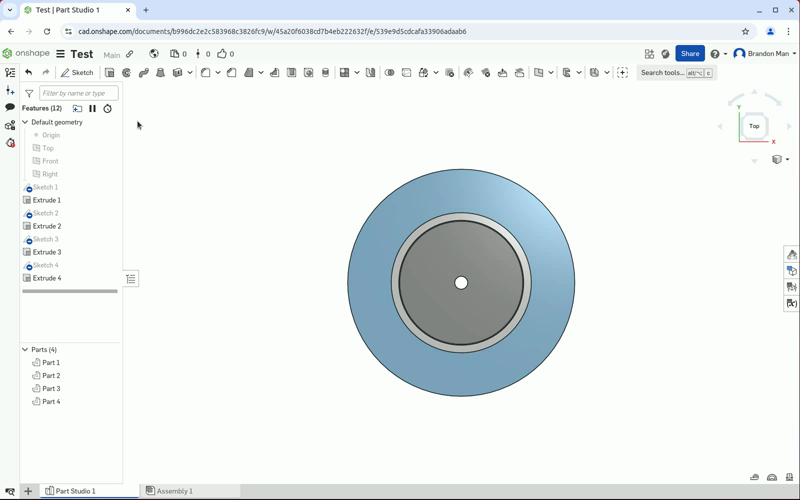
key(shift+h)
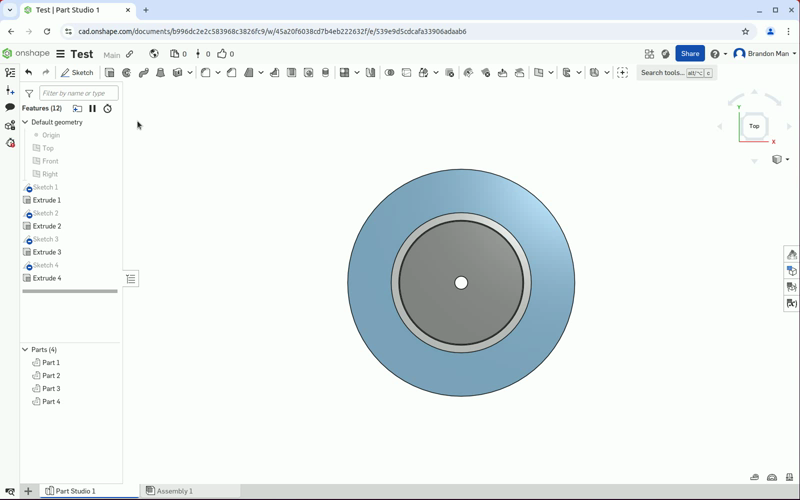
mouse_move(73, 189)
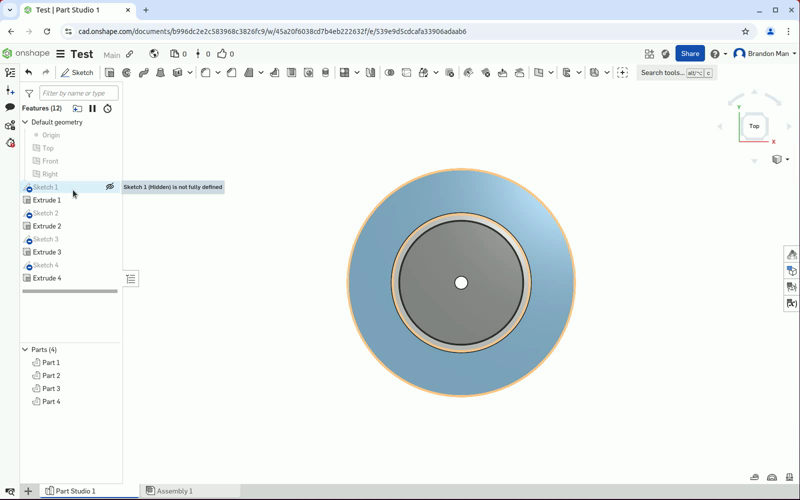
click(73, 189)
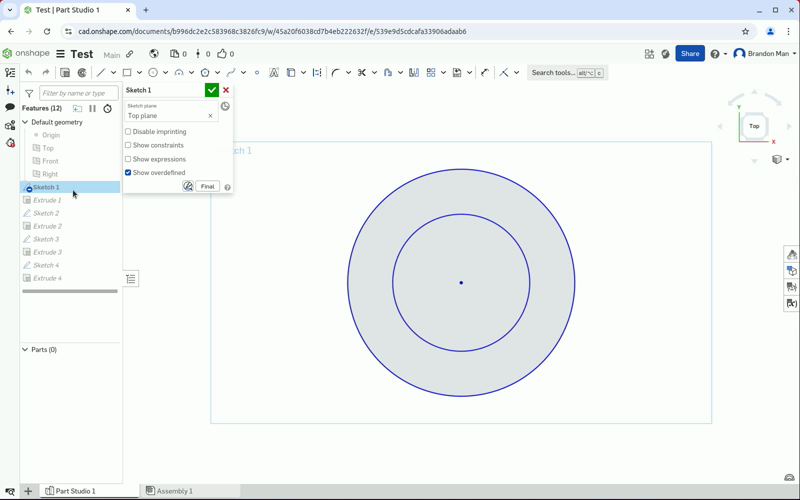
mouse_move(229, 92)
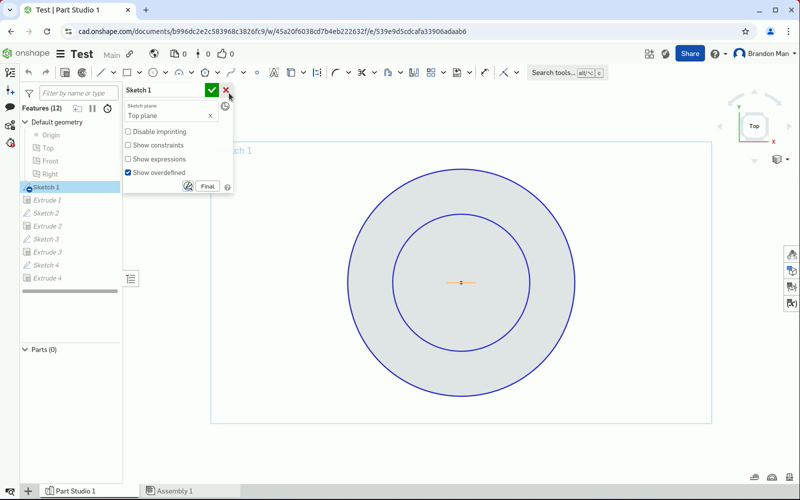
click(229, 92)
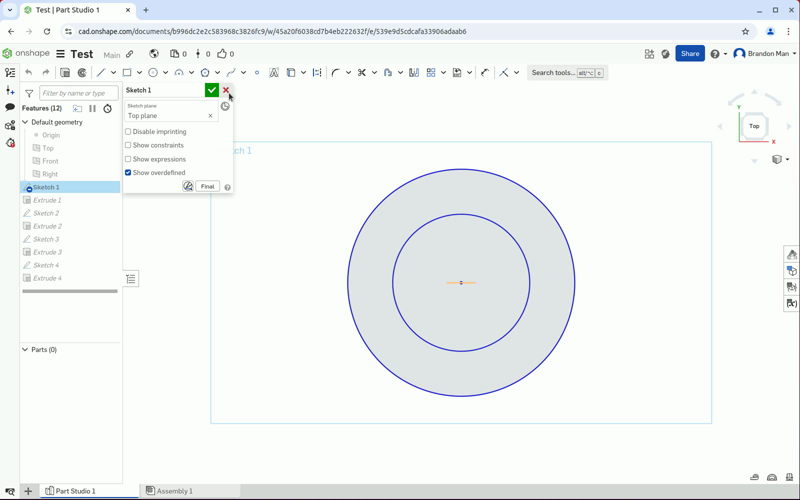
key(shift+s)
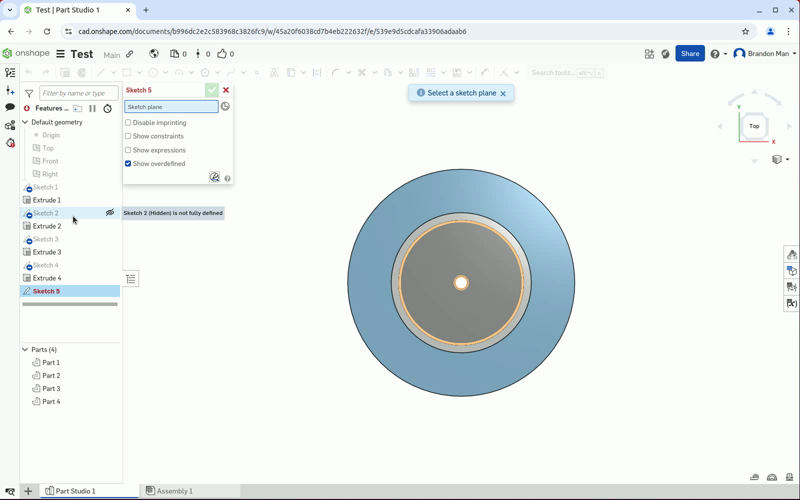
scroll(3)
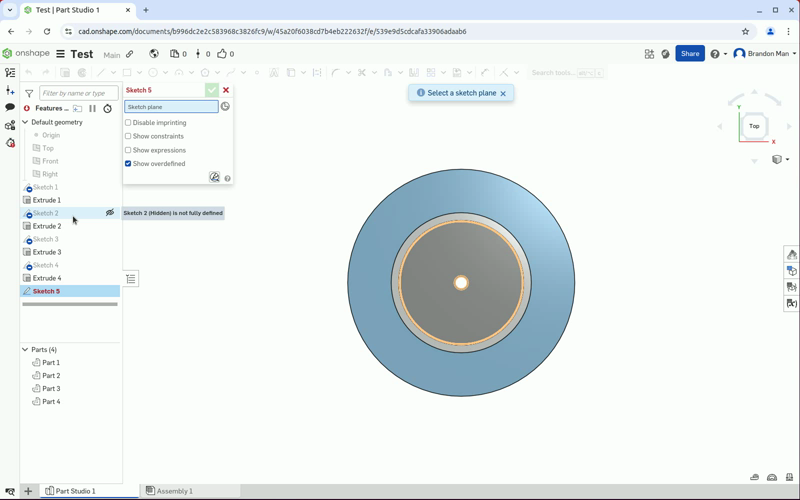
mouse_move(73, 150)
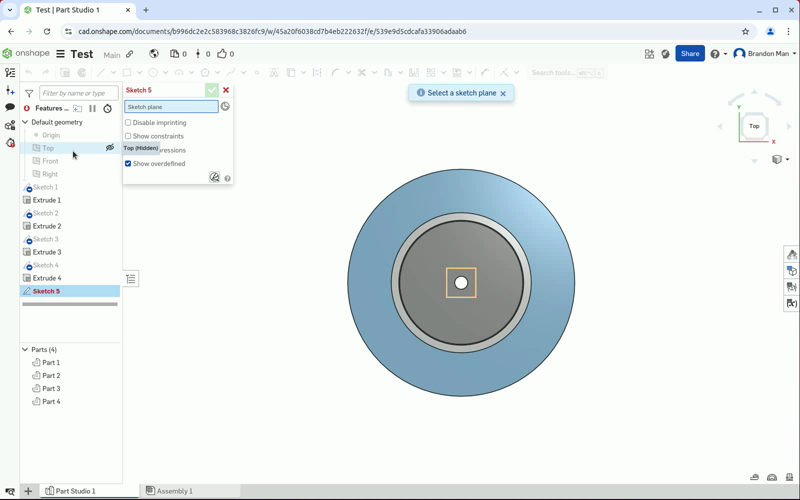
click(73, 150)
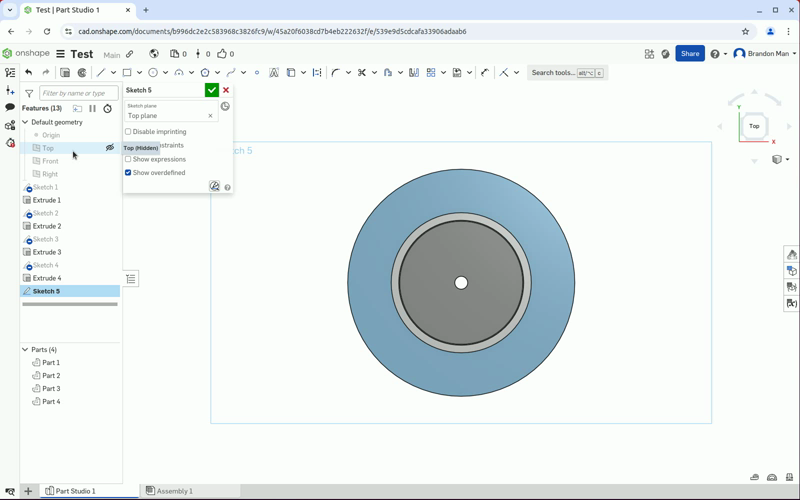
mouse_move(73, 352)
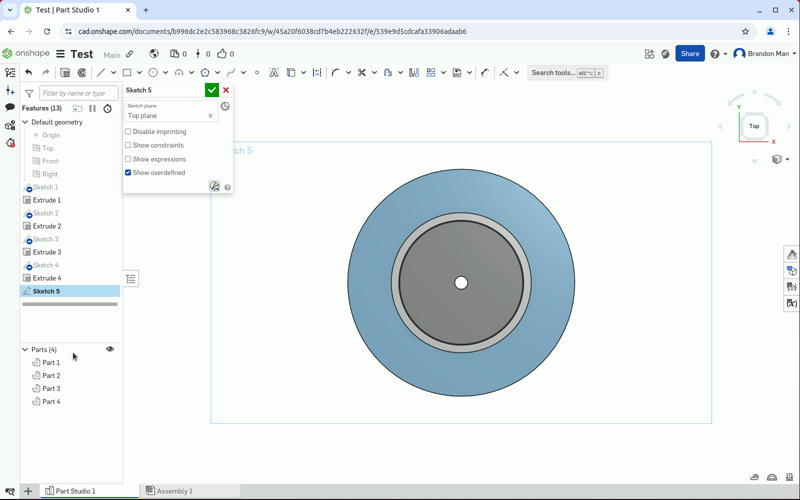
key(y)
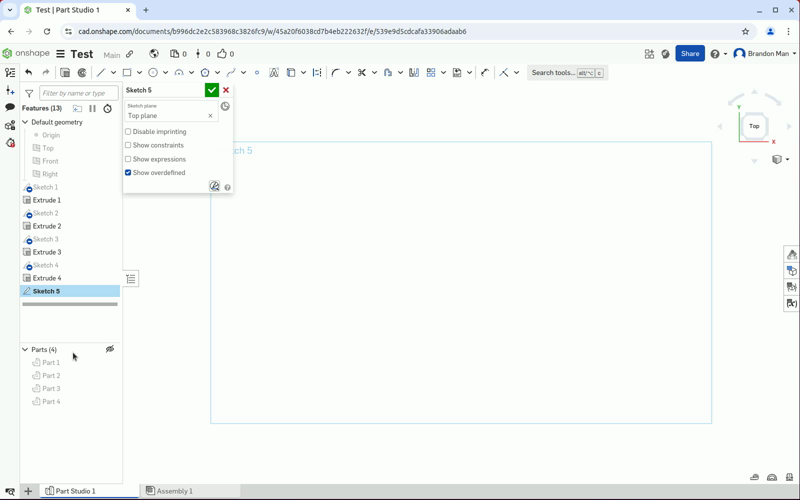
key(c)
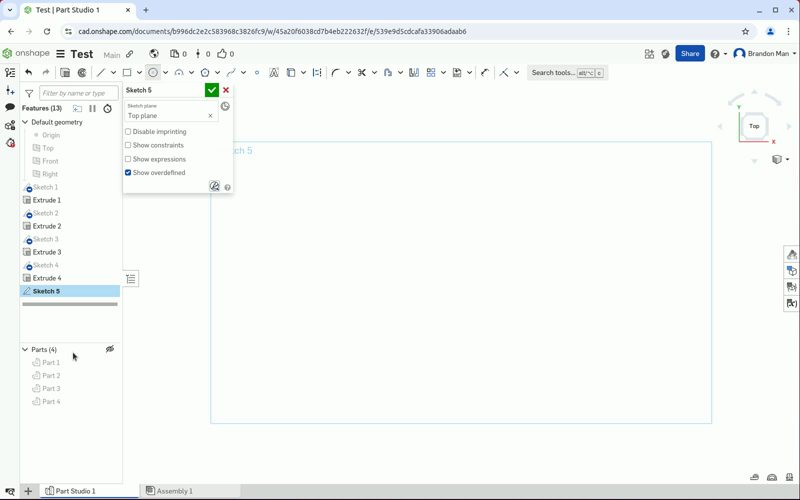
key_down(shift)
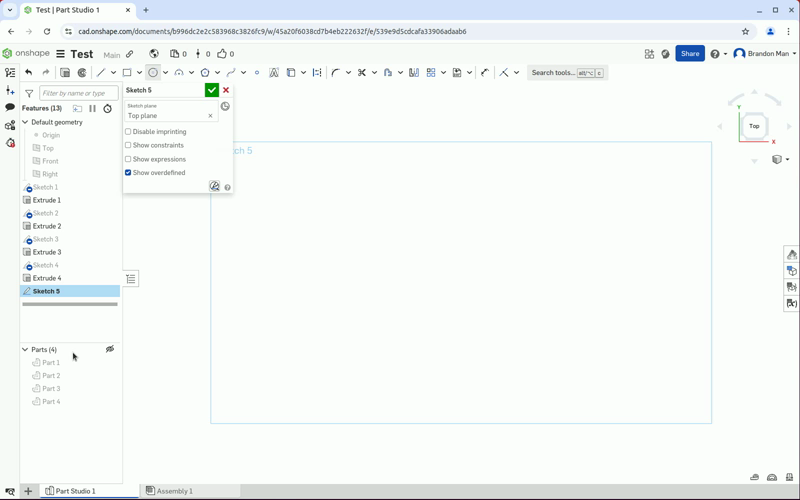
mouse_move(461, 282)
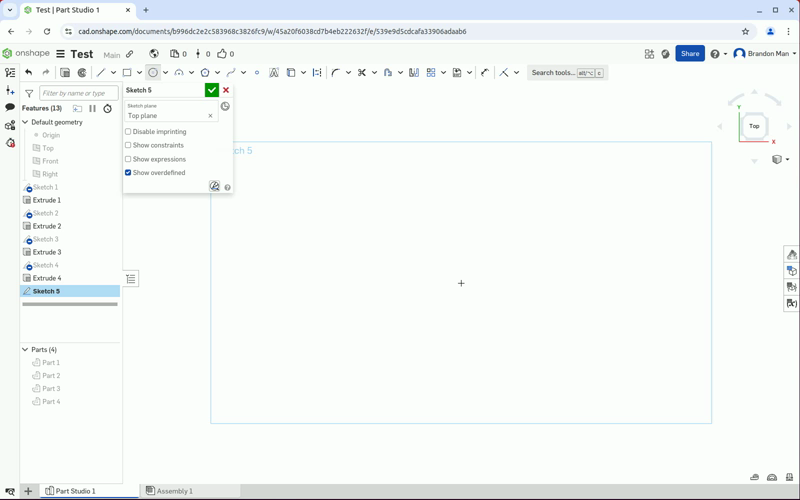
click(461, 282)
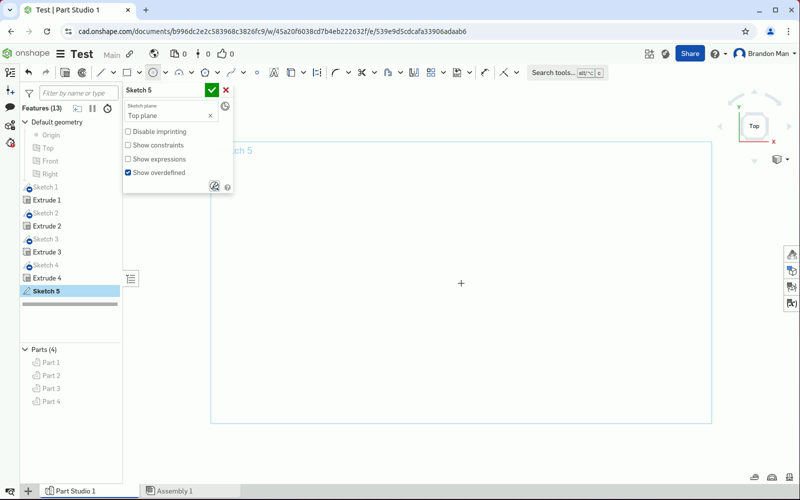
key_up(shift)
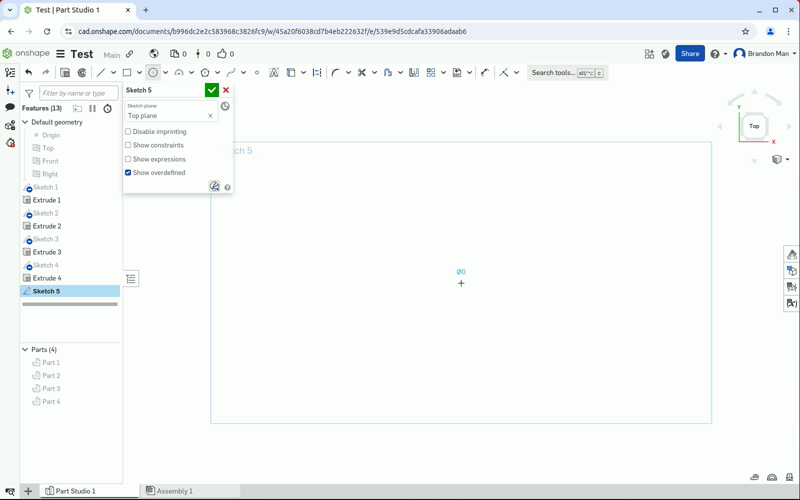
mouse_move(574, 282)
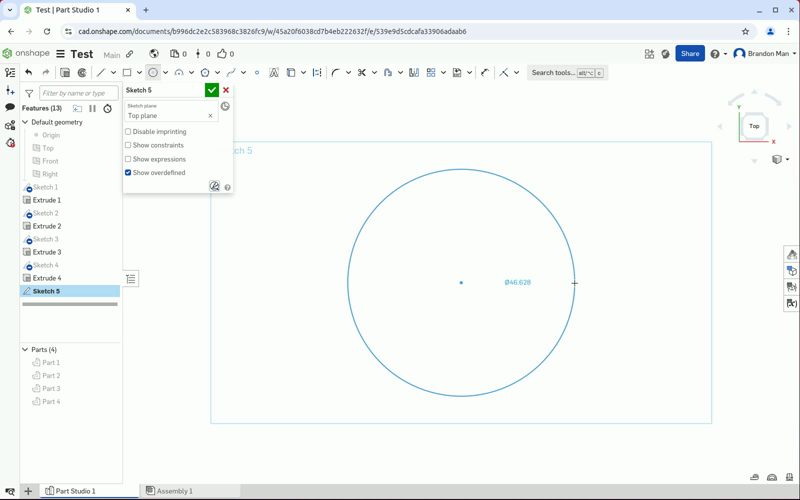
click(574, 282)
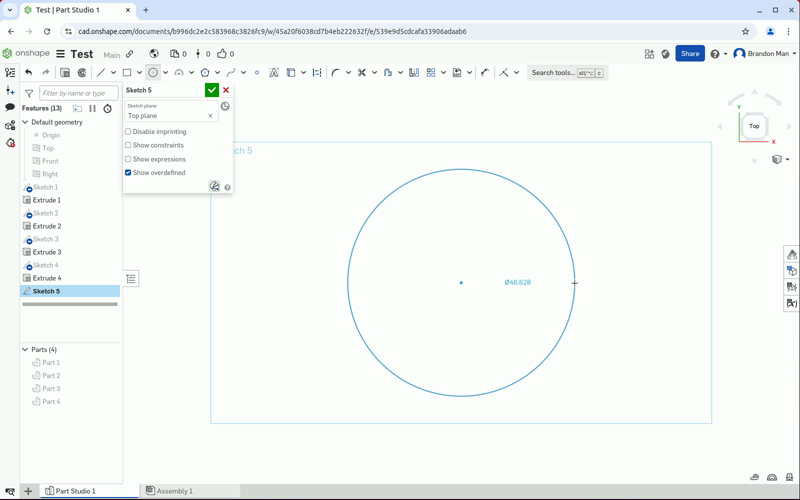
key(esc)
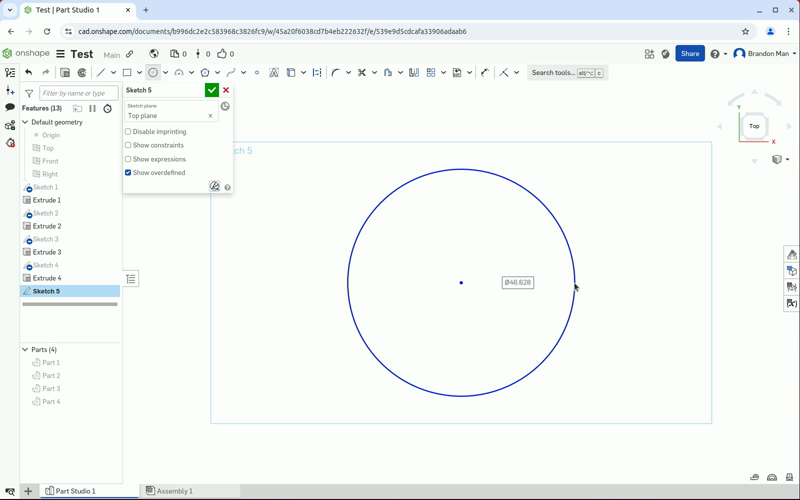
key(c)
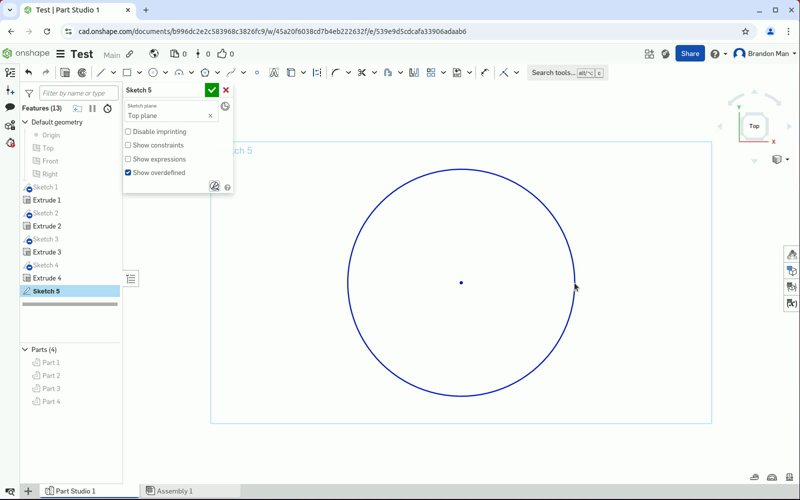
key_down(shift)
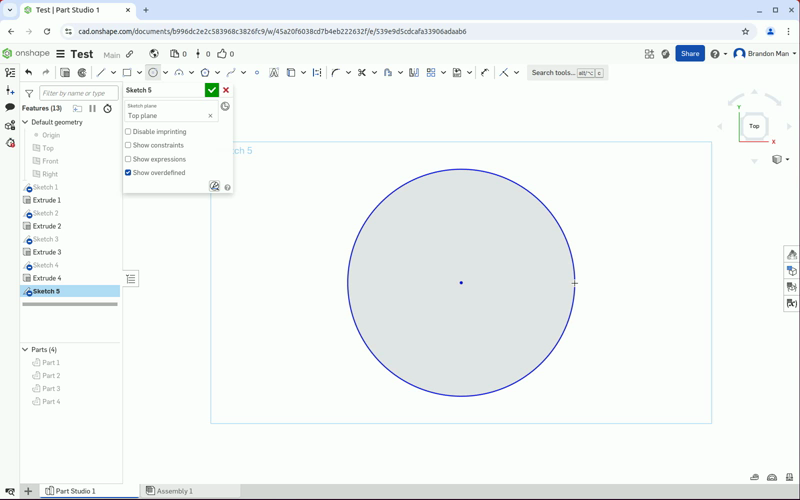
mouse_move(461, 282)
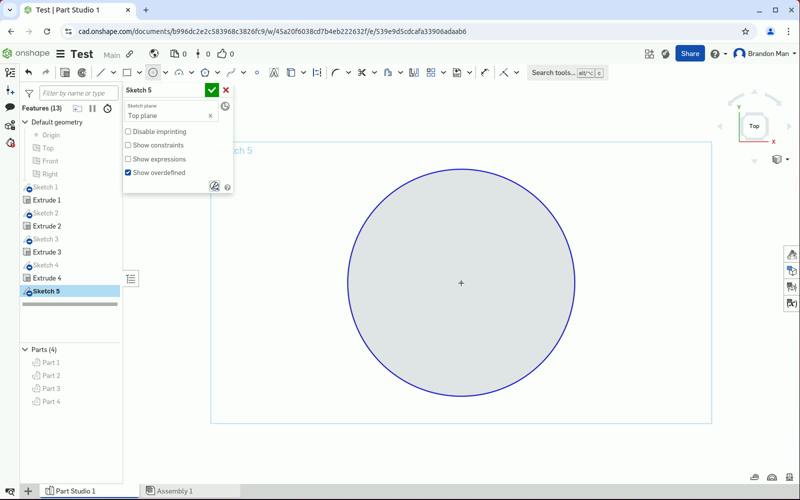
click(461, 282)
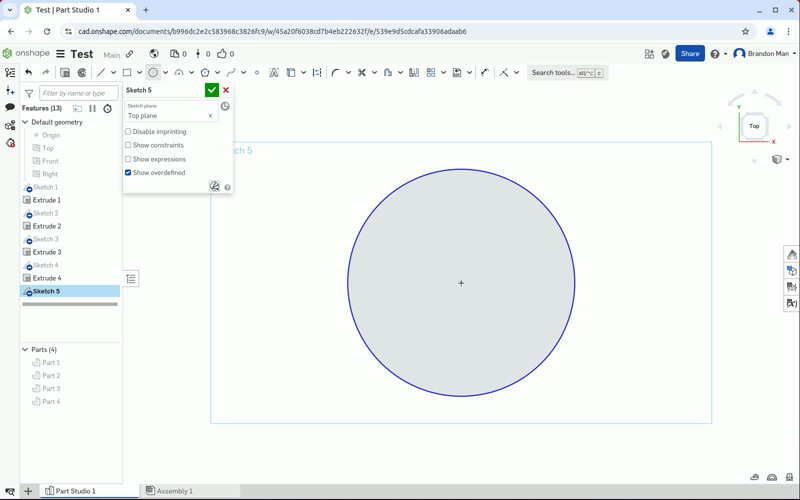
key_up(shift)
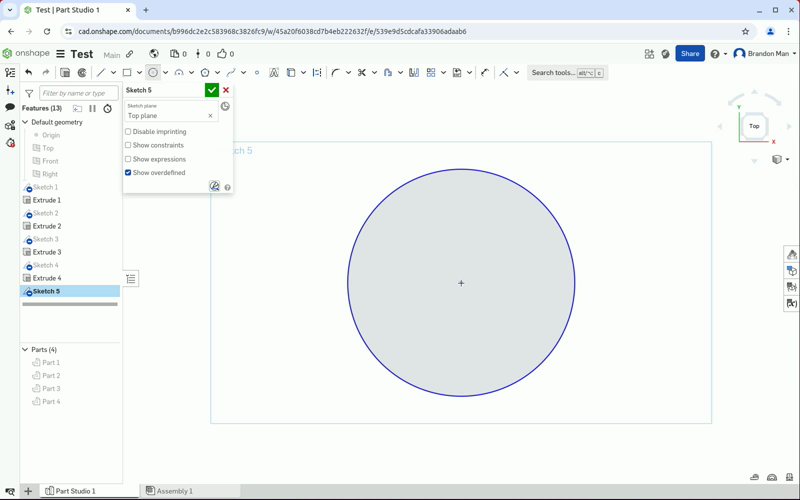
mouse_move(529, 282)
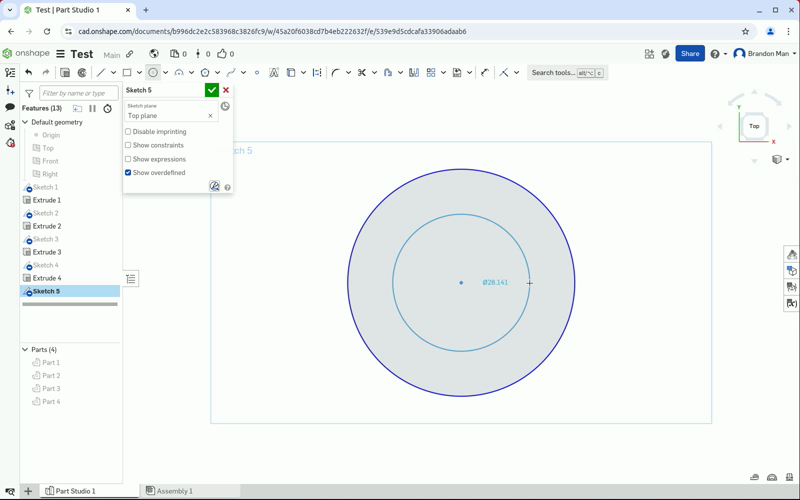
click(529, 282)
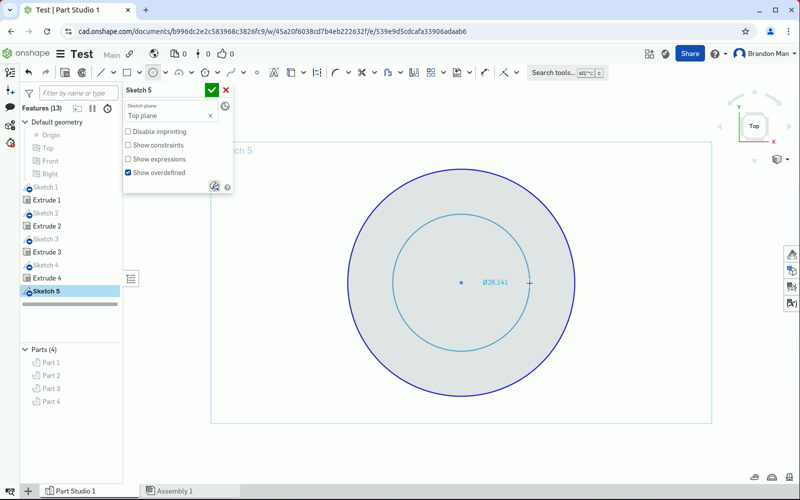
key(esc)
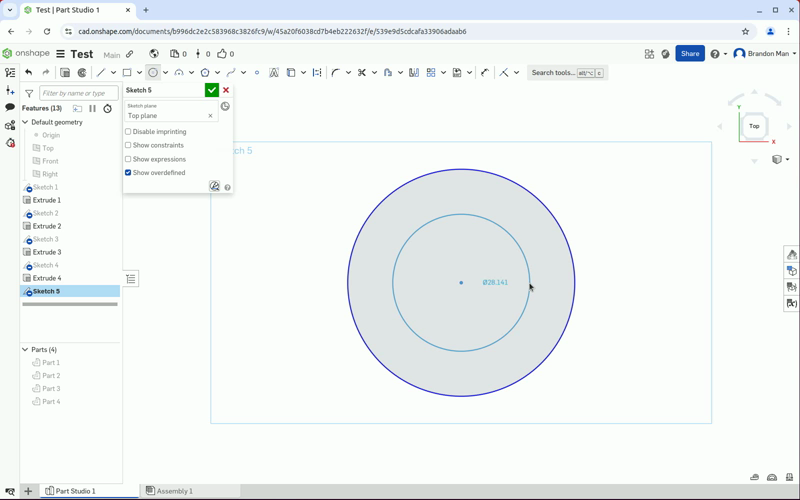
mouse_move(485, 374)
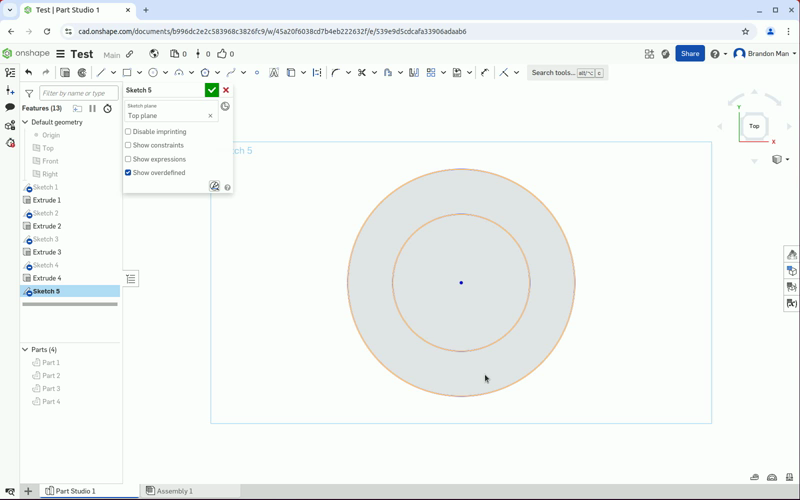
click(485, 374)
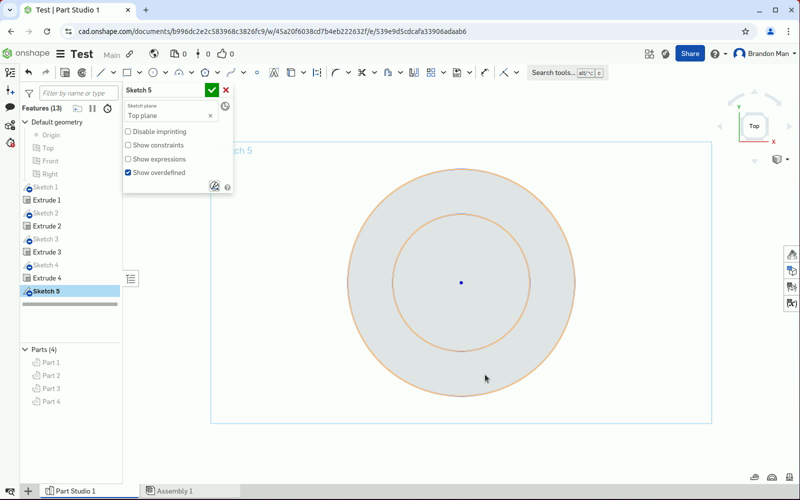
mouse_move(73, 352)
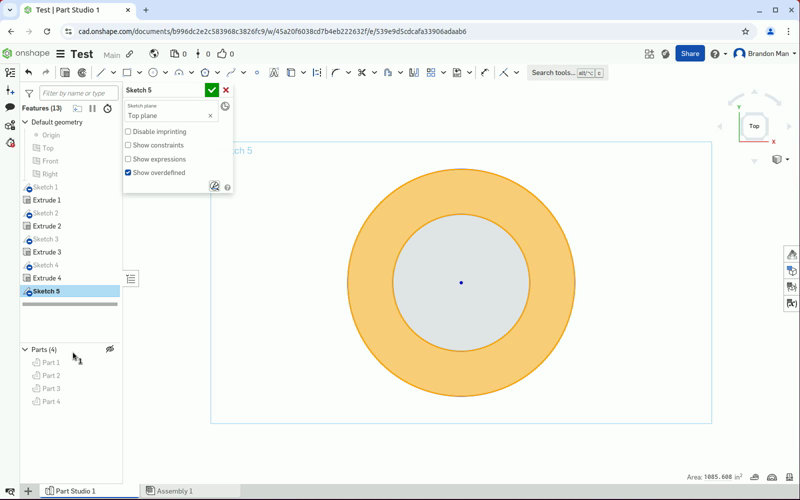
key(shift+y)
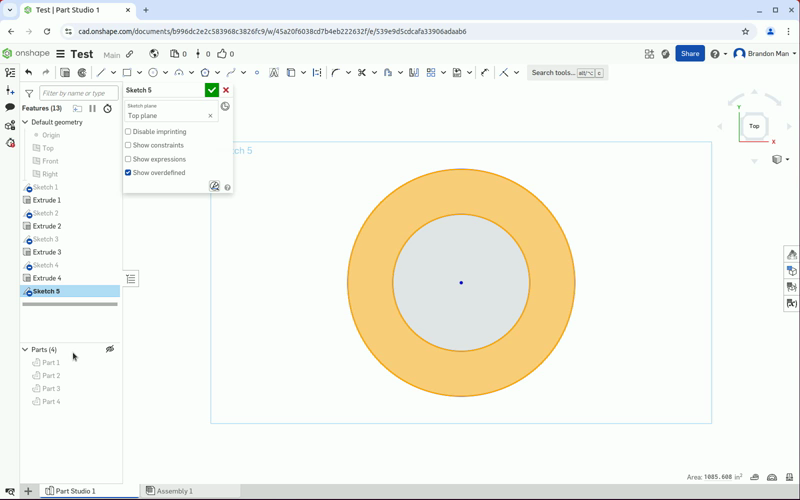
key(shift+e)
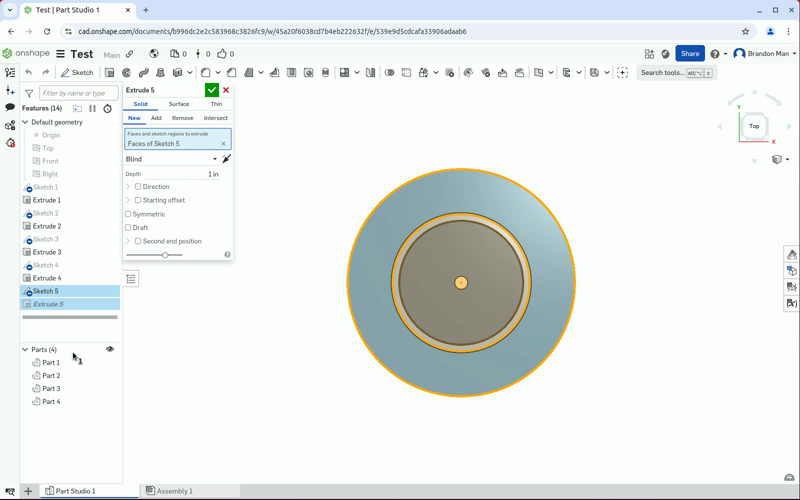
mouse_move(143, 106)
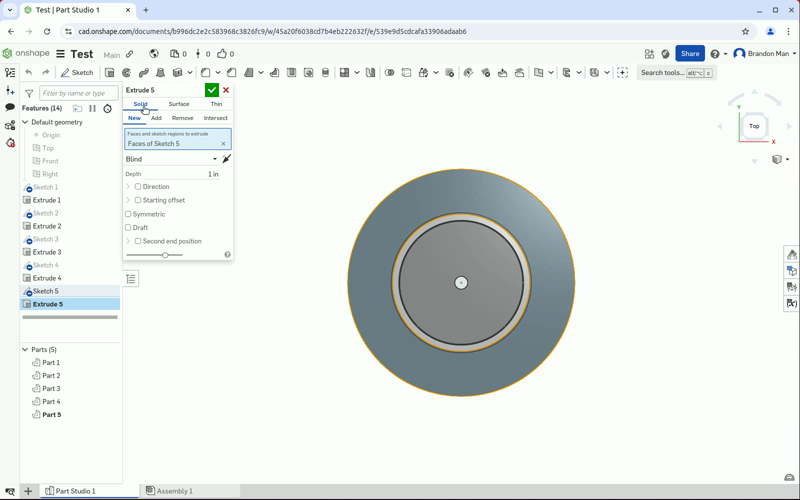
click(143, 106)
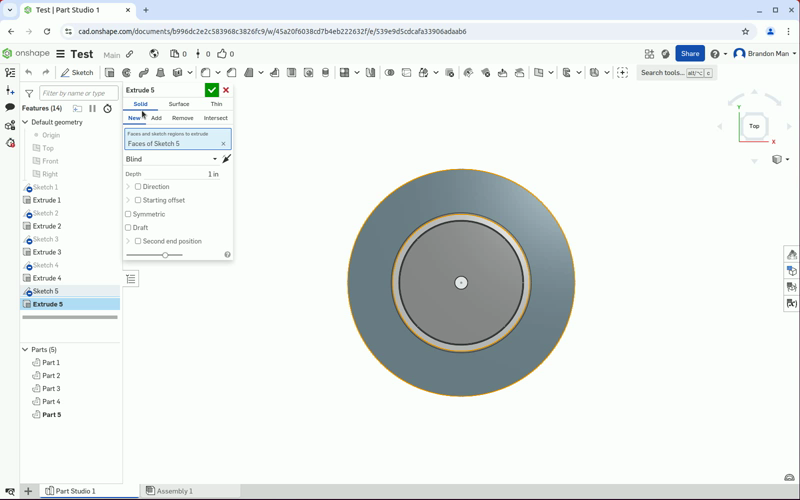
mouse_move(137, 120)
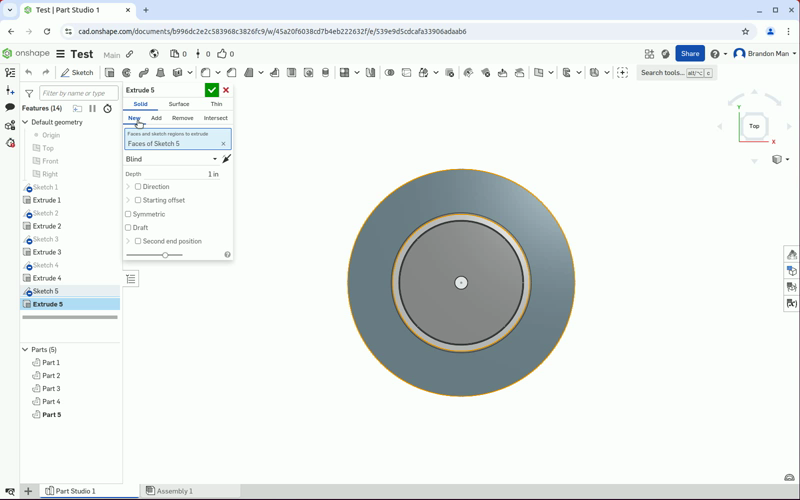
click(137, 120)
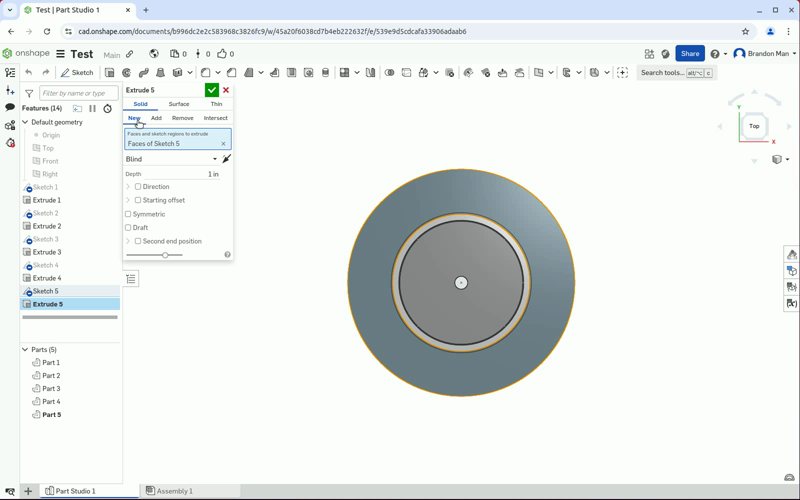
key(tab, 4)
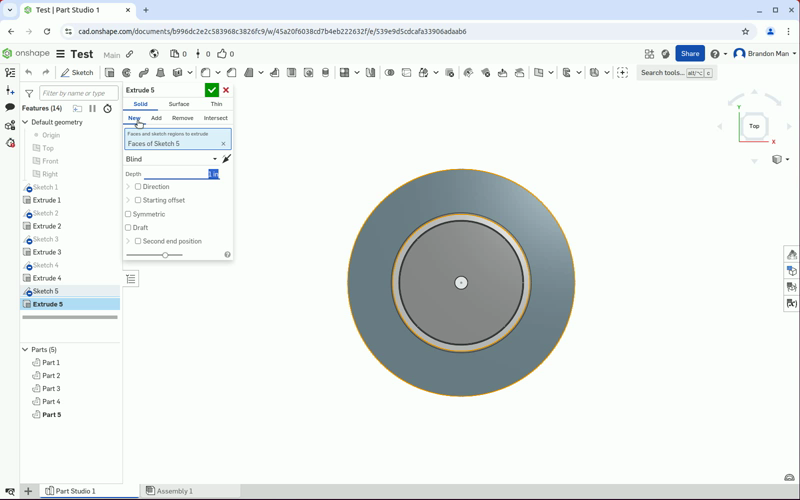
text(1.685)
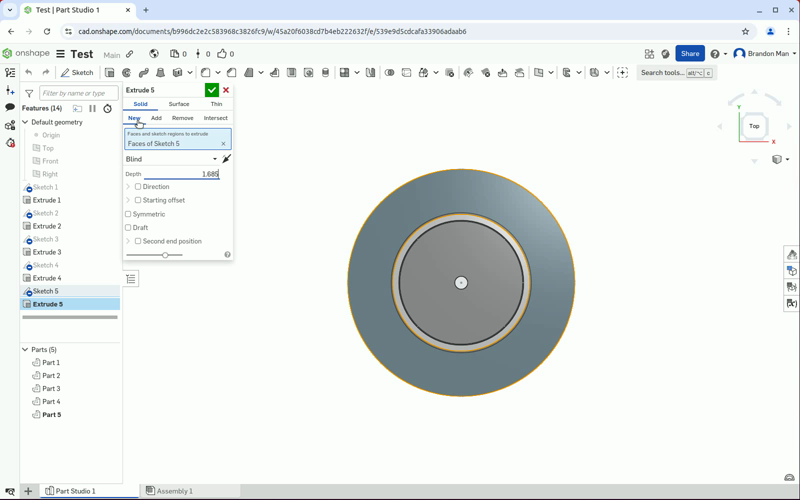
key(enter)
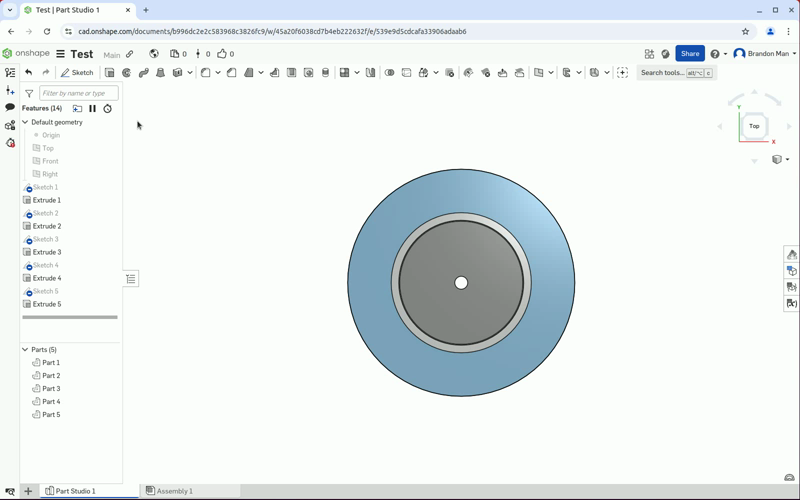
key(shift+h)
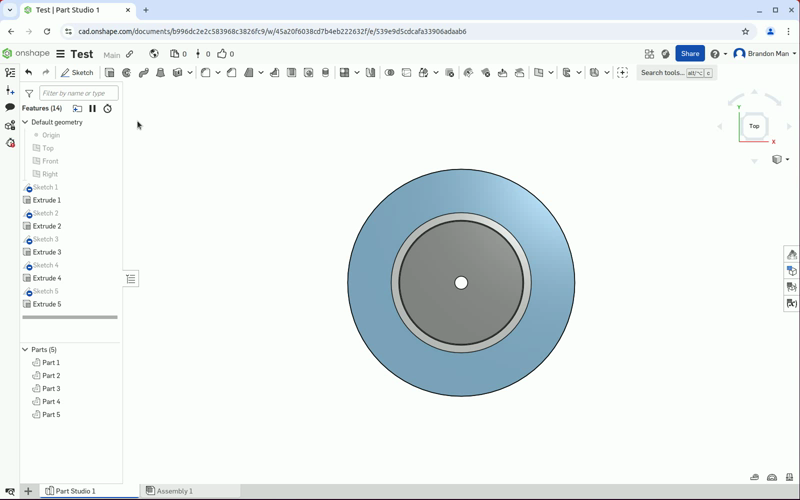
key(shift+h)
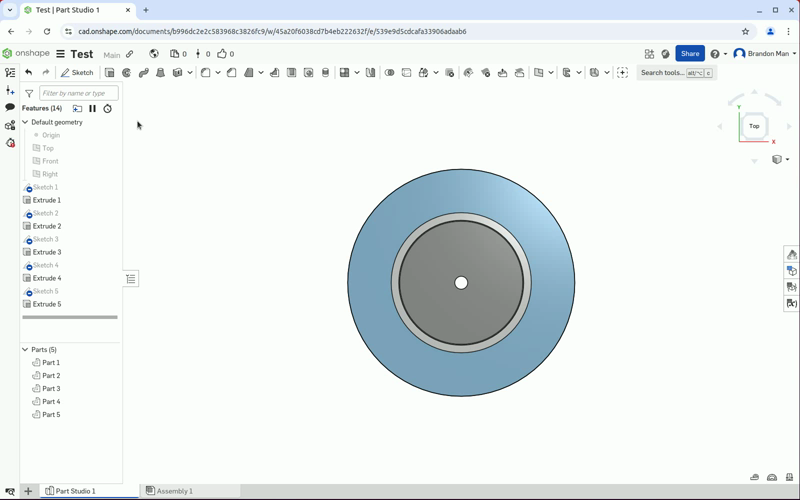
key(shift+7)
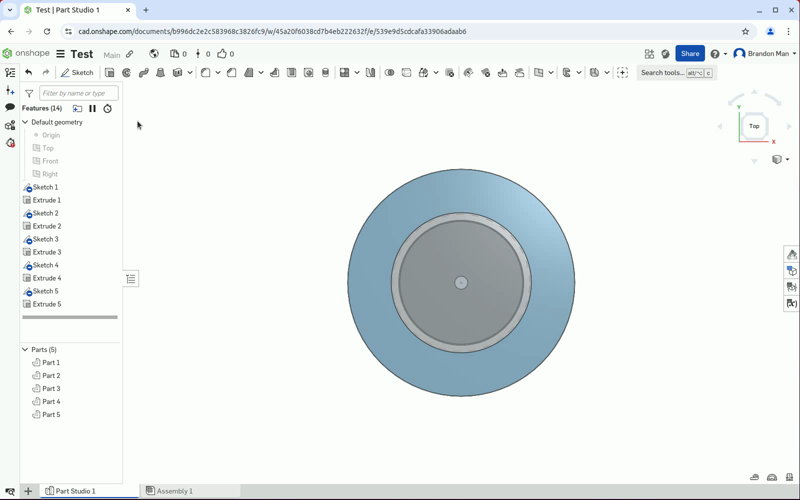
key(up, 3)
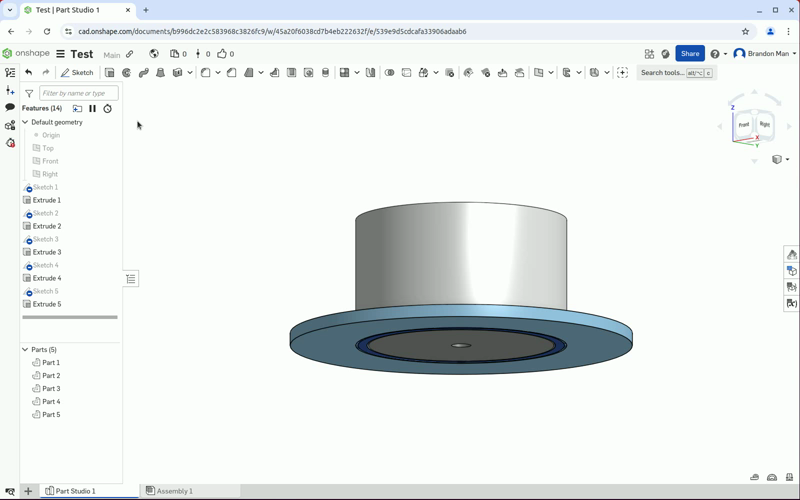
key(left, 3)
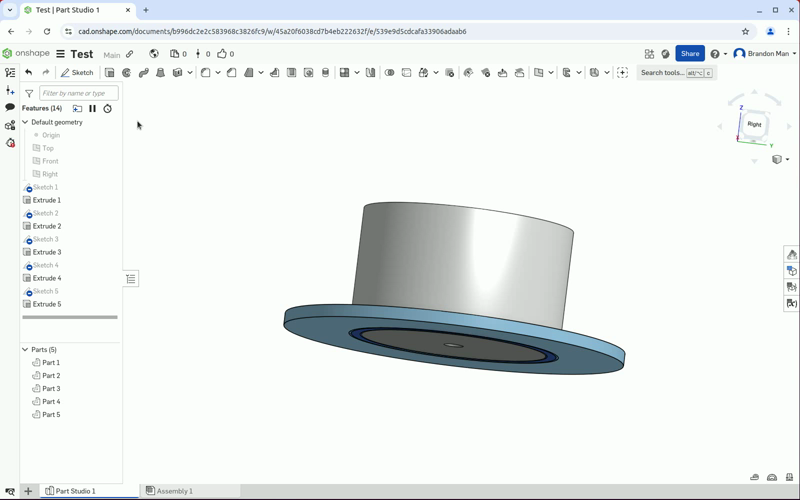
key(right, 3)
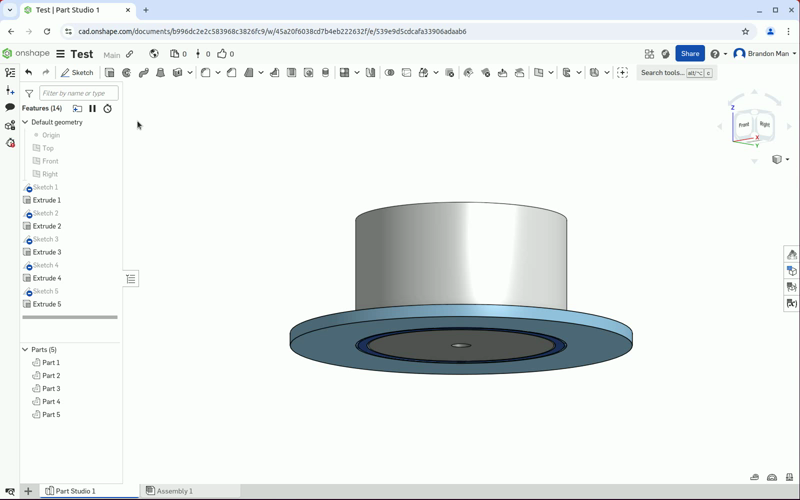
key(down, 3)
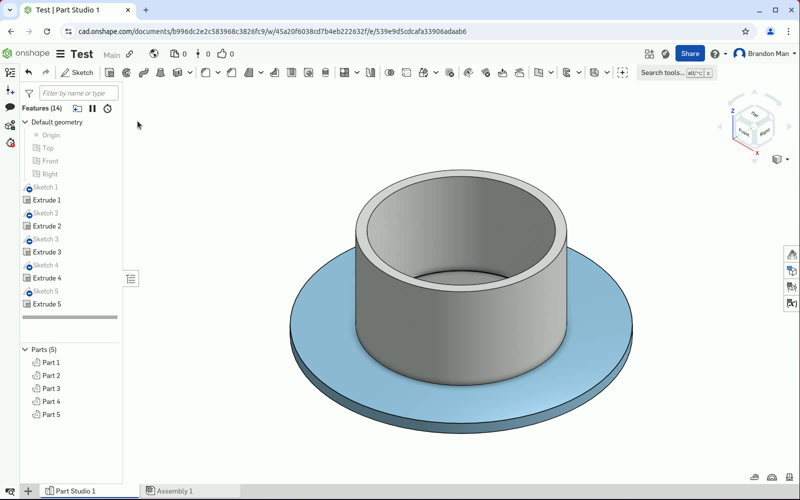
mouse_move(73, 189)
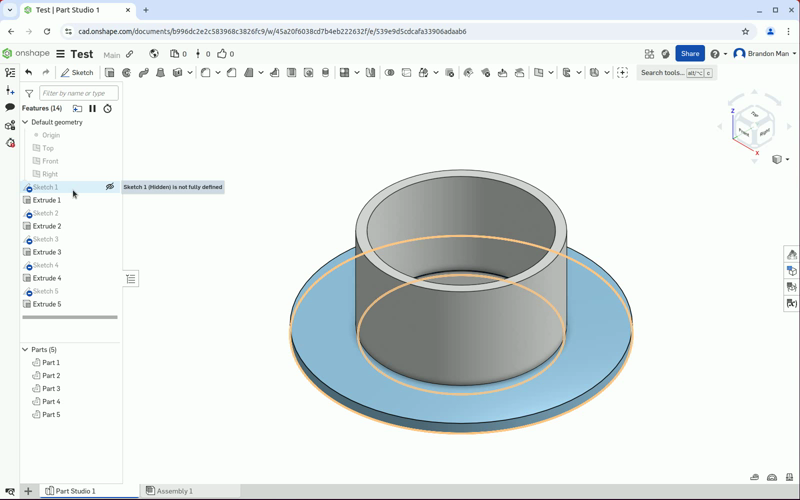
click(73, 189)